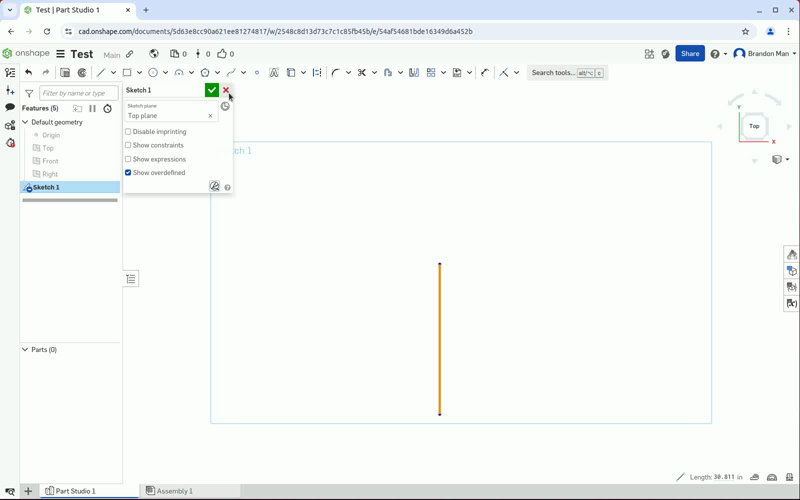
key(shift+h)
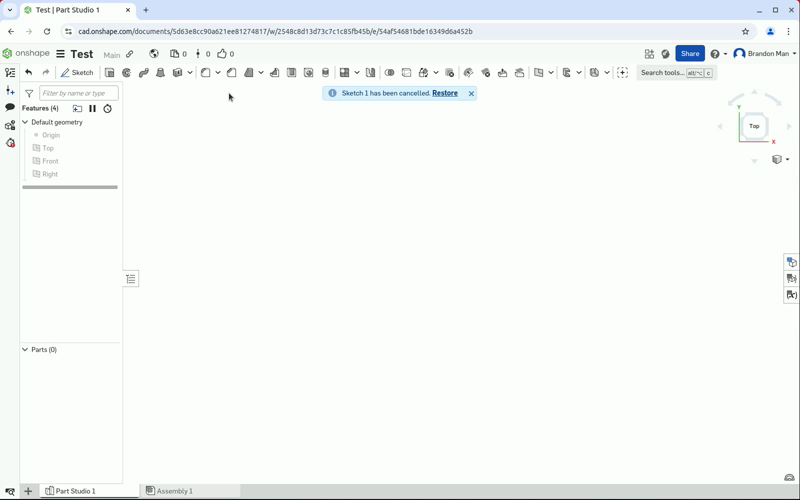
mouse_move(73, 352)
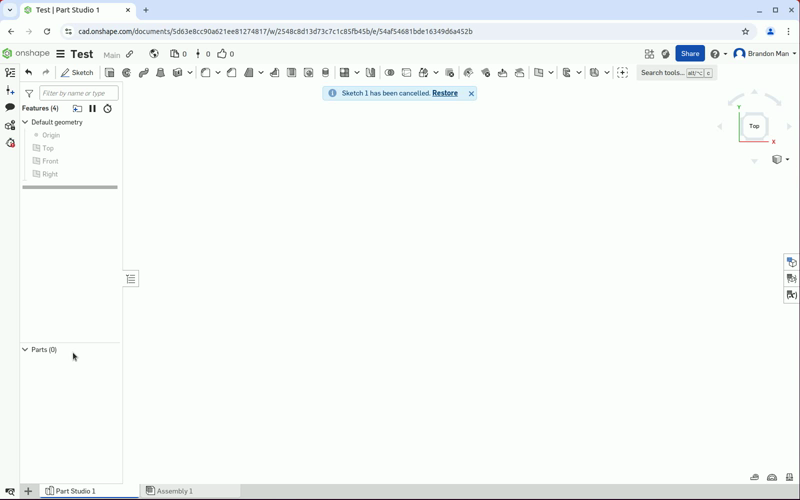
key(y)
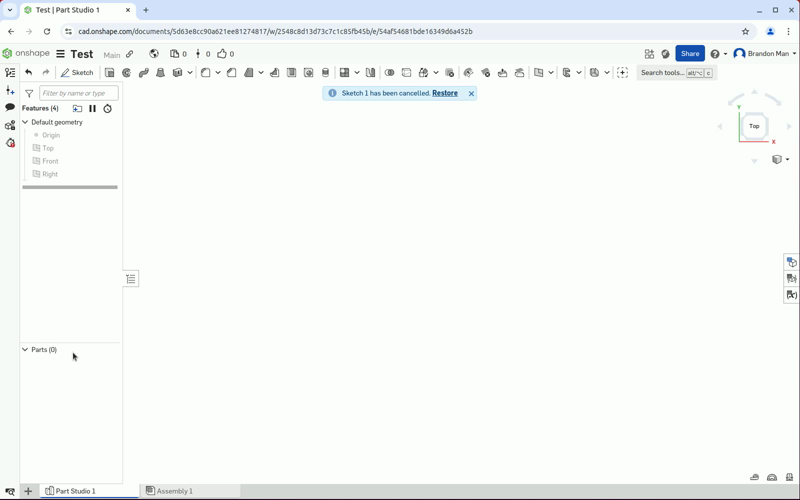
key(shift+p)
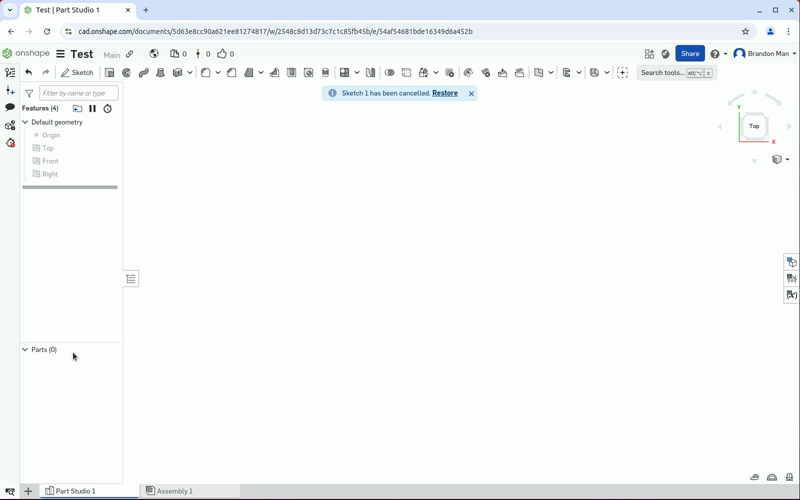
key(space)
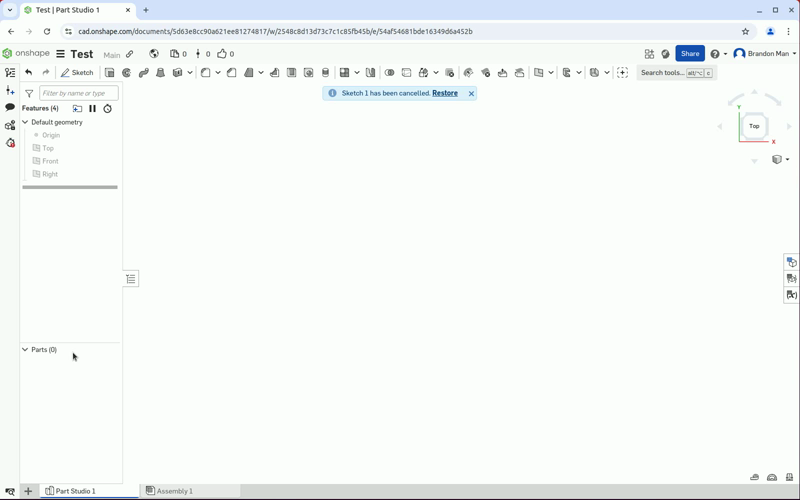
key_down(shift)
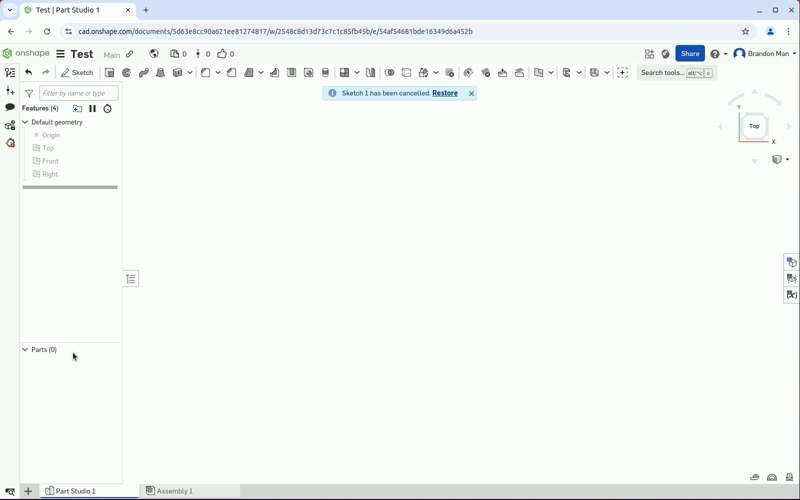
key(up)
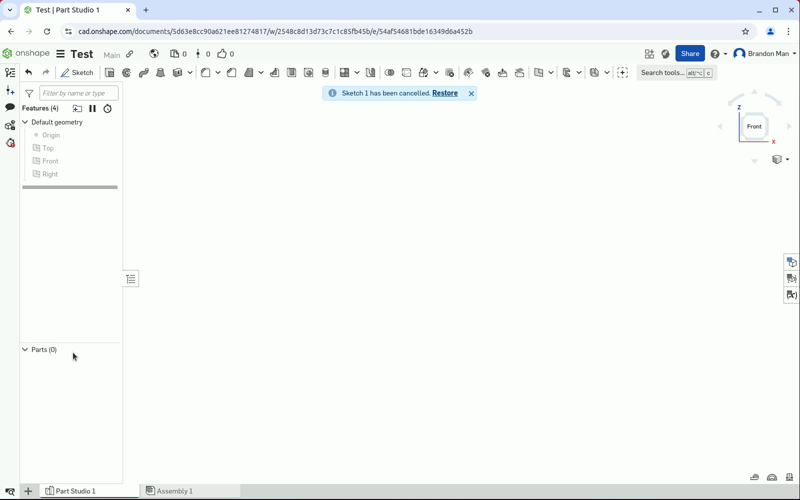
key_up(shift)
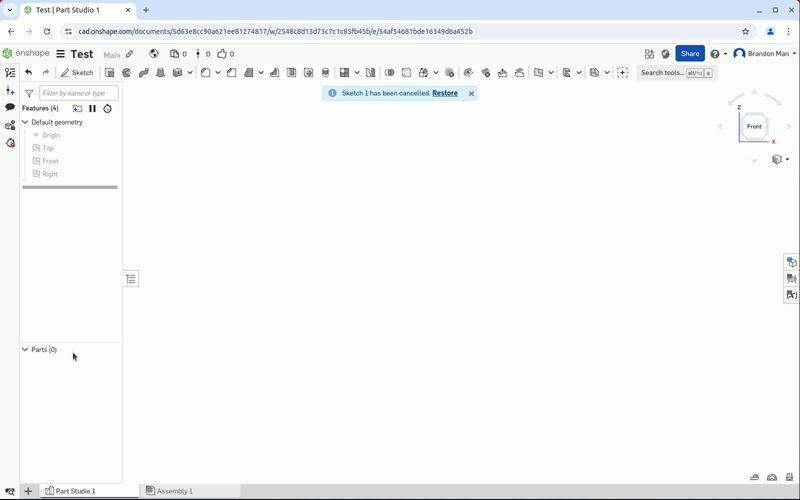
mouse_move(73, 352)
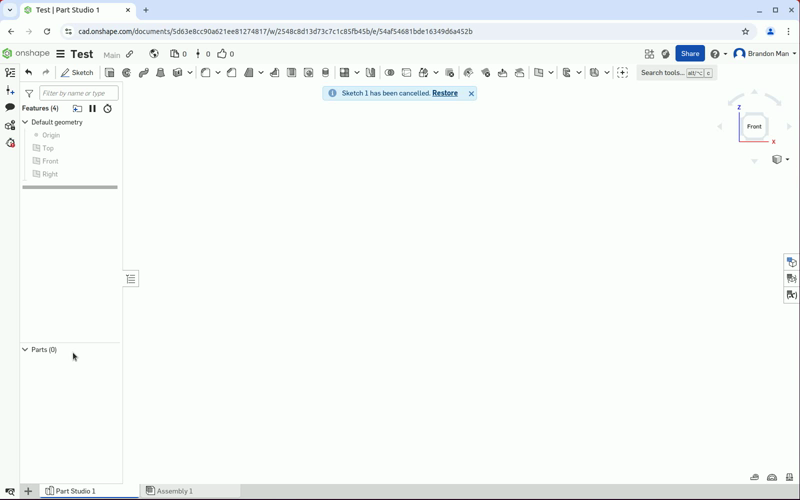
key(shift+y)
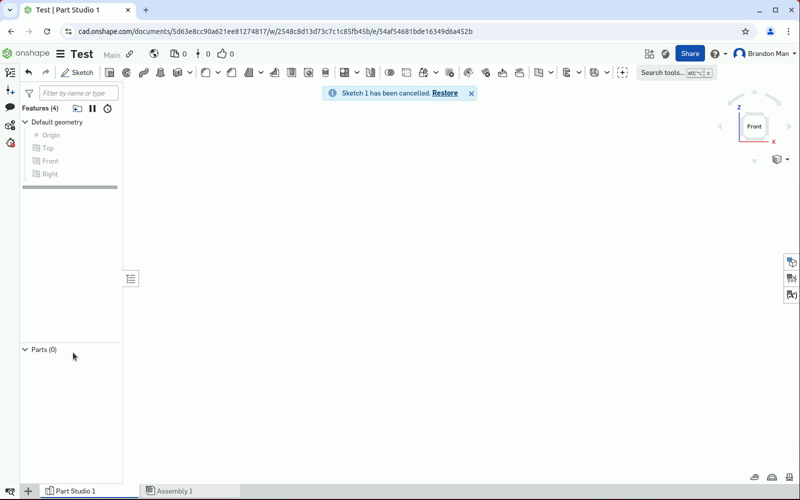
key(shift+s)
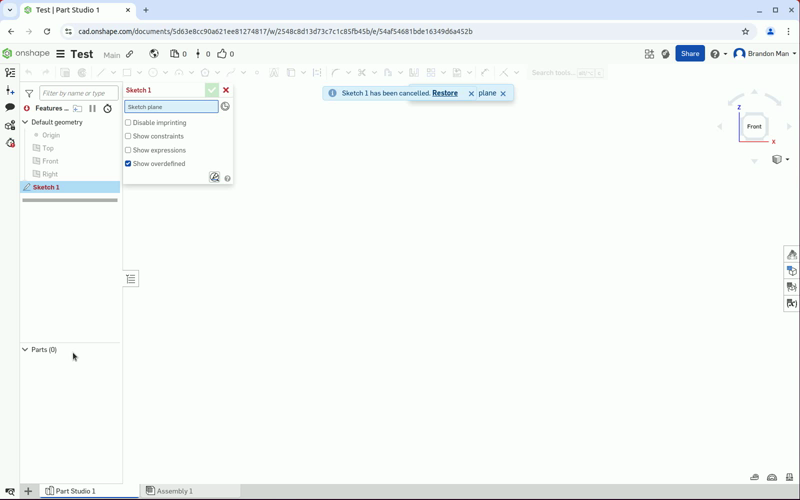
mouse_move(73, 163)
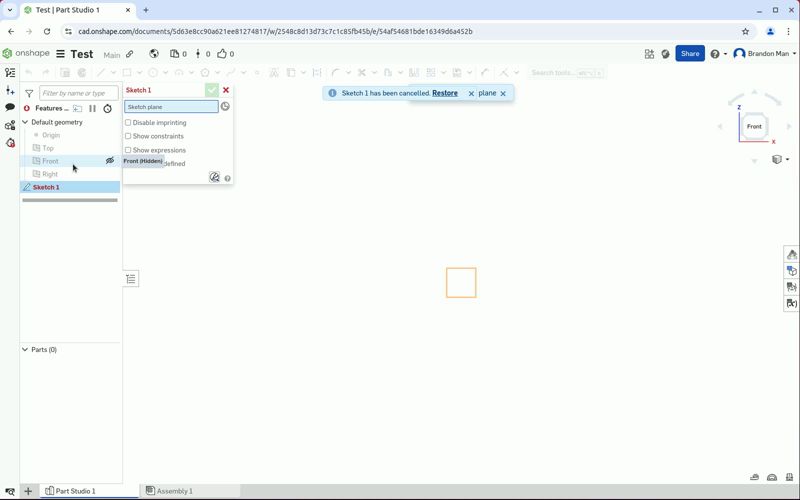
click(73, 163)
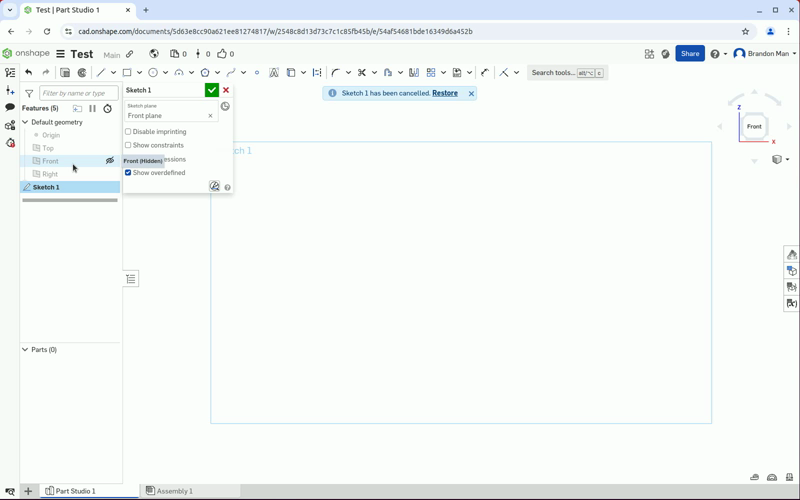
mouse_move(73, 352)
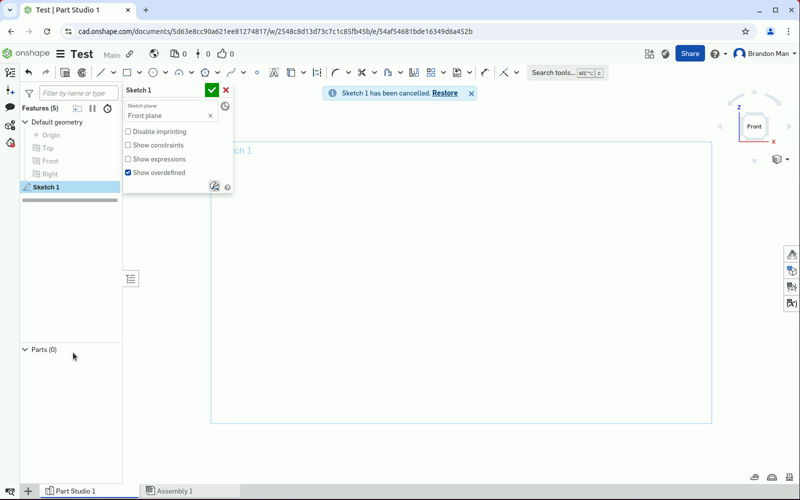
key(y)
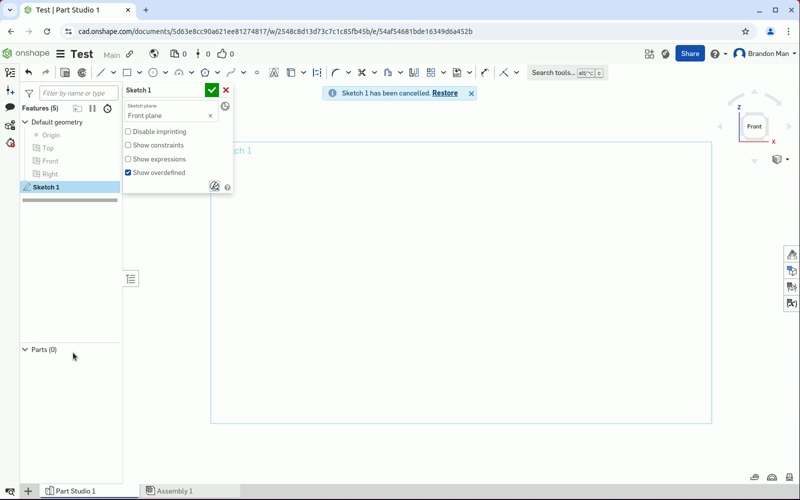
key(l)
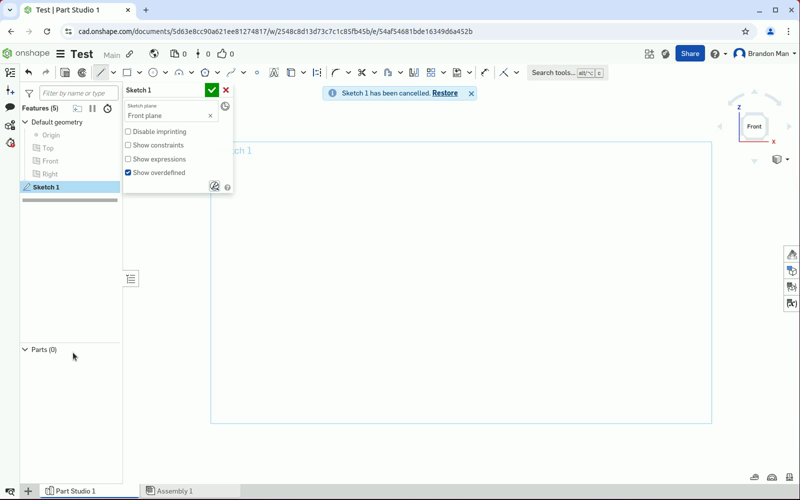
key_down(shift)
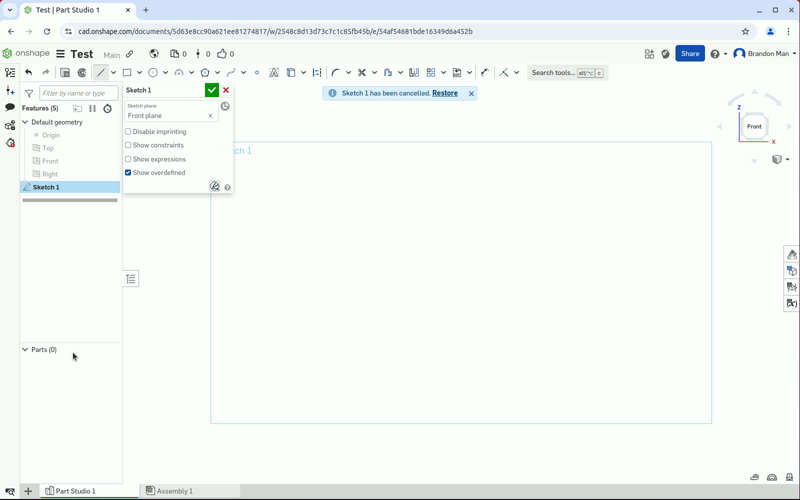
mouse_move(371, 284)
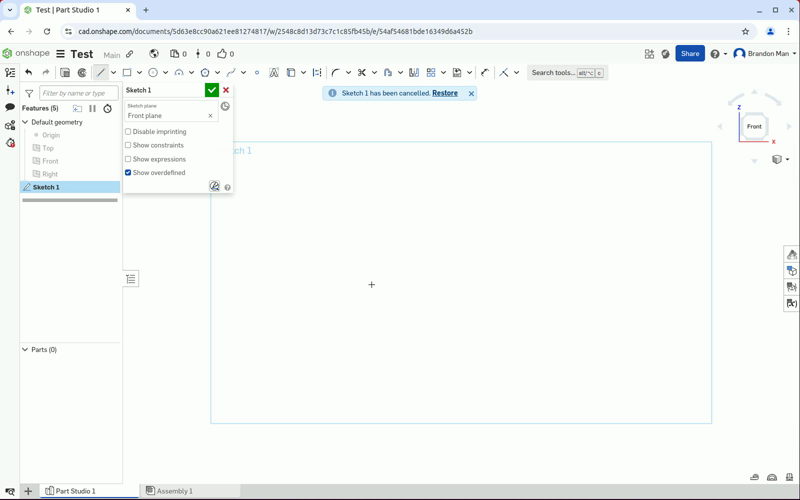
click(371, 284)
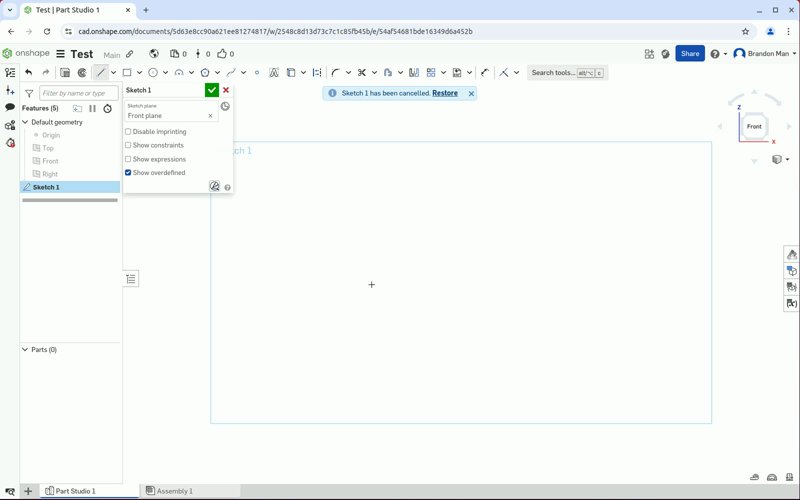
key_up(shift)
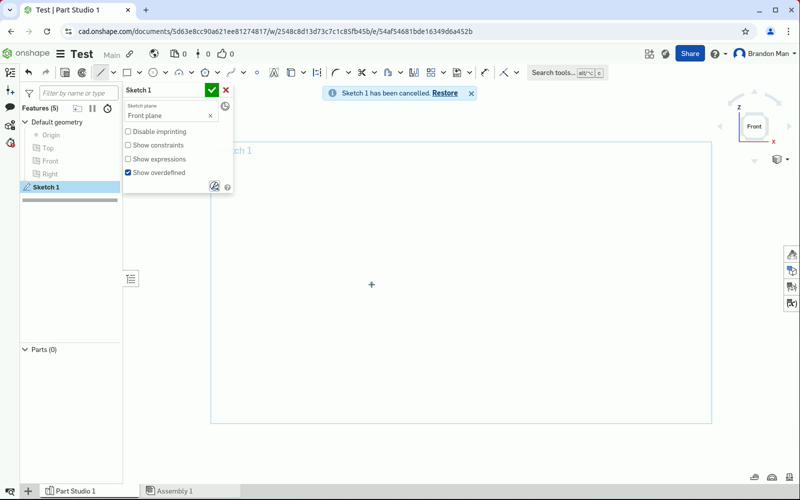
key_down(shift)
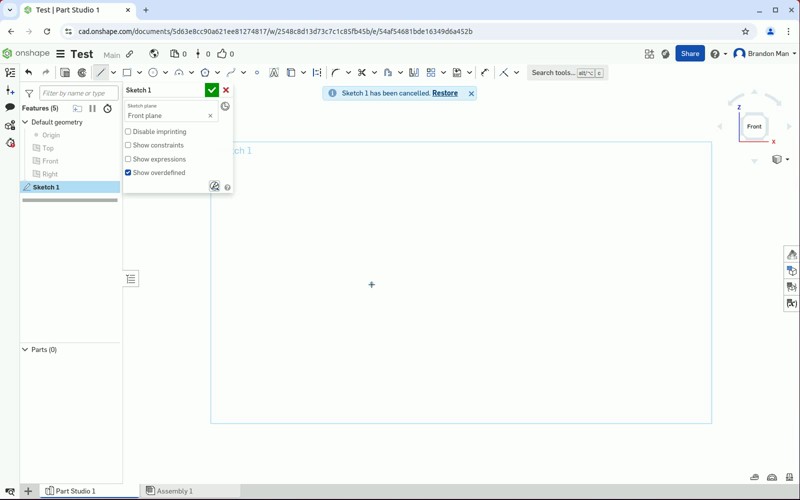
mouse_move(536, 284)
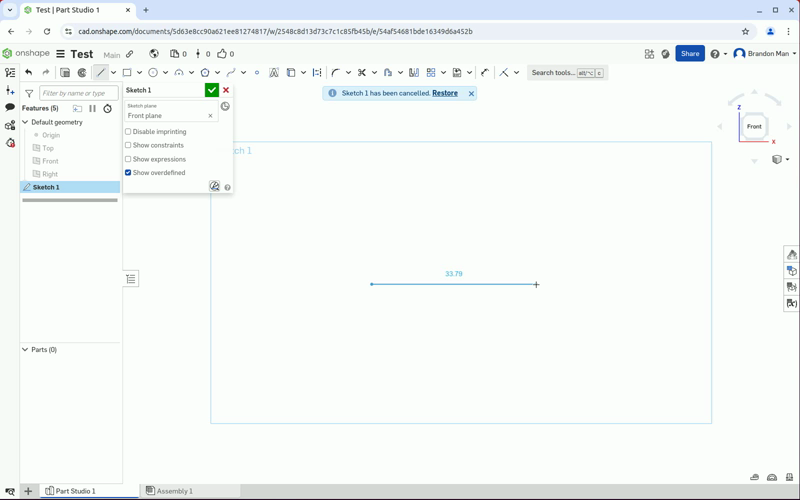
click(536, 284)
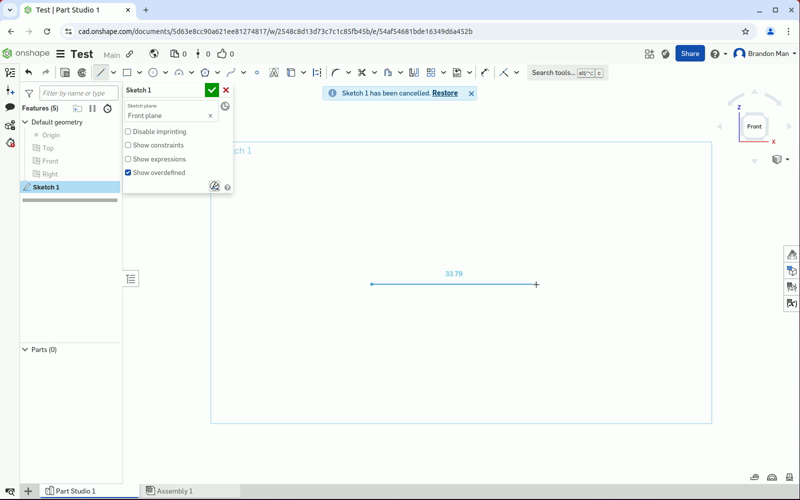
key_up(shift)
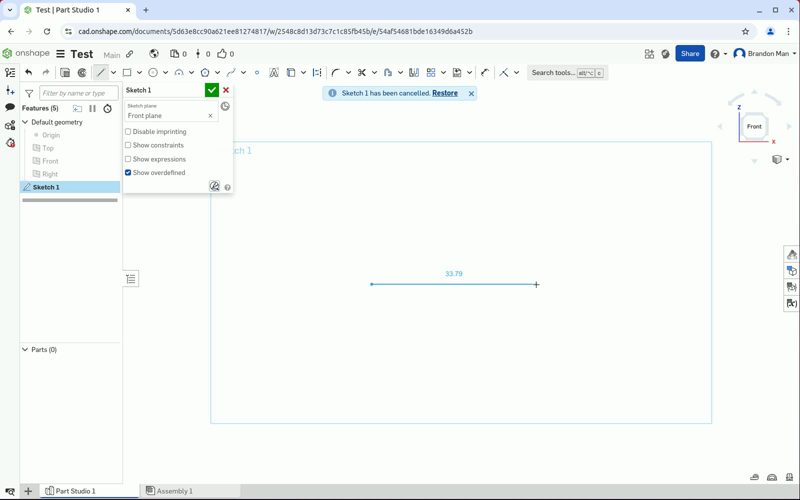
key_down(shift)
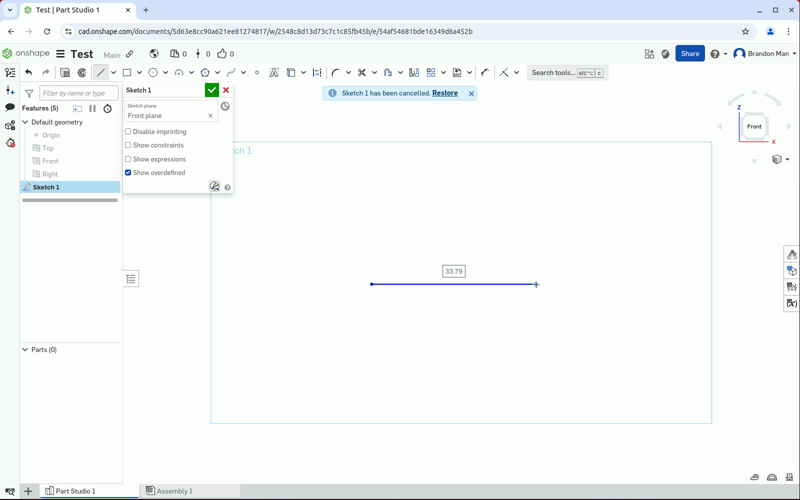
mouse_move(566, 284)
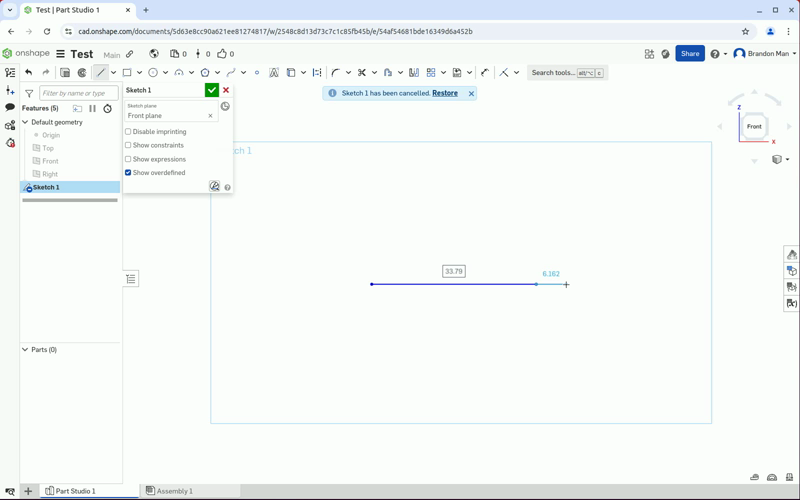
mouse_move(536, 277)
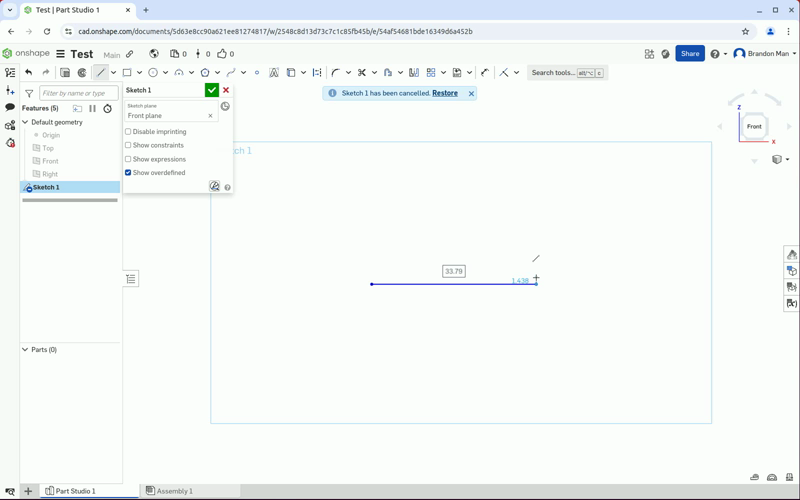
scroll(6)
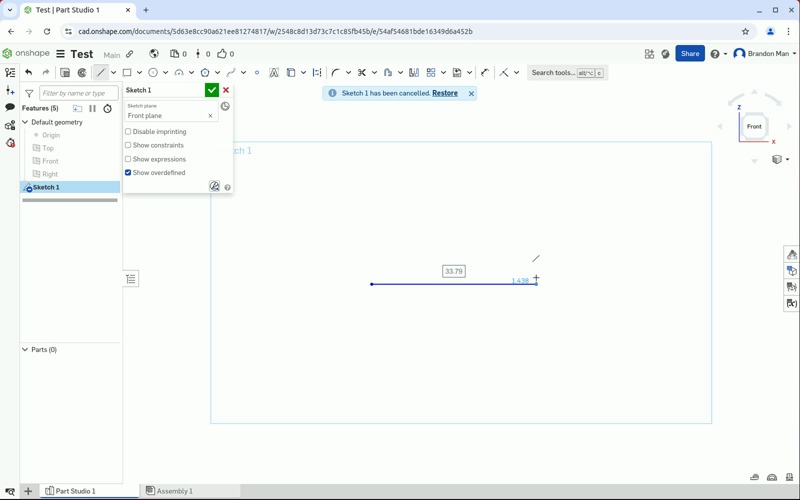
scroll(6)
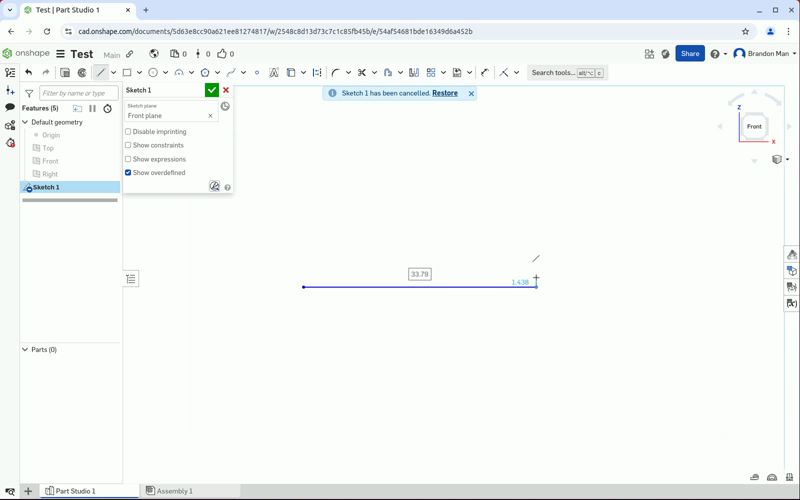
scroll(6)
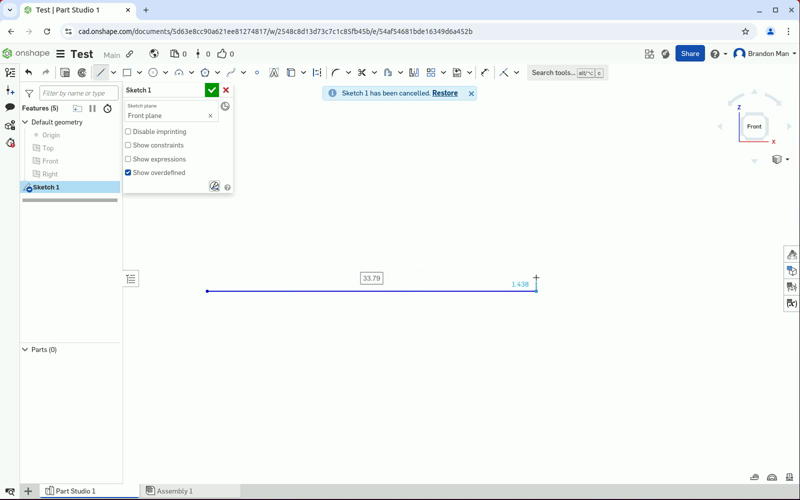
scroll(6)
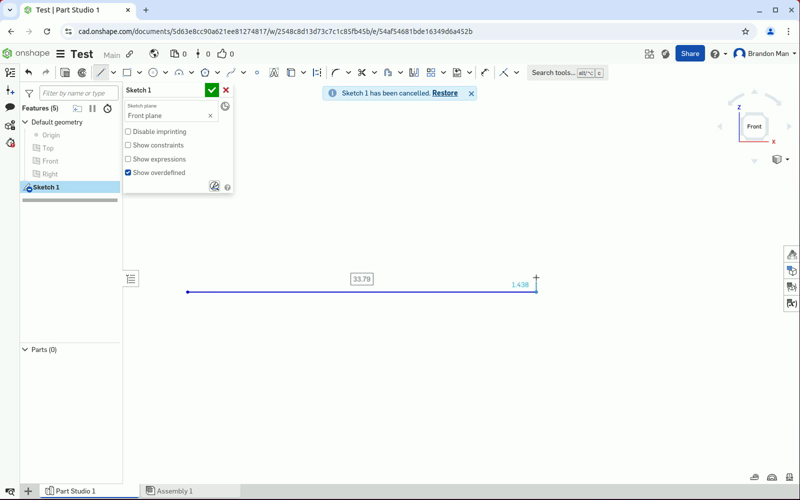
scroll(6)
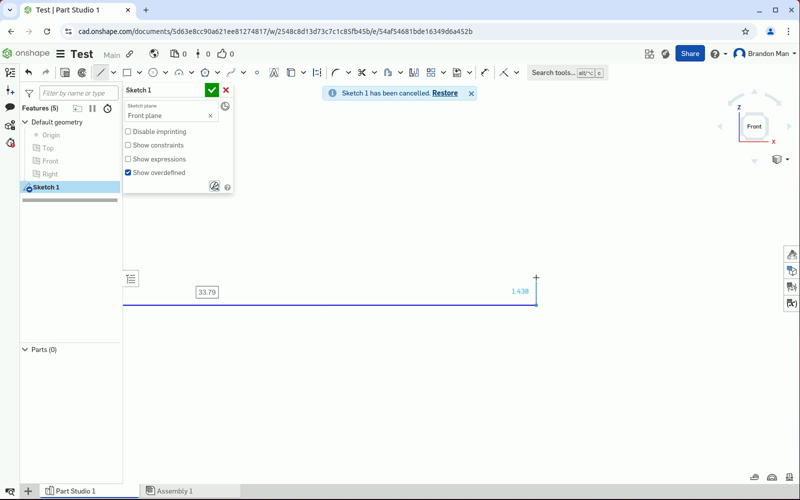
scroll(6)
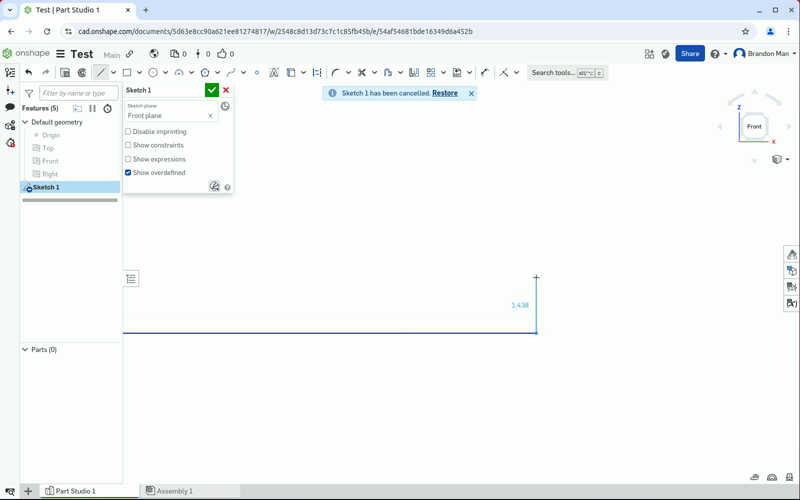
scroll(6)
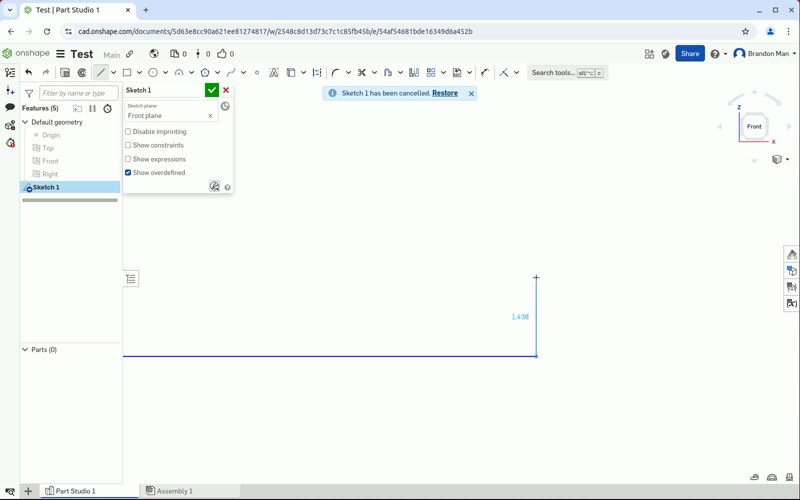
click(536, 277)
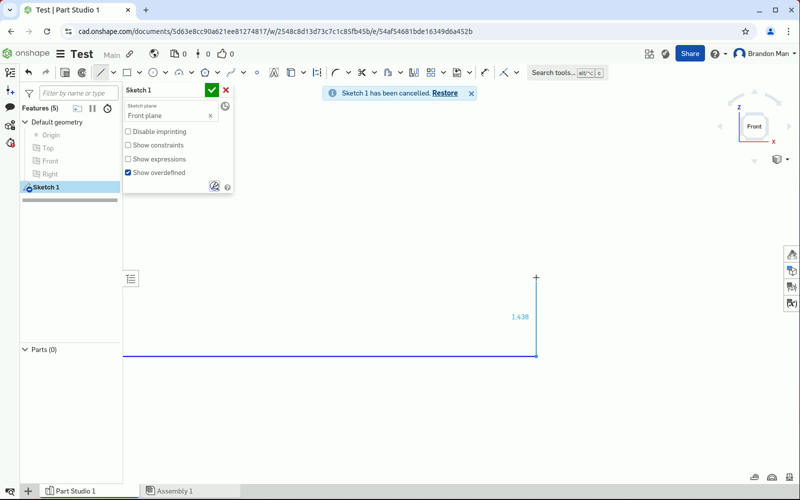
scroll(-6)
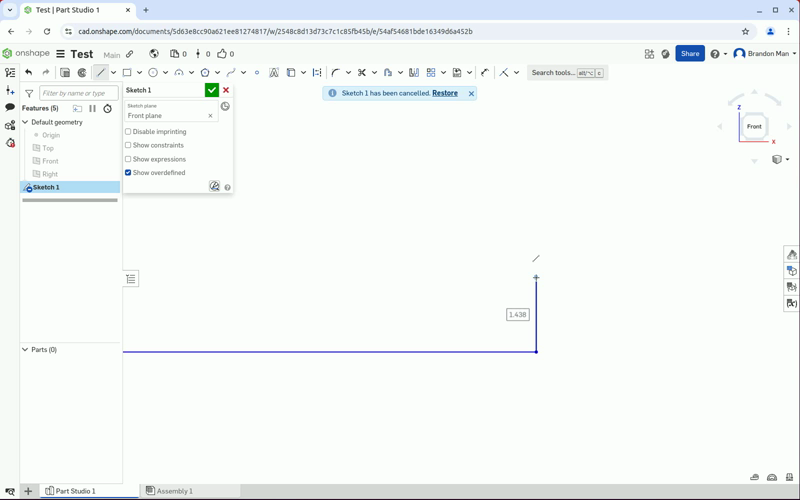
scroll(-6)
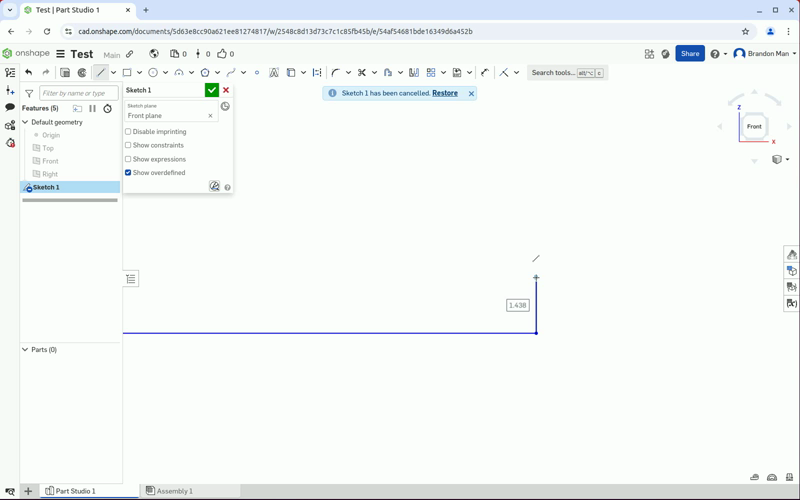
scroll(-6)
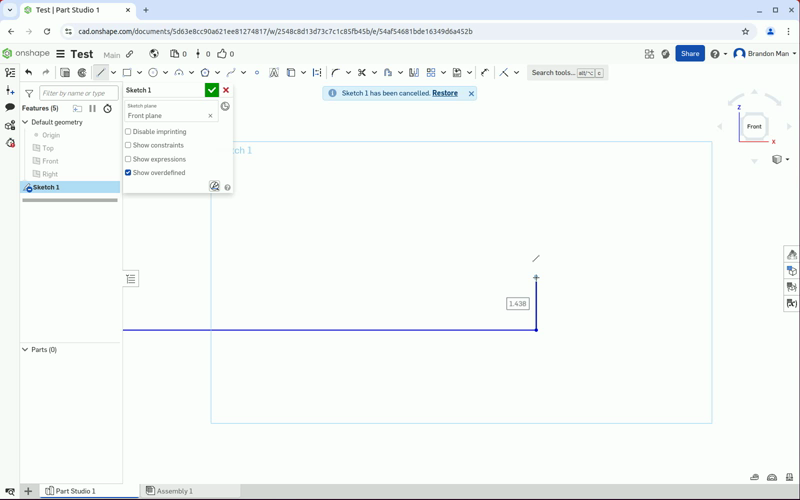
scroll(-6)
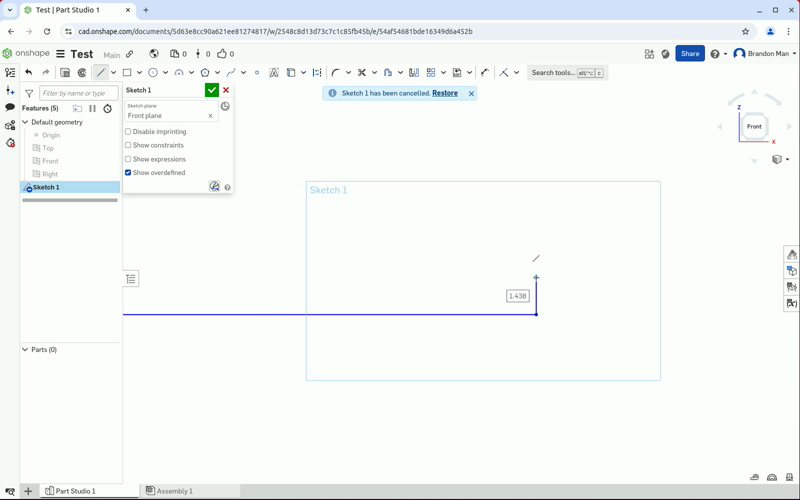
scroll(-6)
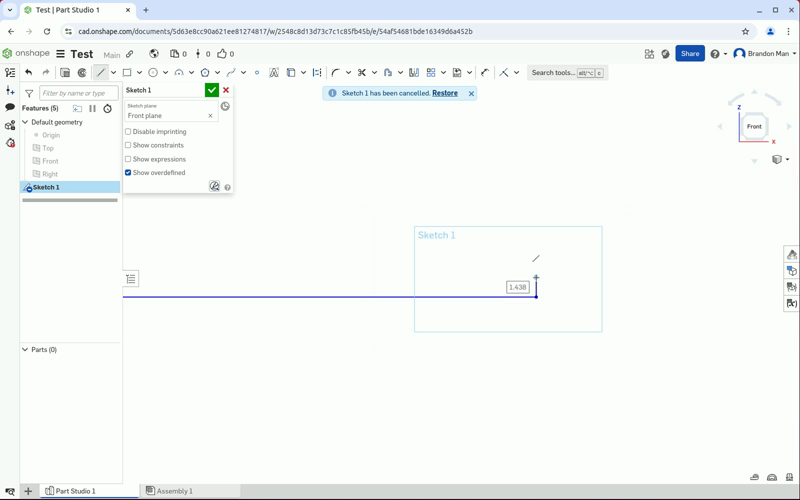
scroll(-6)
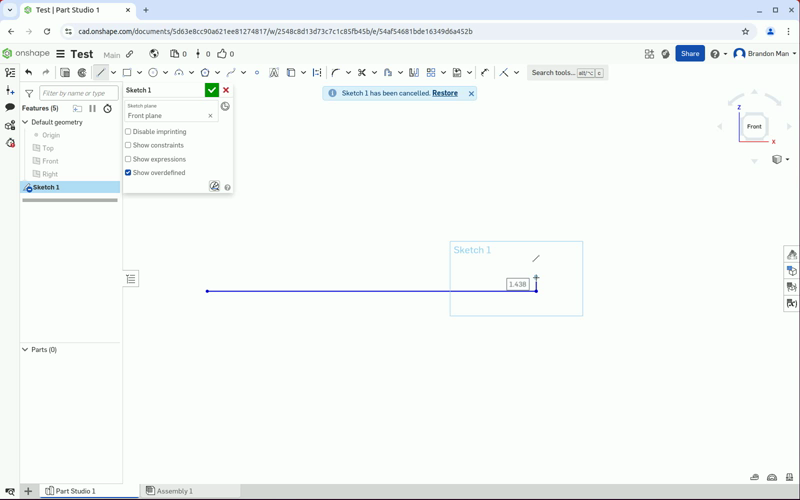
scroll(-6)
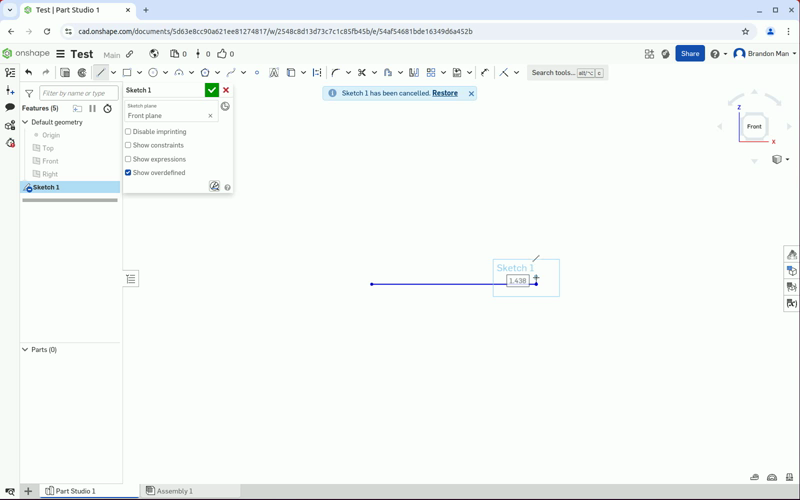
key_up(shift)
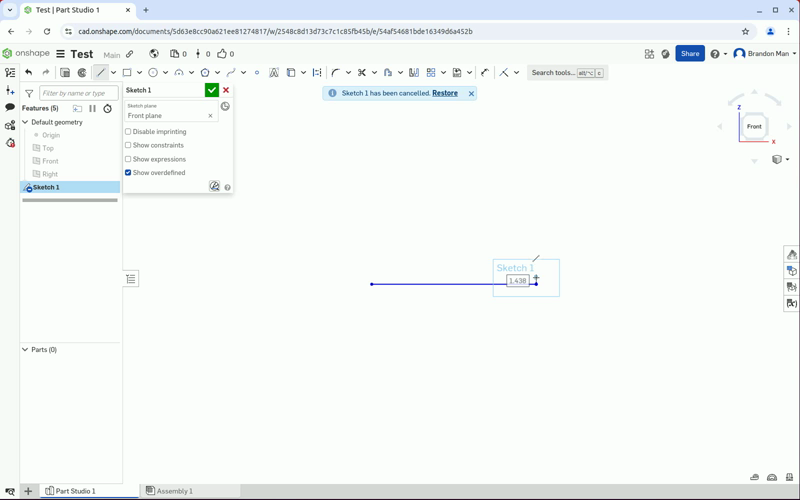
key_down(shift)
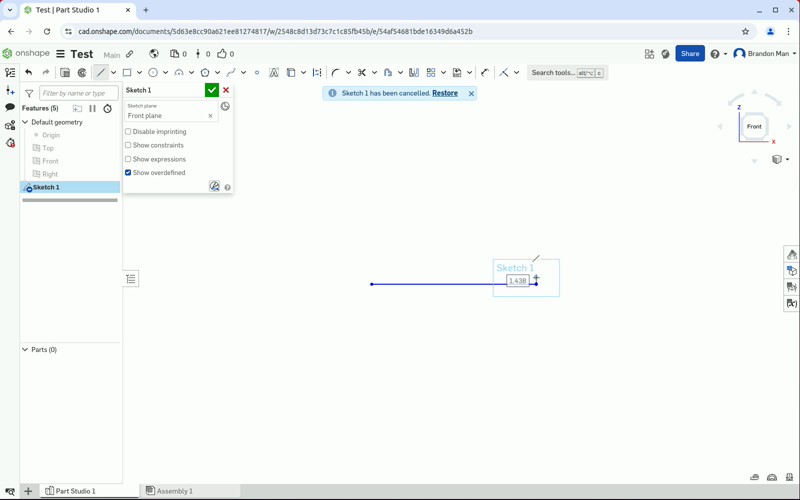
mouse_move(371, 277)
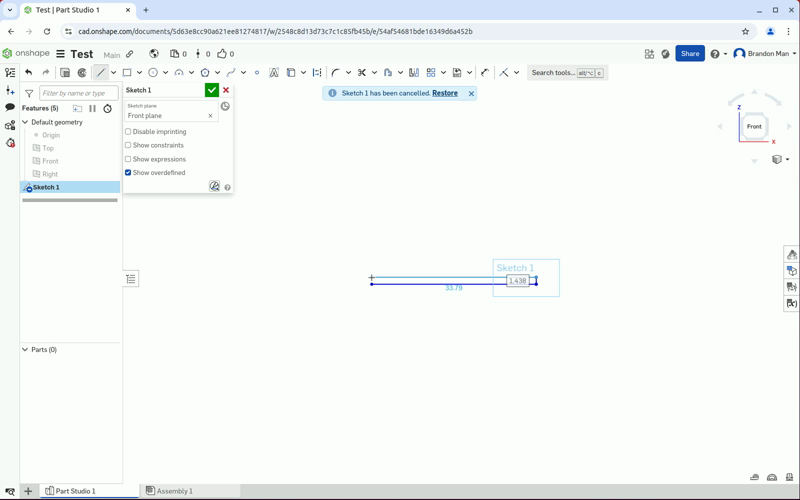
click(371, 277)
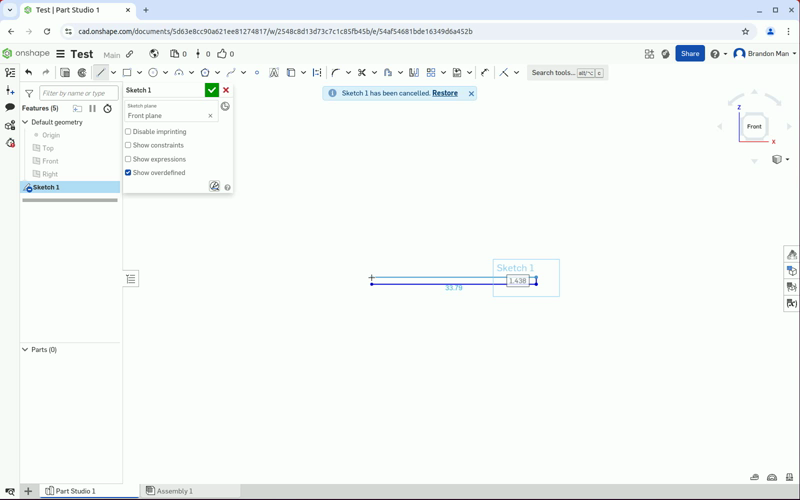
key_up(shift)
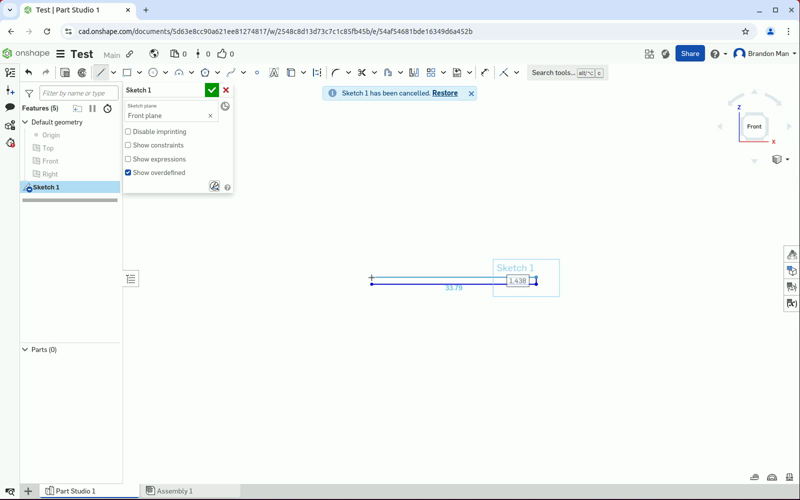
mouse_move(401, 277)
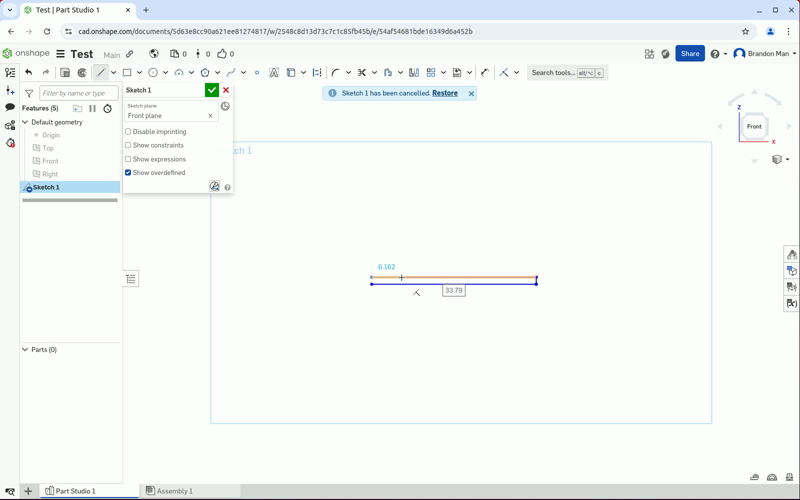
key_down(shift)
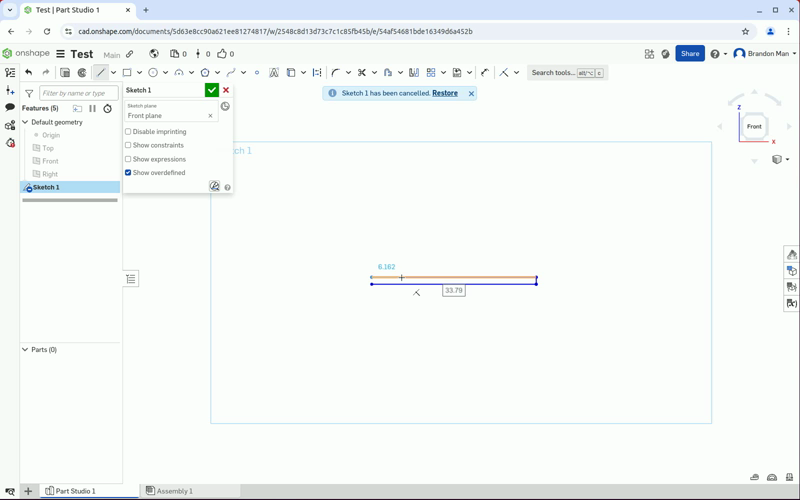
mouse_move(371, 284)
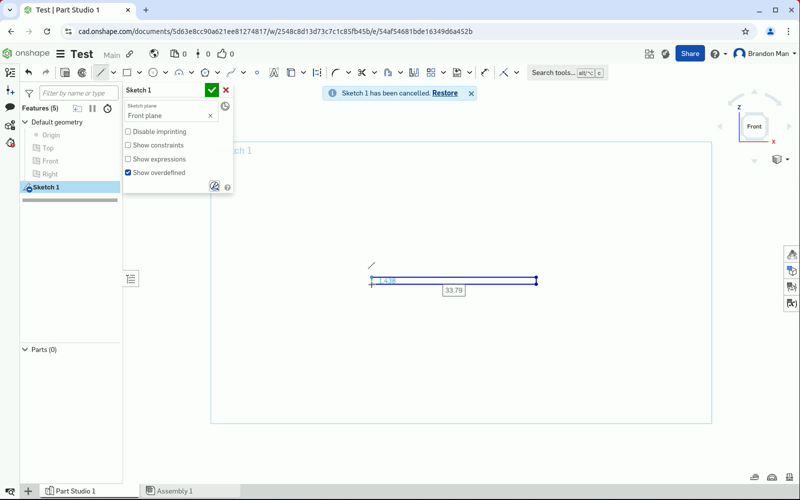
scroll(6)
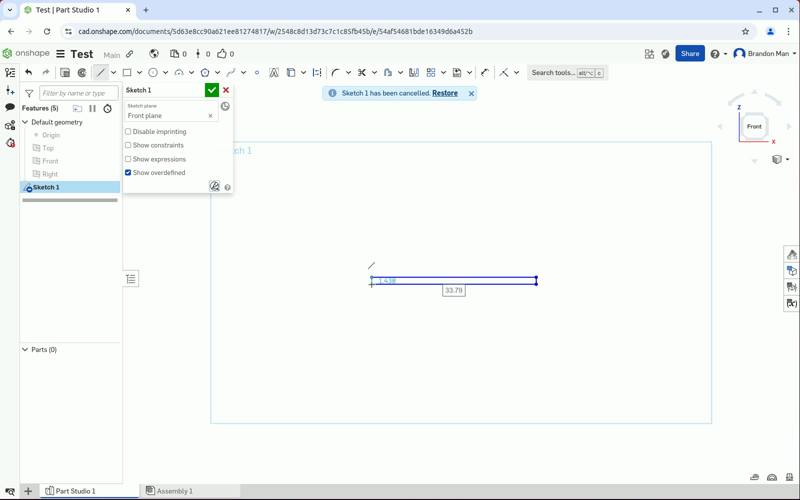
scroll(6)
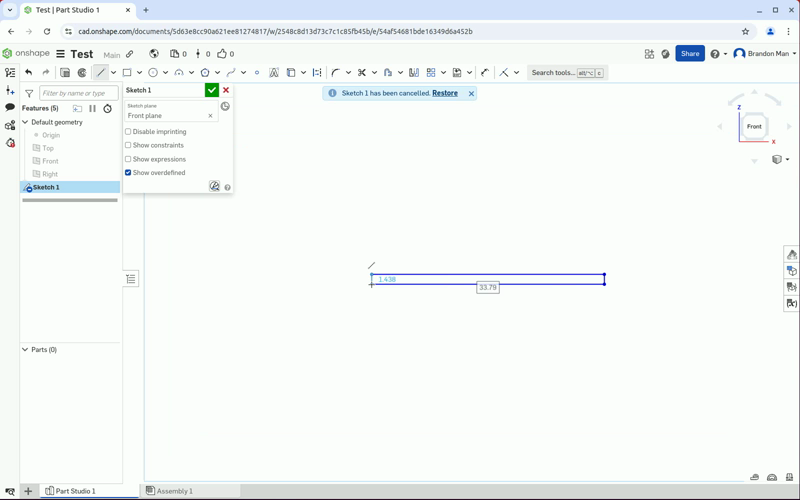
scroll(6)
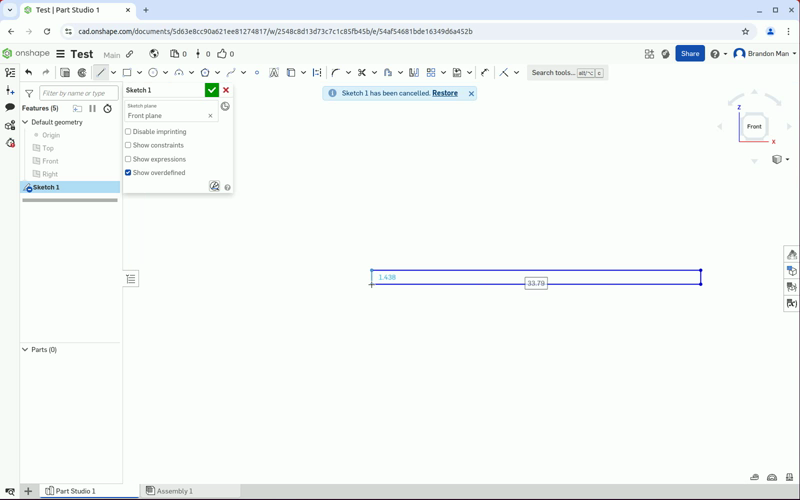
scroll(6)
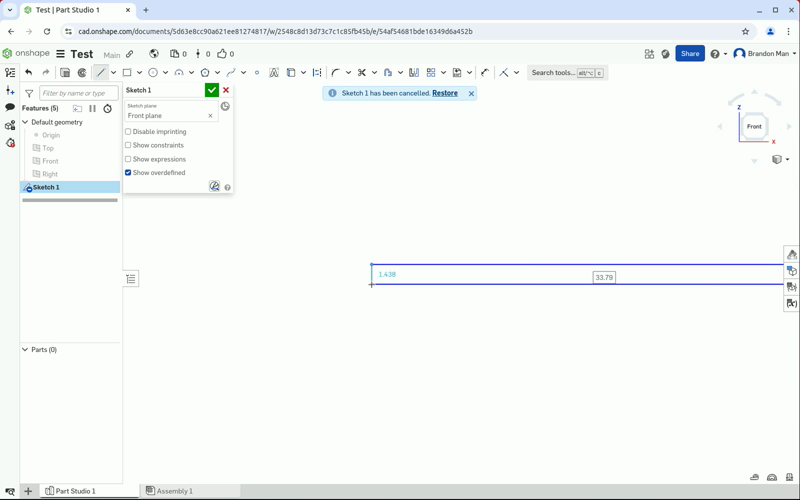
scroll(6)
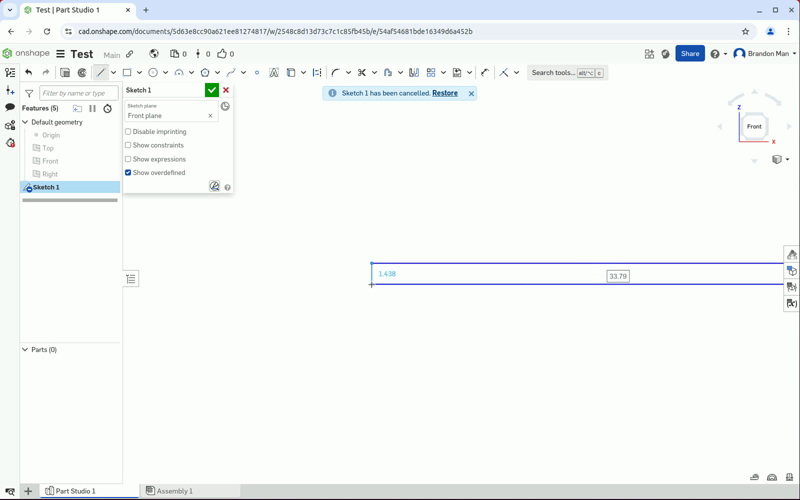
scroll(6)
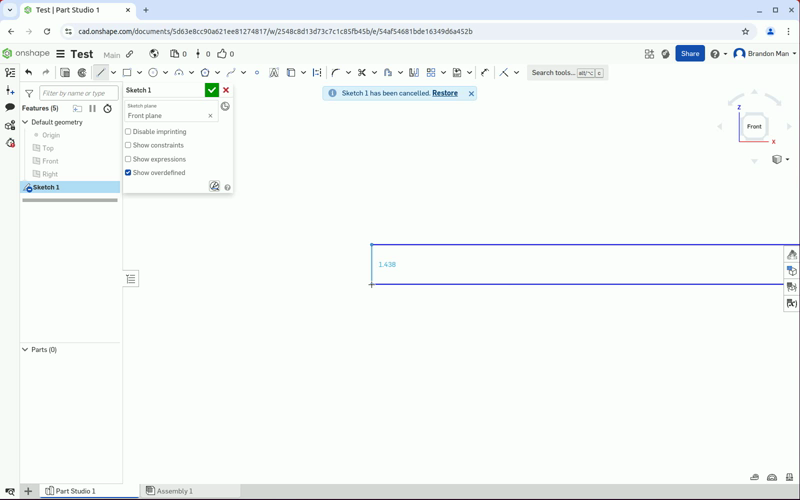
scroll(6)
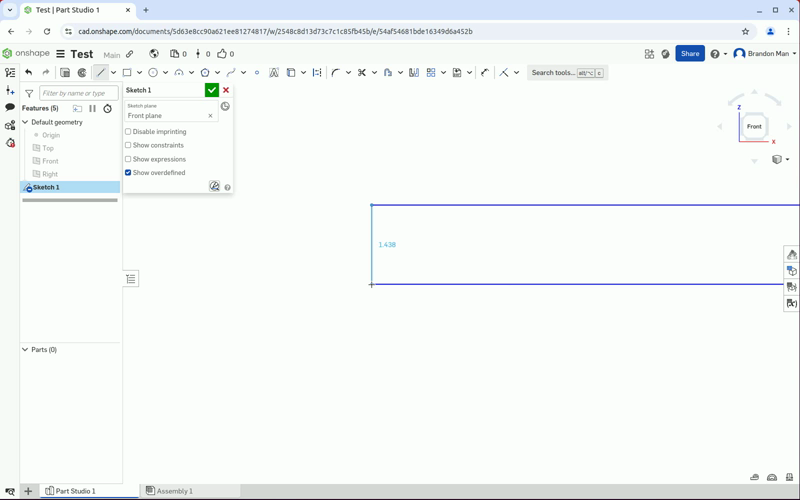
key_up(shift)
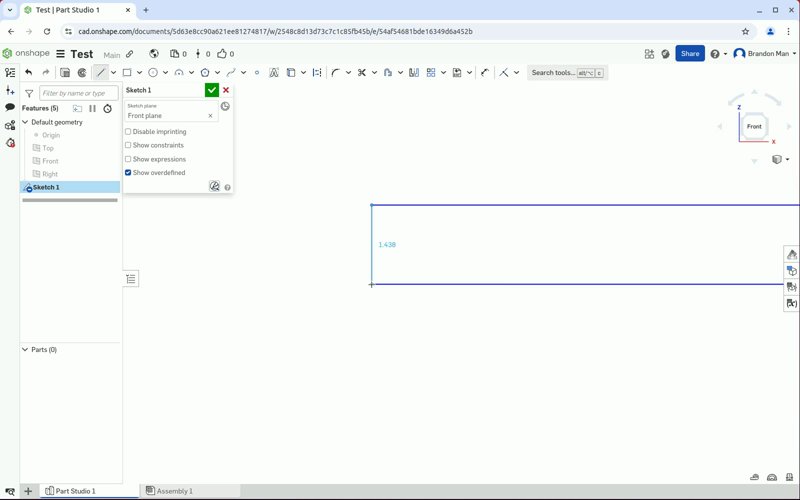
click(371, 284)
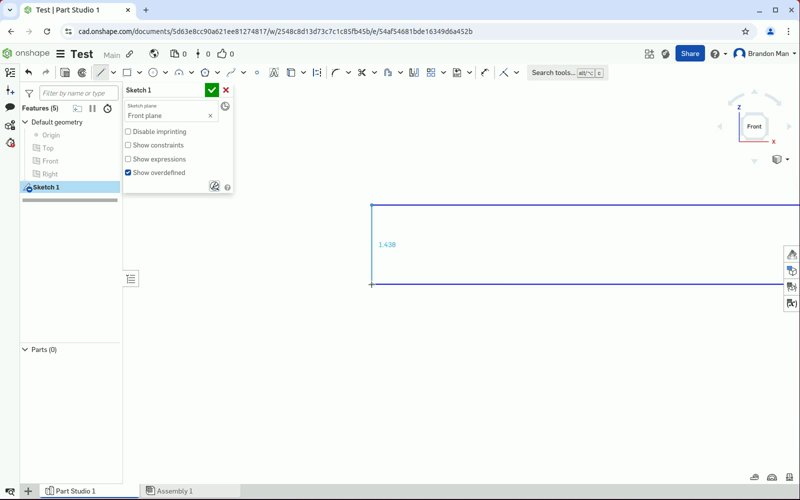
scroll(-6)
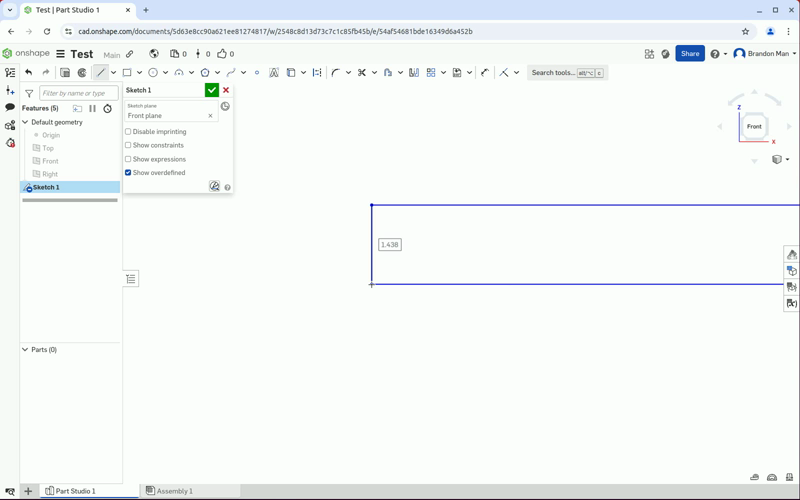
scroll(-6)
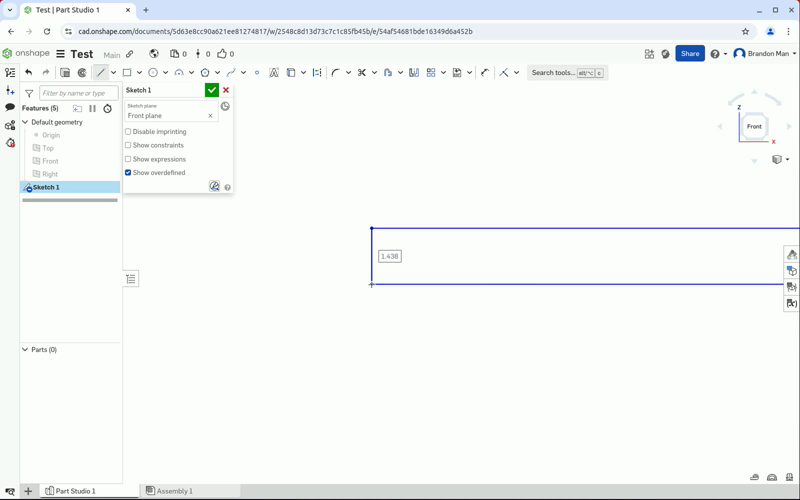
scroll(-6)
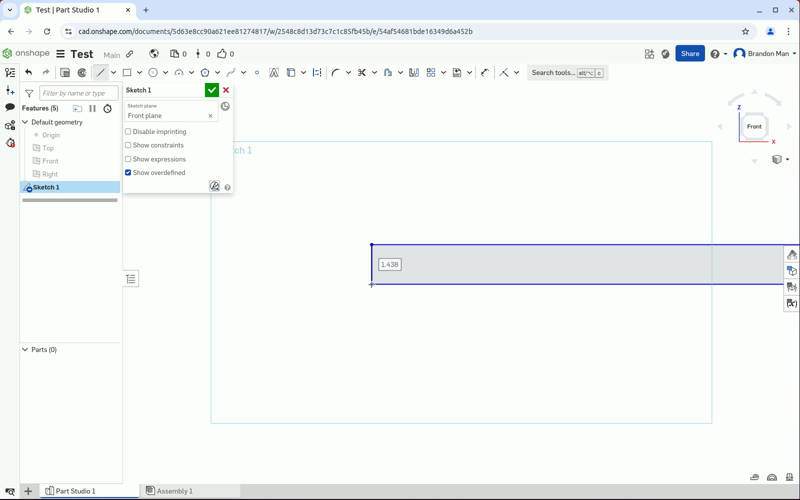
scroll(-6)
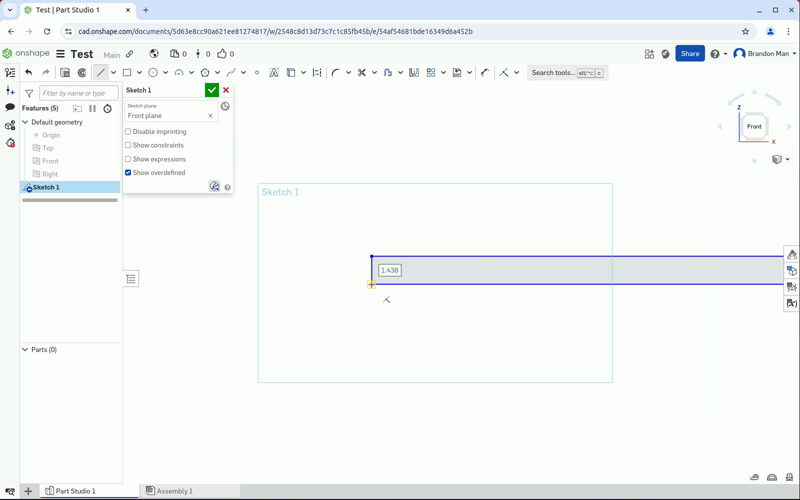
scroll(-6)
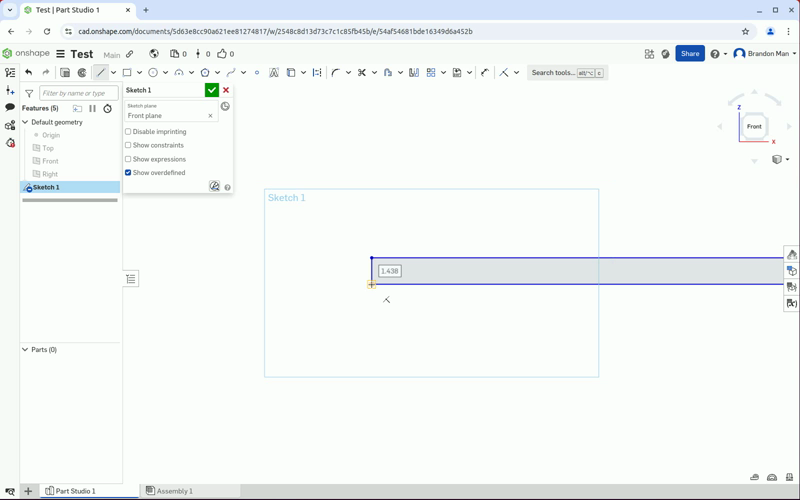
scroll(-6)
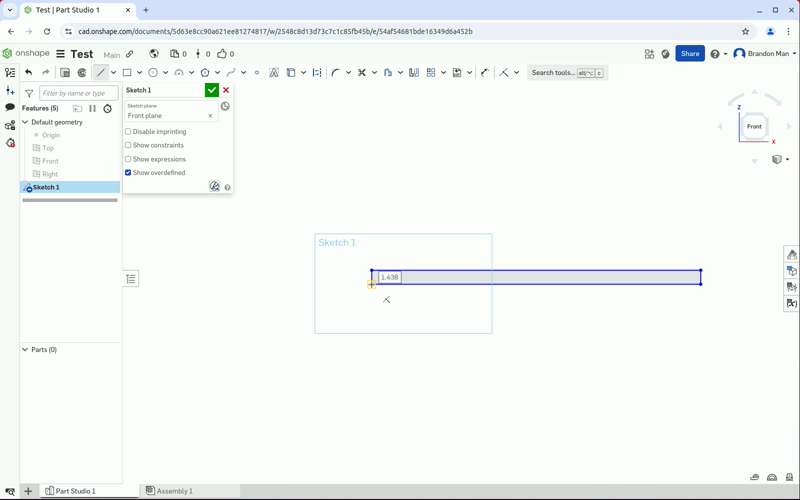
scroll(-6)
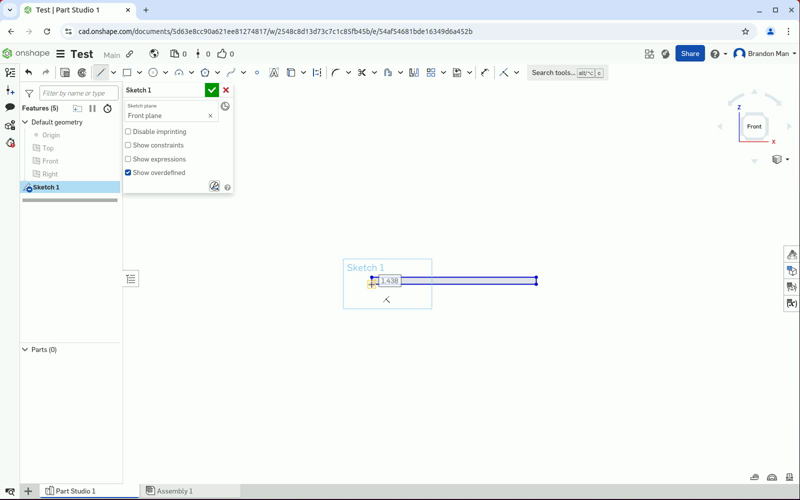
key(esc)
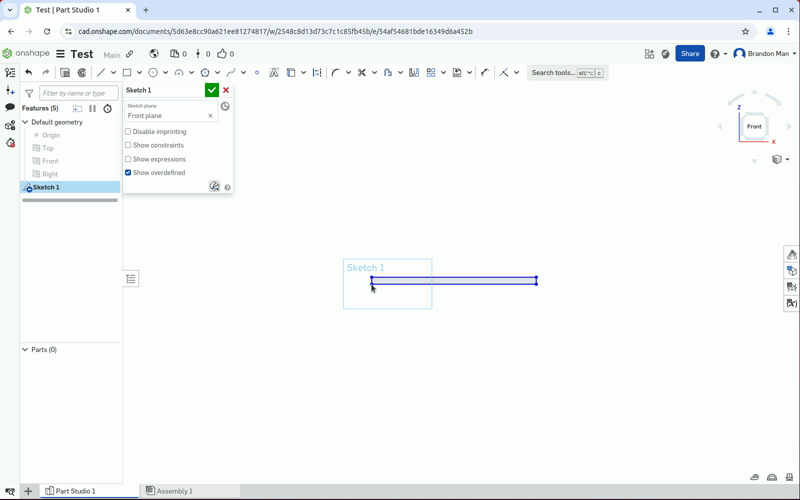
mouse_move(515, 282)
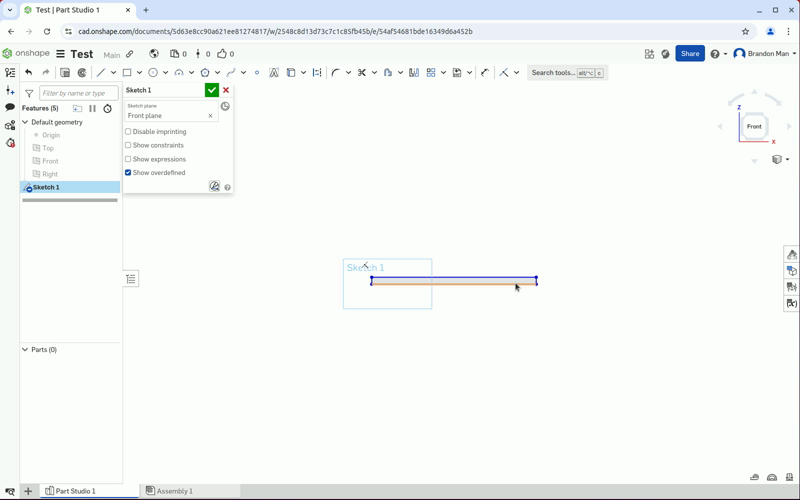
scroll(6)
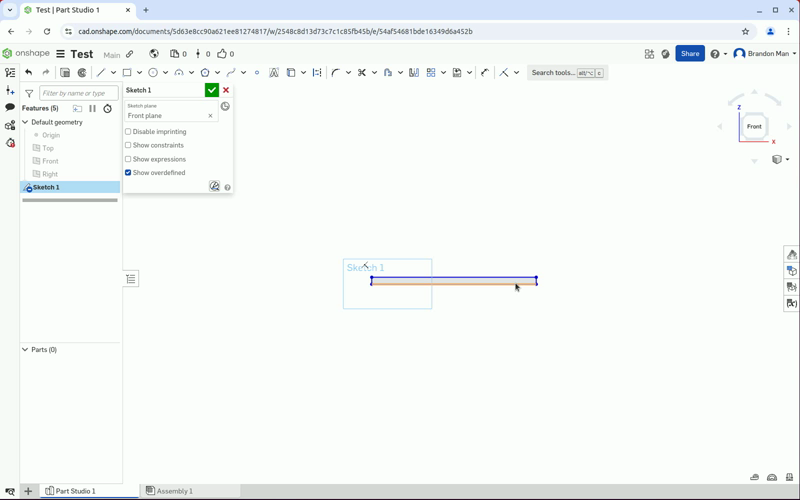
scroll(6)
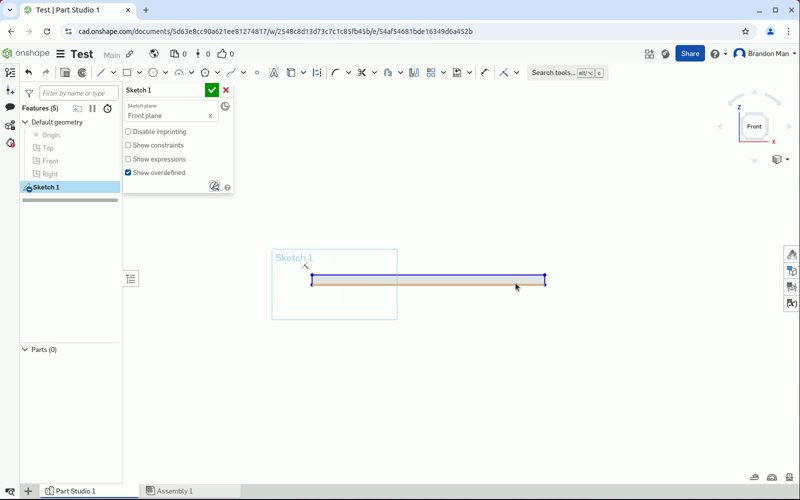
scroll(6)
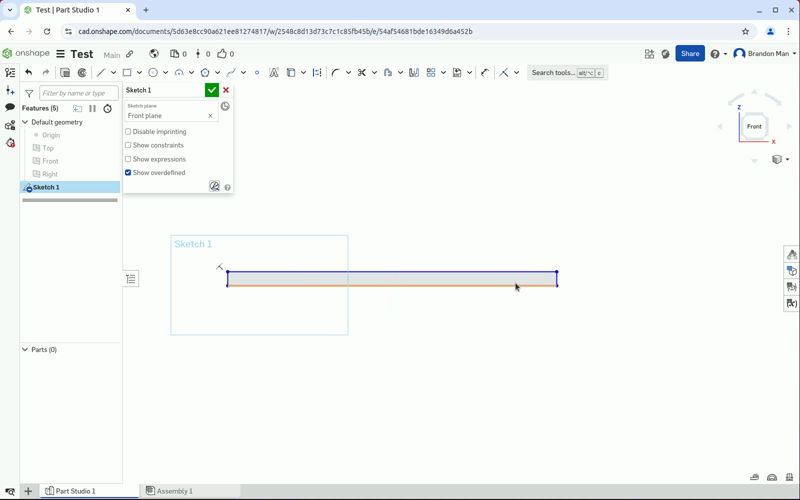
scroll(6)
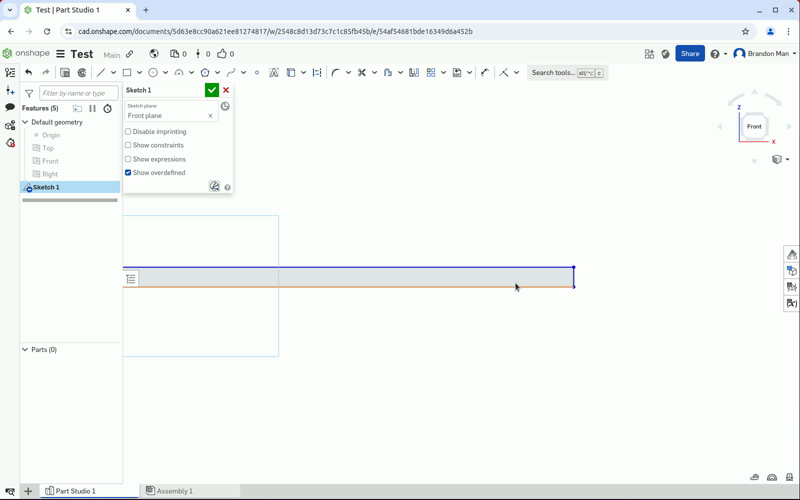
scroll(6)
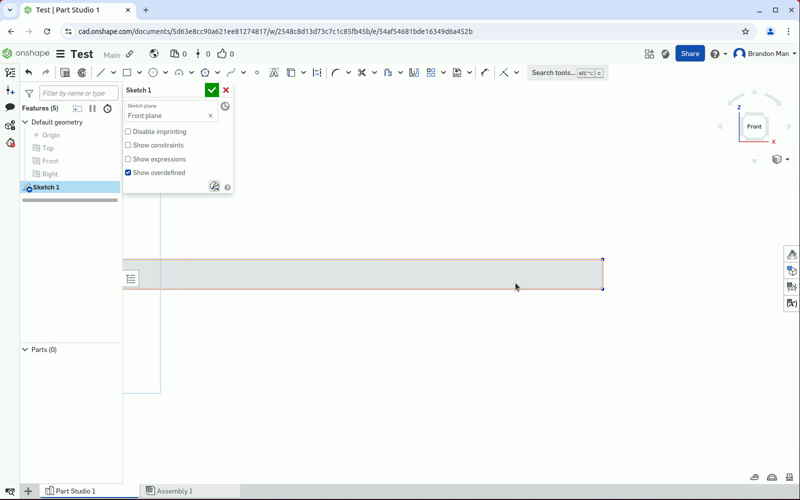
scroll(6)
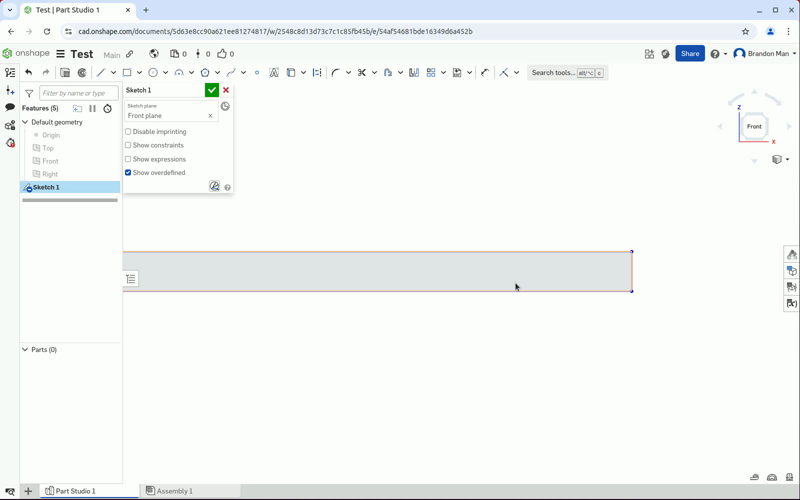
scroll(6)
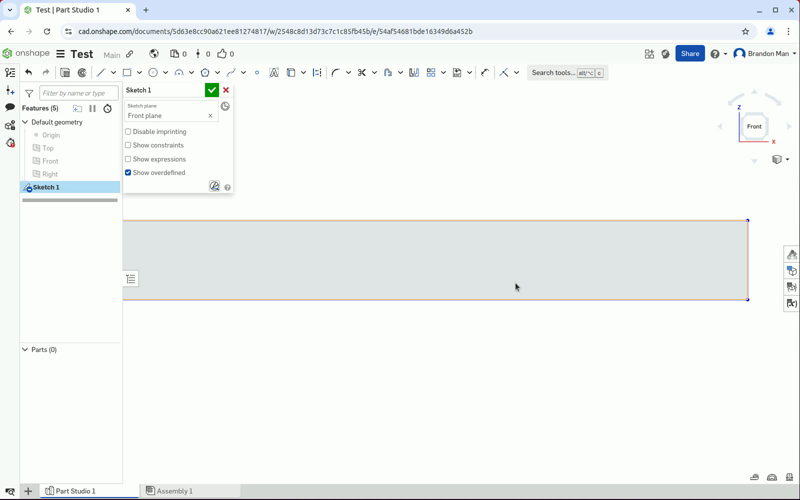
click(515, 282)
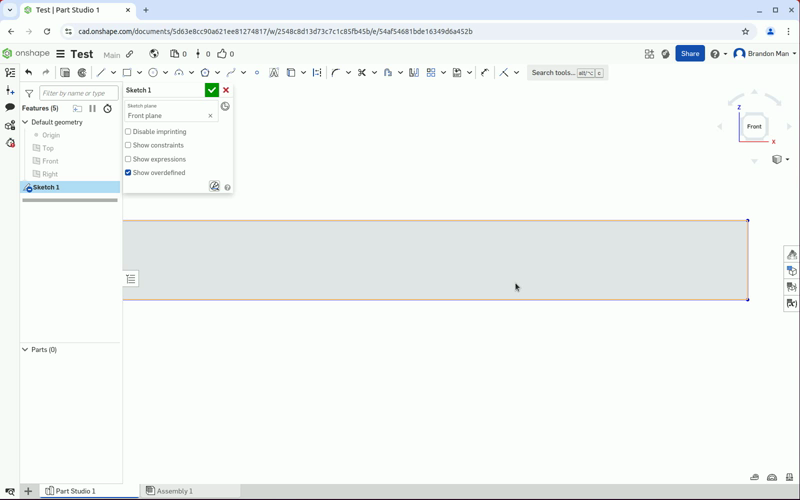
scroll(-6)
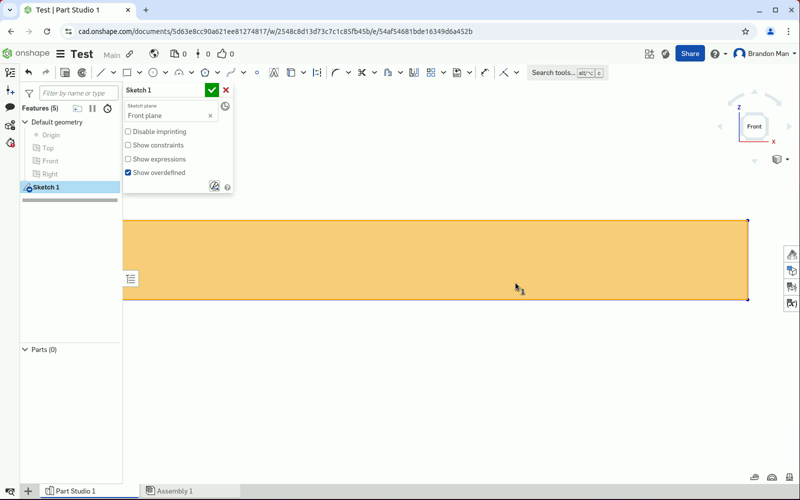
scroll(-6)
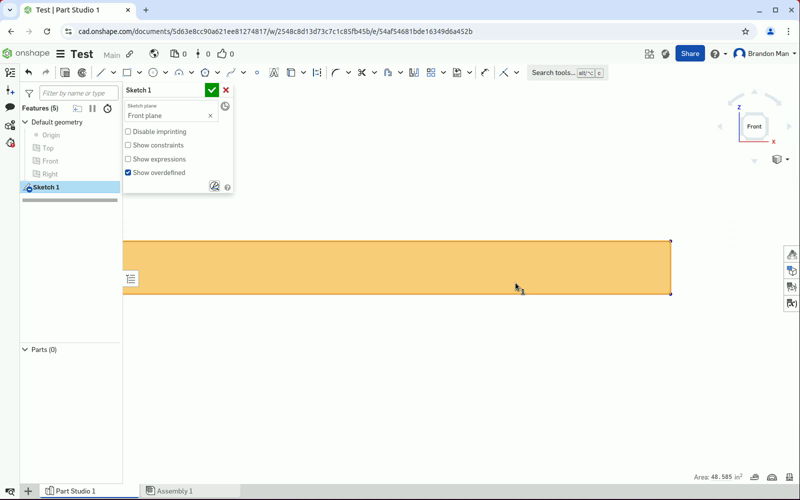
scroll(-6)
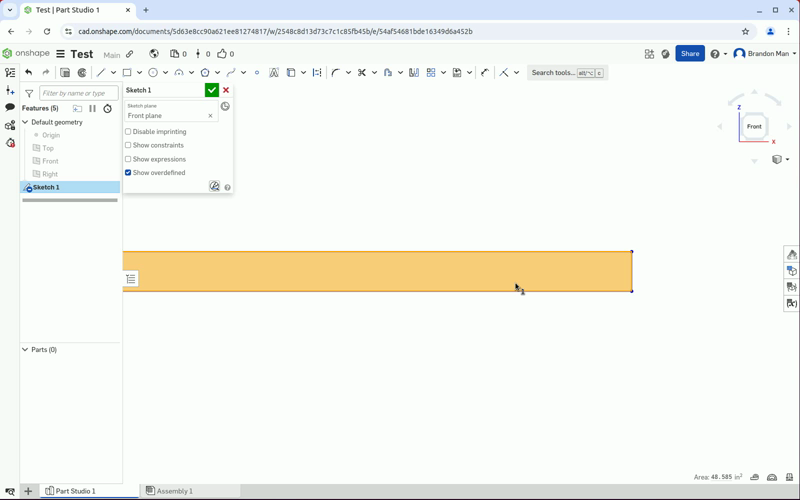
scroll(-6)
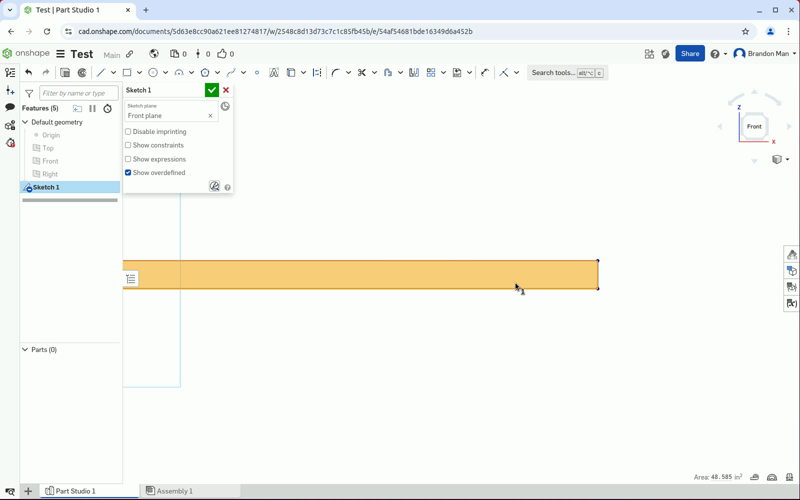
scroll(-6)
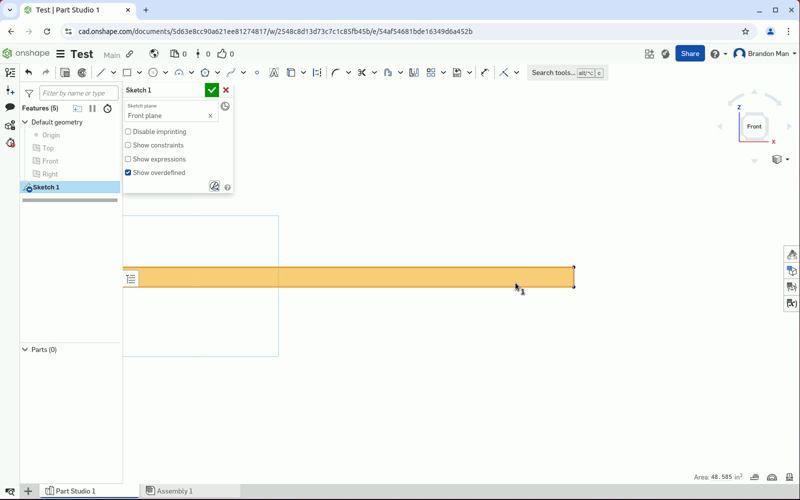
scroll(-6)
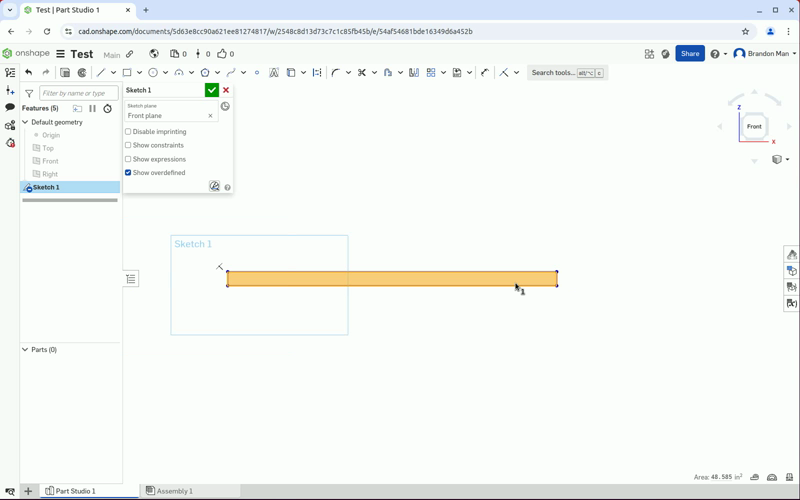
scroll(-6)
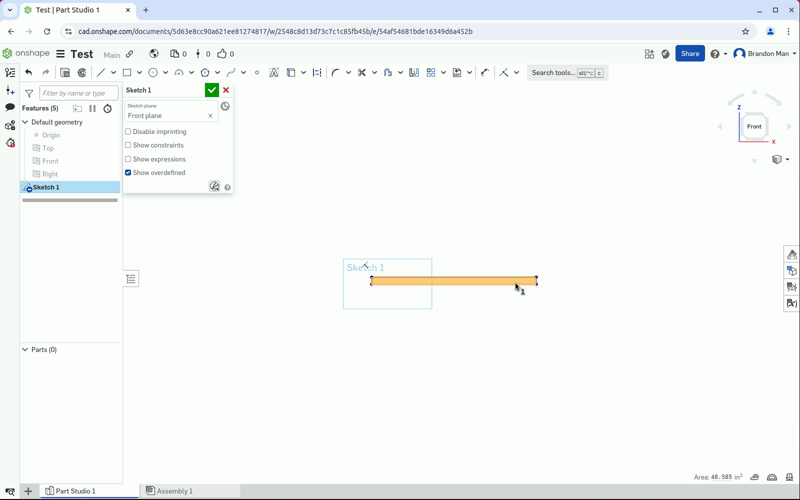
mouse_move(73, 352)
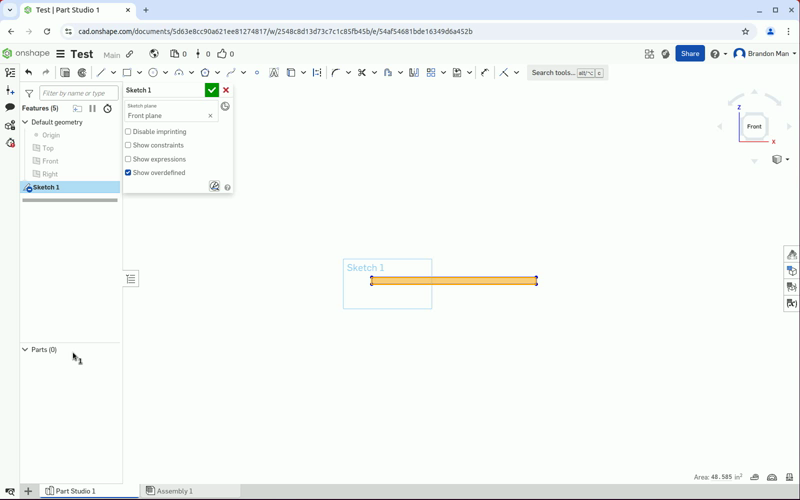
key(shift+y)
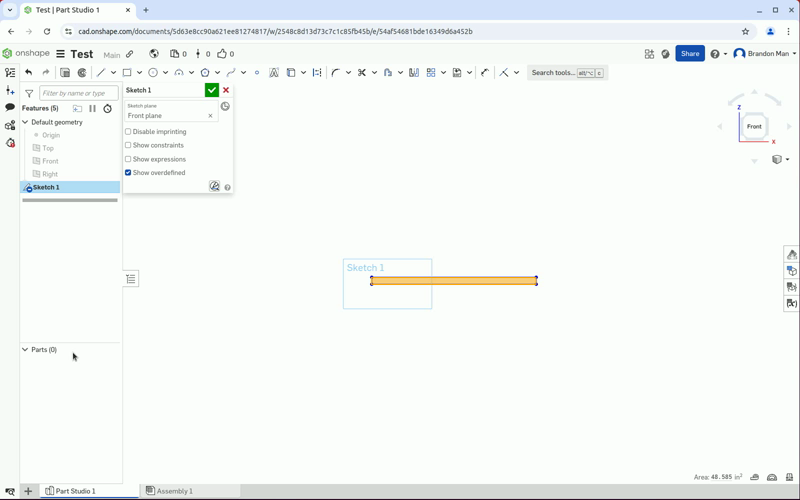
key(shift+e)
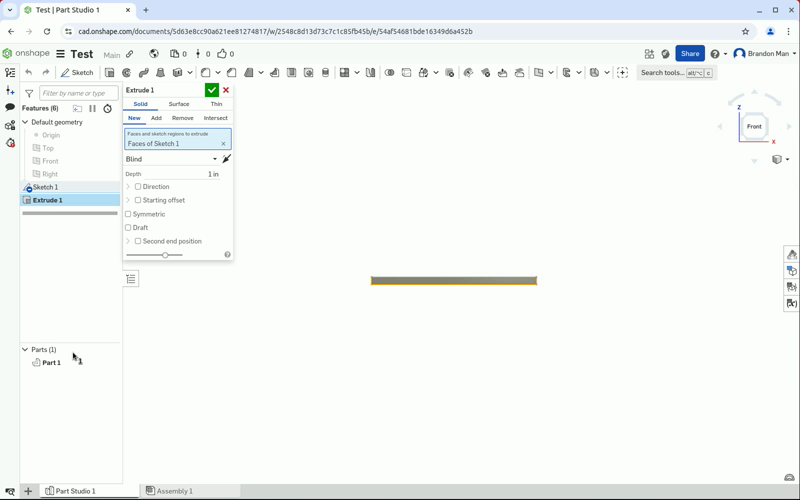
mouse_move(143, 106)
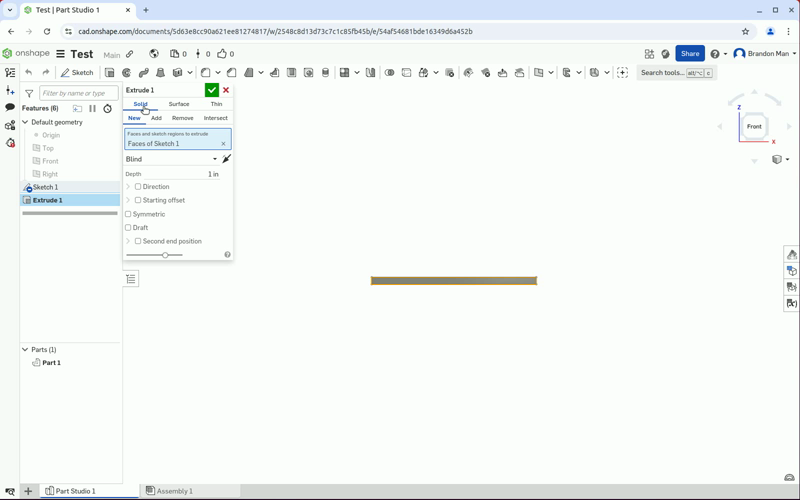
click(143, 106)
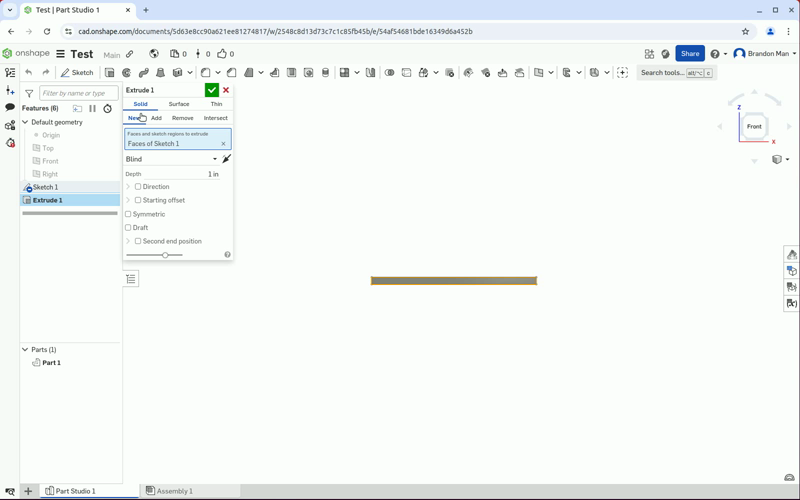
mouse_move(137, 120)
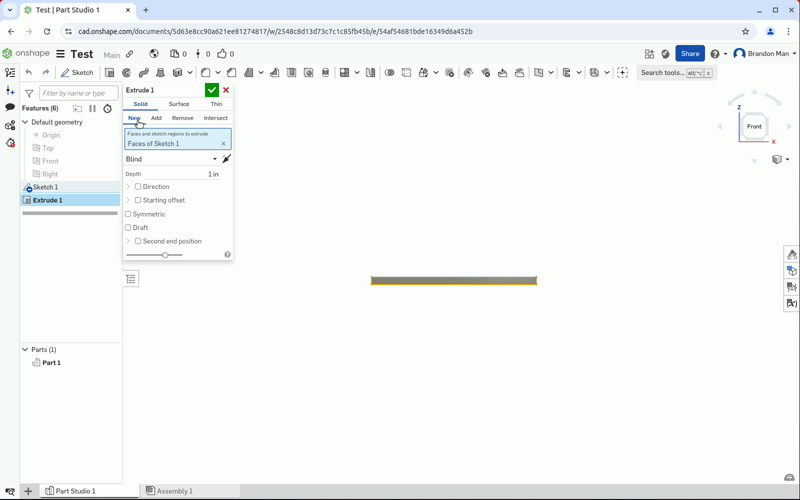
click(137, 120)
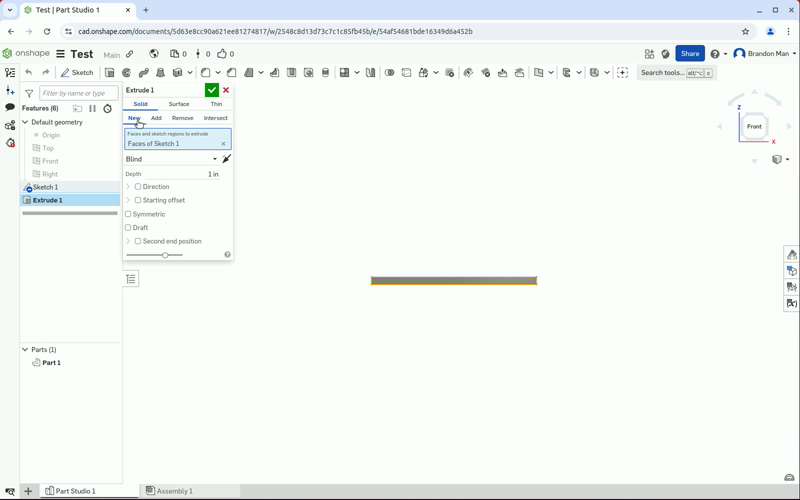
key(tab, 4)
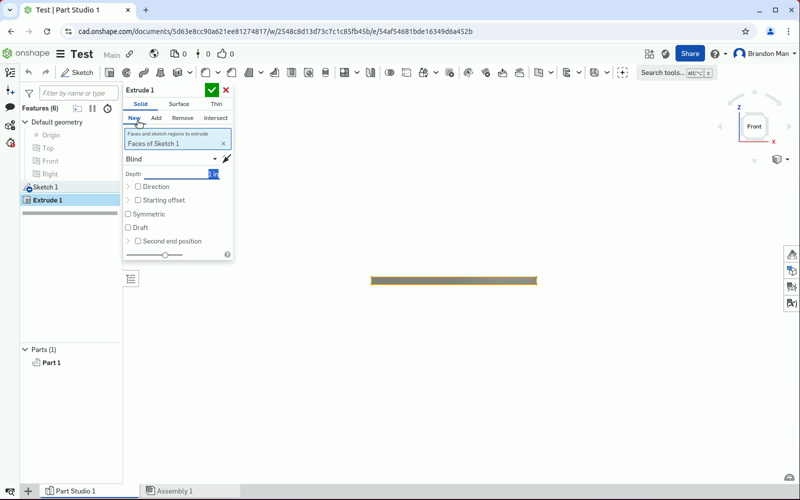
text(0.722)
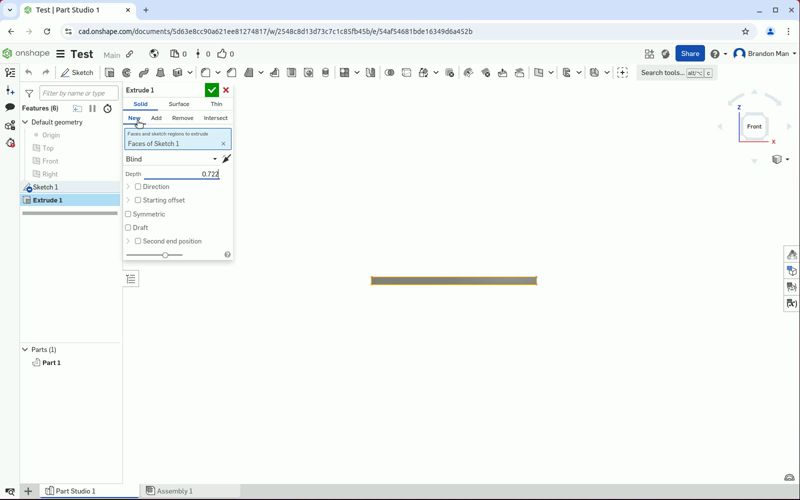
key(enter)
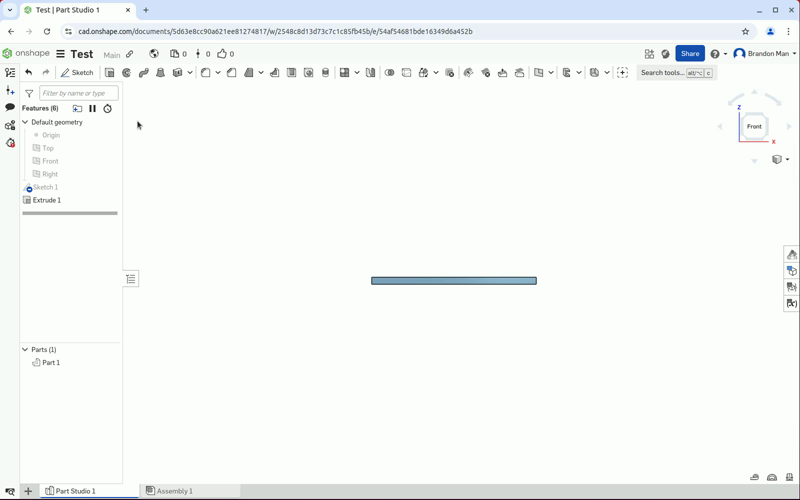
key(shift+h)
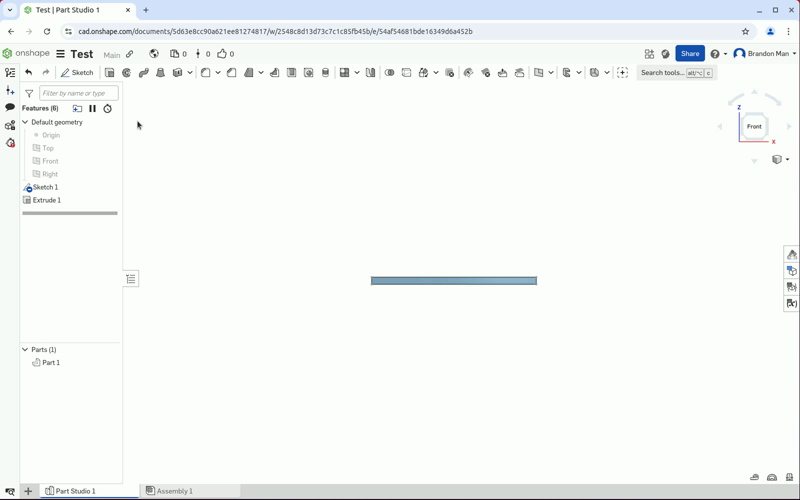
key(shift+h)
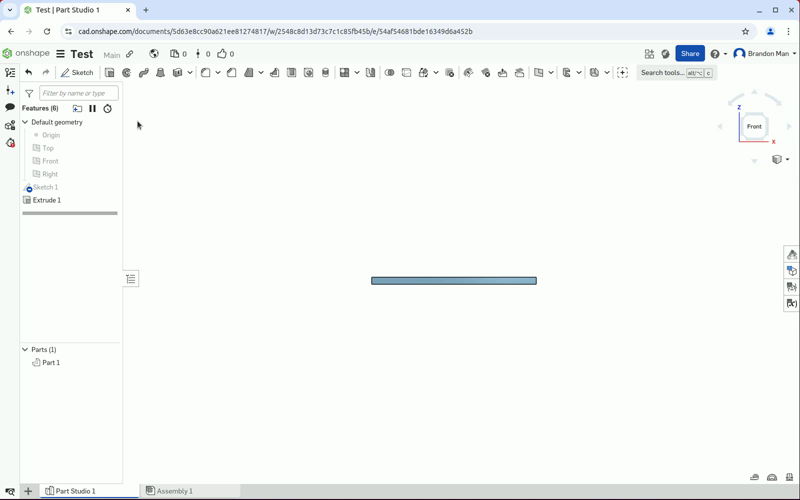
mouse_move(73, 189)
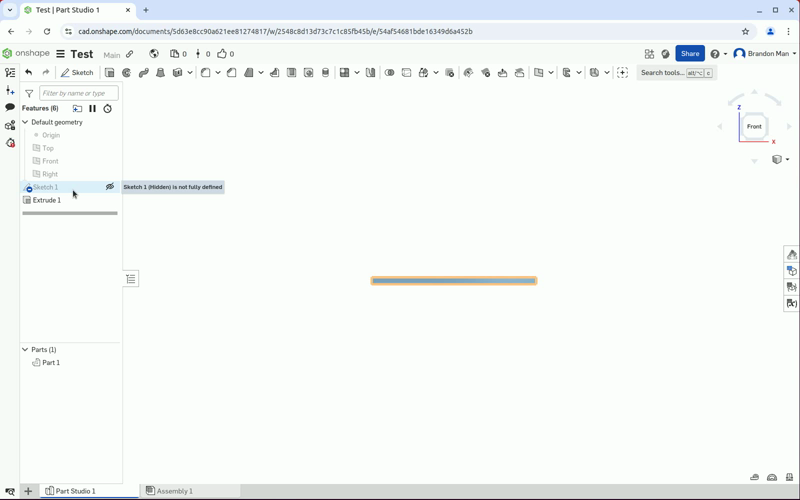
click(73, 189)
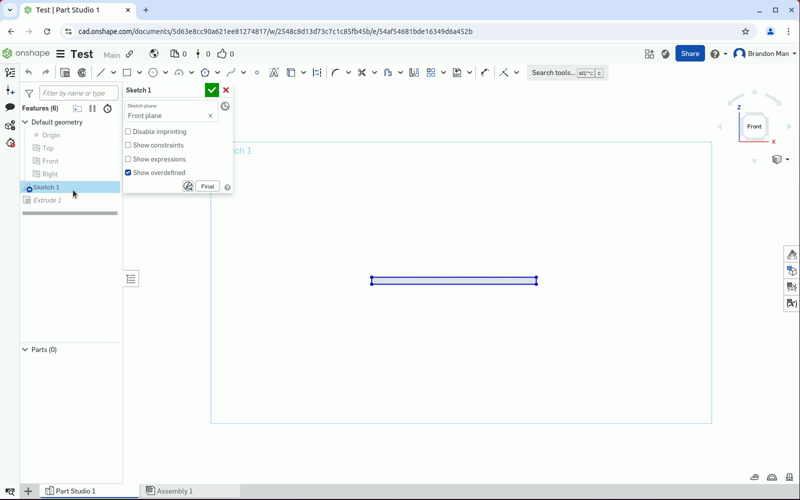
mouse_move(229, 92)
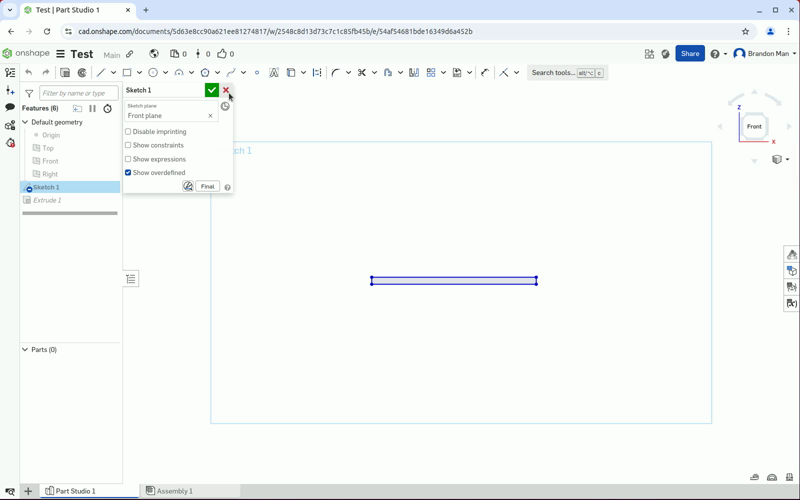
click(229, 92)
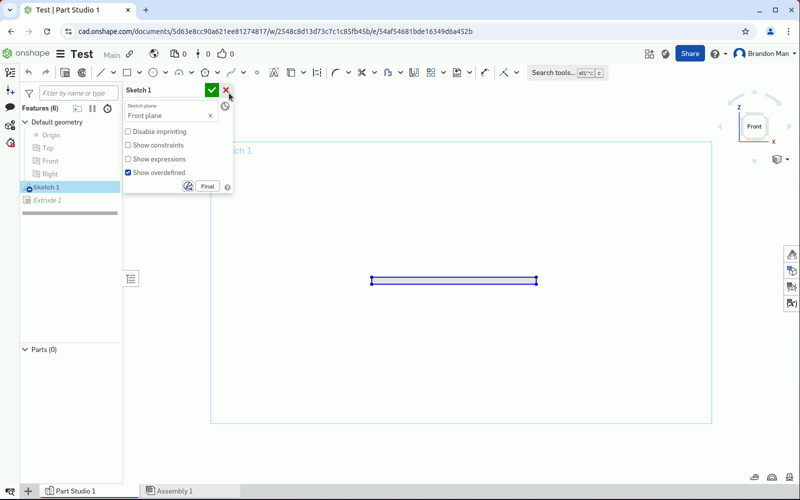
key(shift+s)
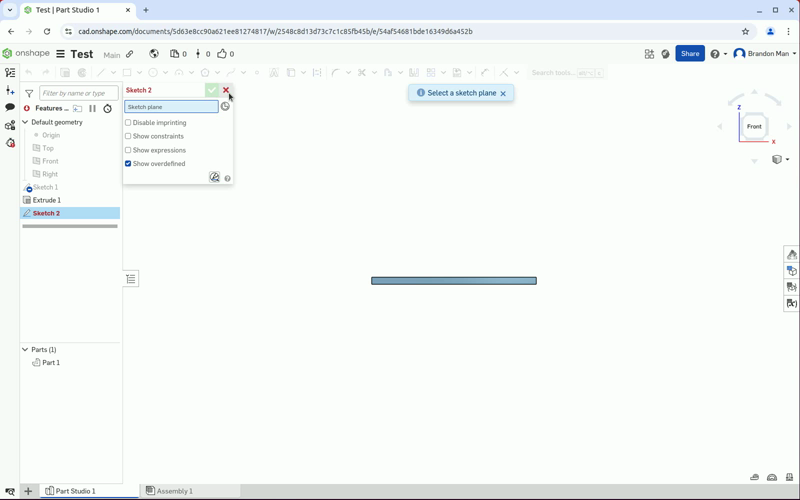
mouse_move(73, 163)
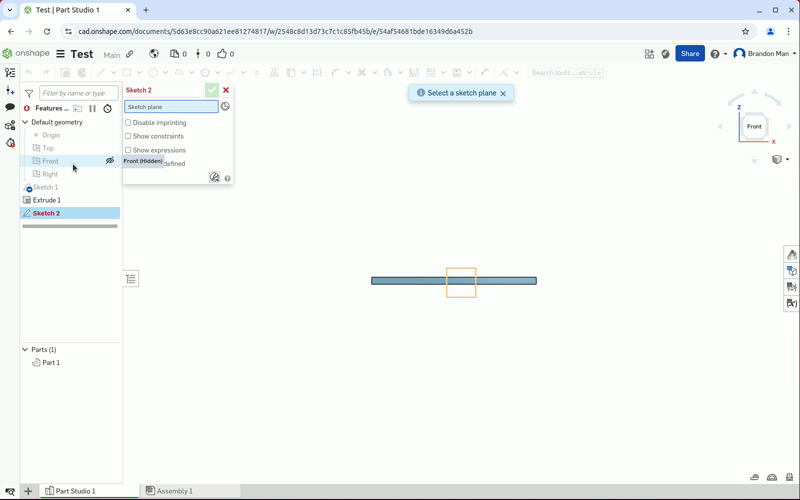
click(73, 163)
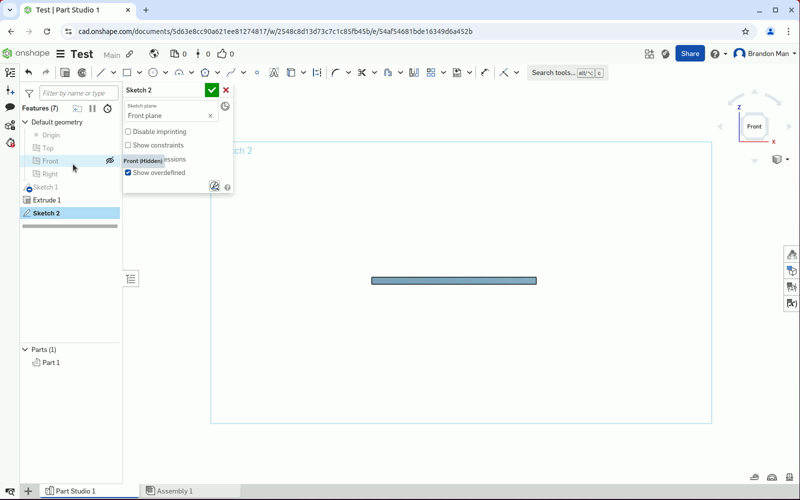
mouse_move(73, 352)
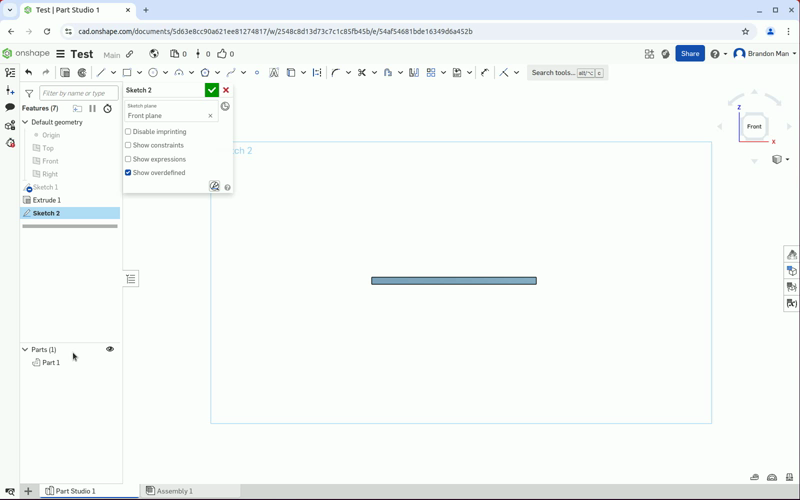
key(y)
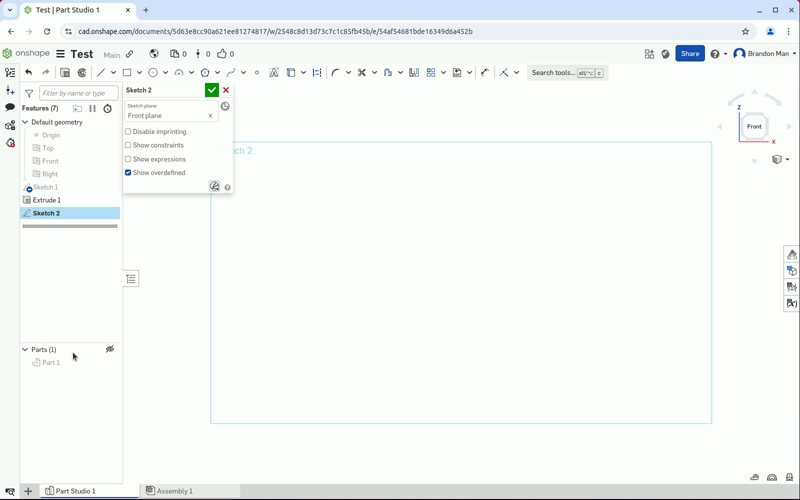
key(l)
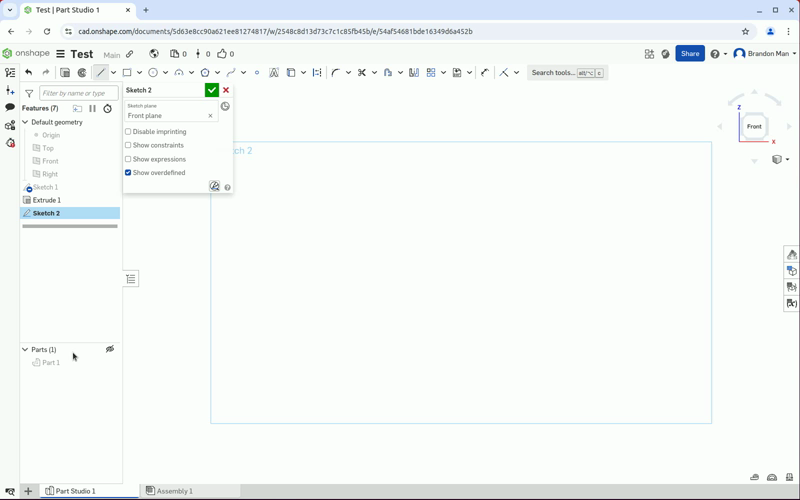
key_down(shift)
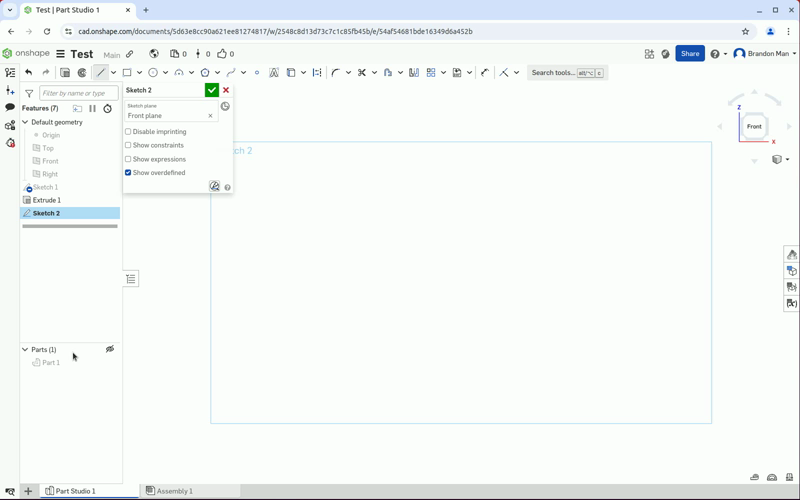
mouse_move(348, 292)
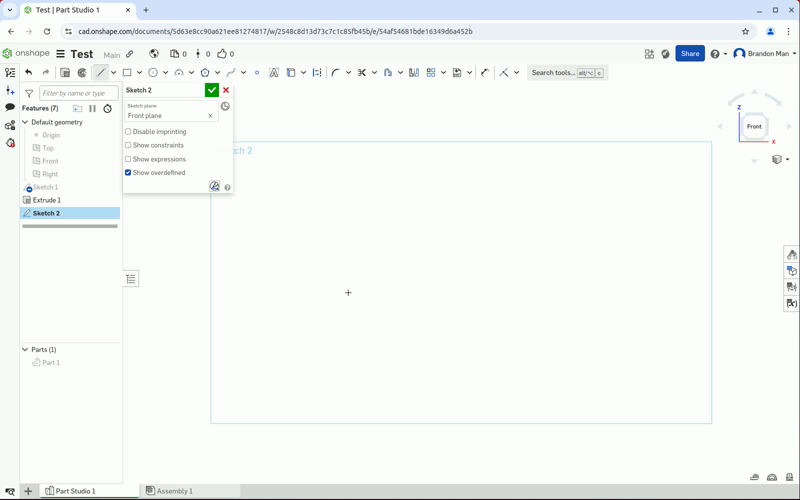
click(348, 292)
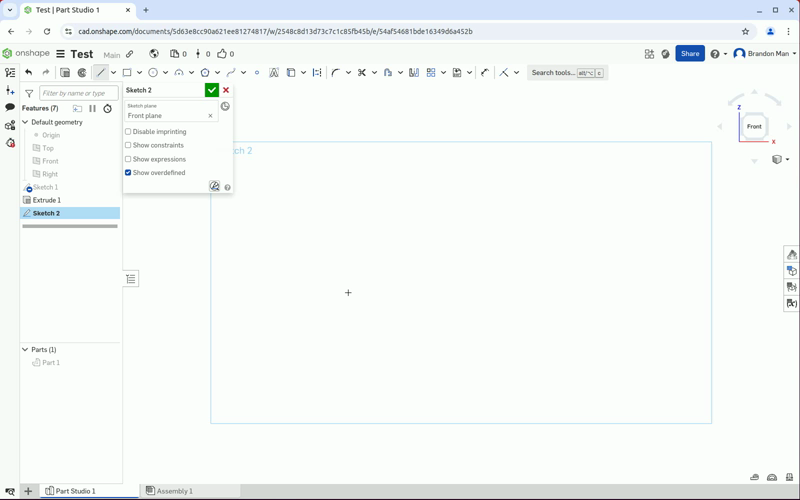
key_up(shift)
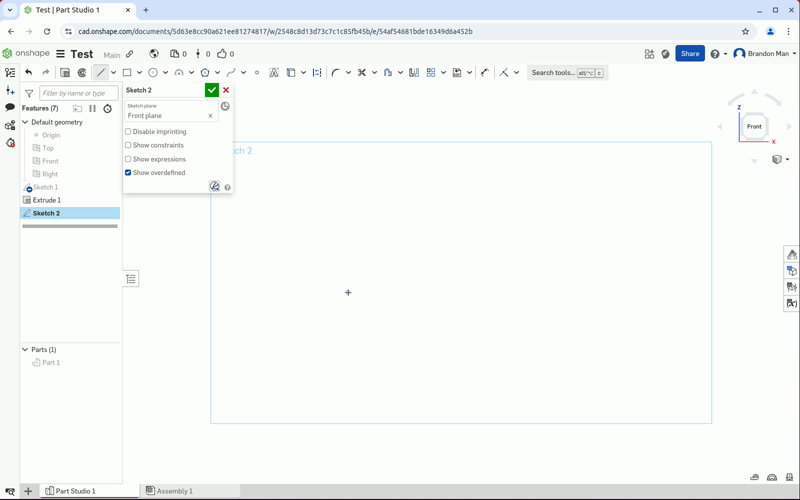
key_down(shift)
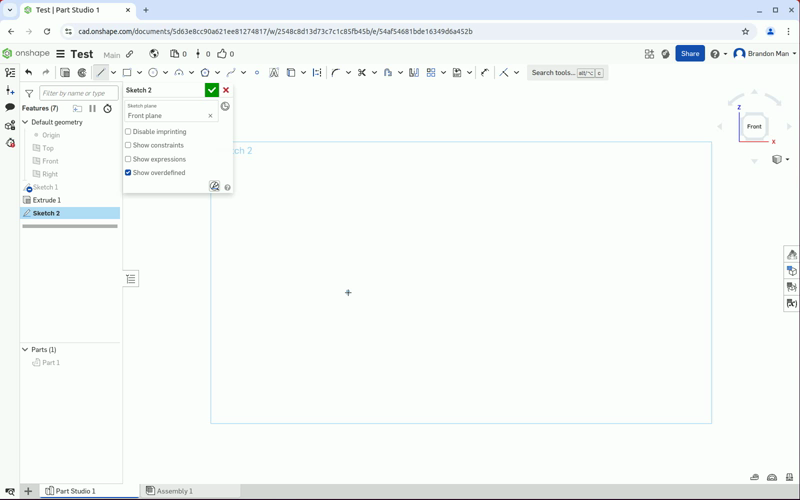
mouse_move(472, 292)
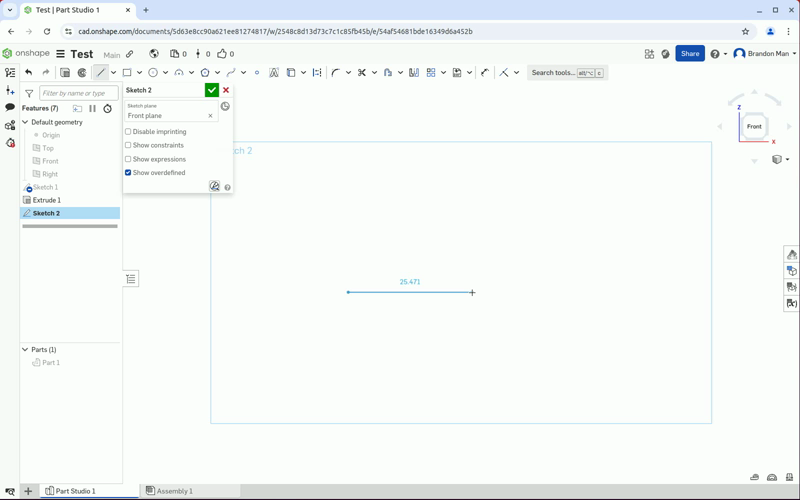
click(472, 292)
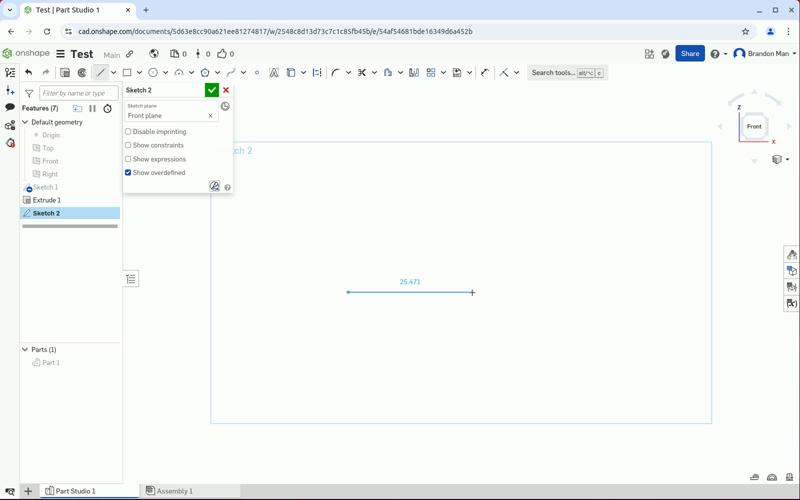
key_up(shift)
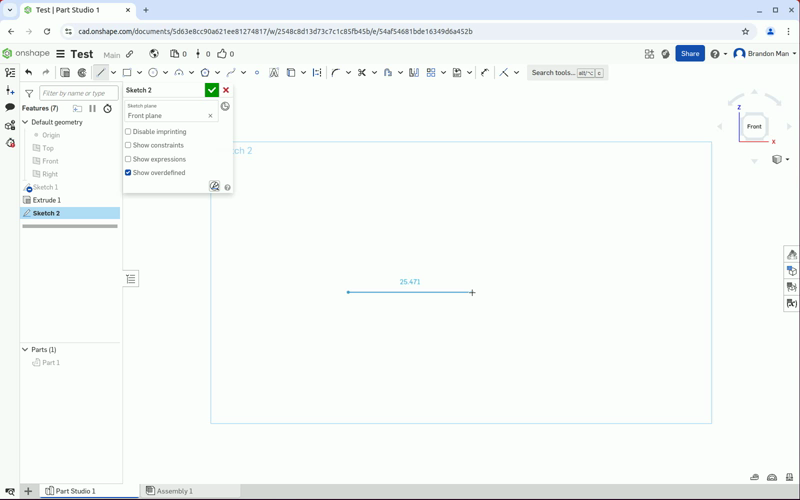
key_down(shift)
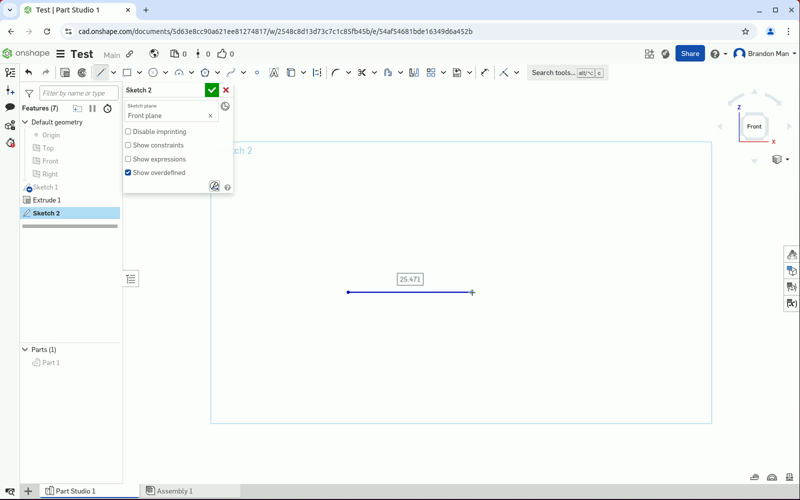
mouse_move(502, 292)
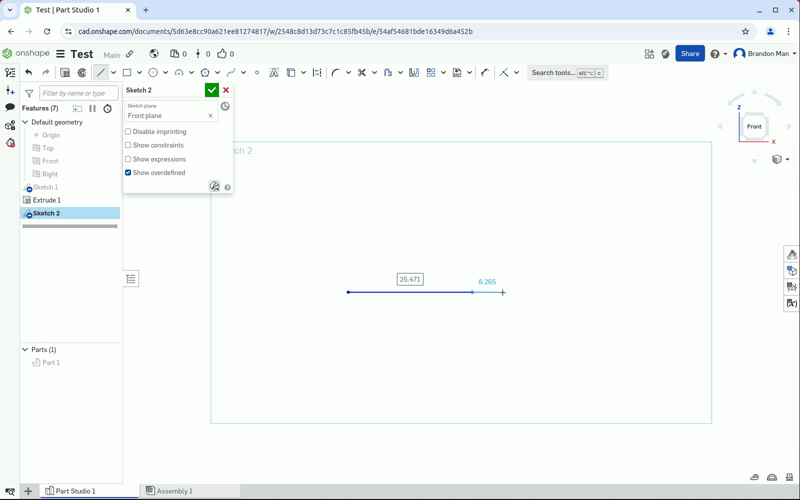
mouse_move(472, 285)
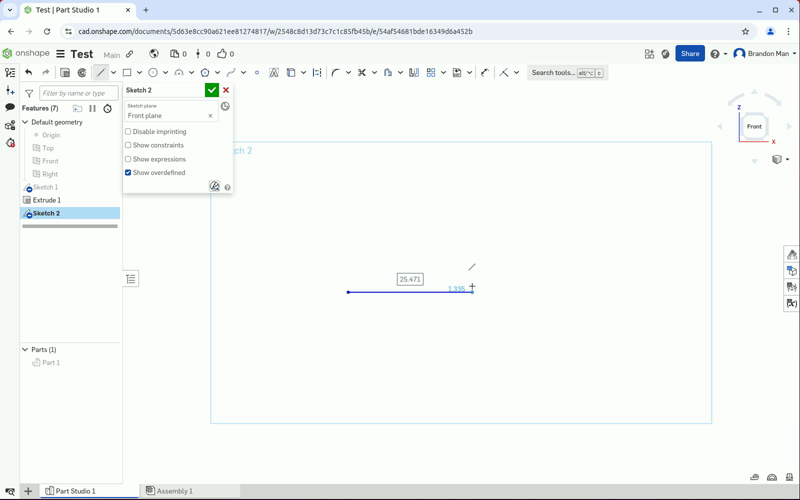
scroll(6)
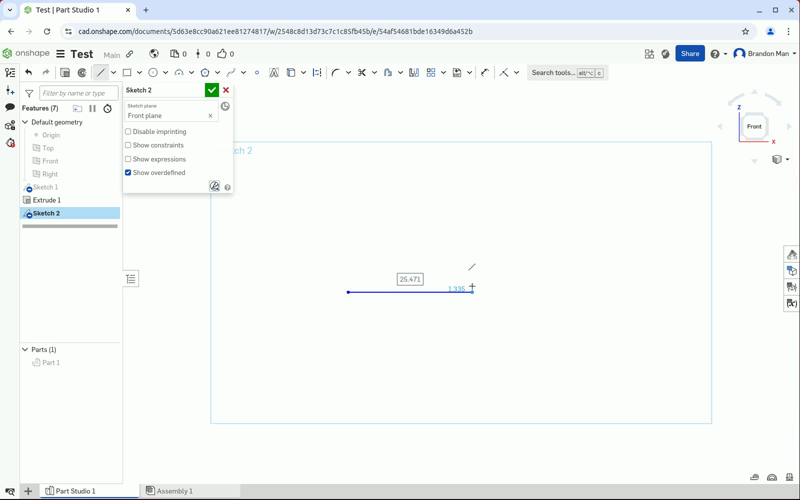
scroll(6)
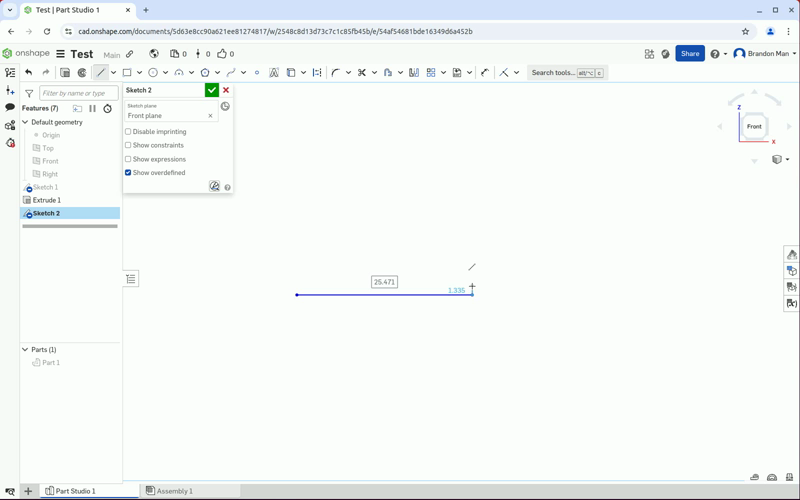
scroll(6)
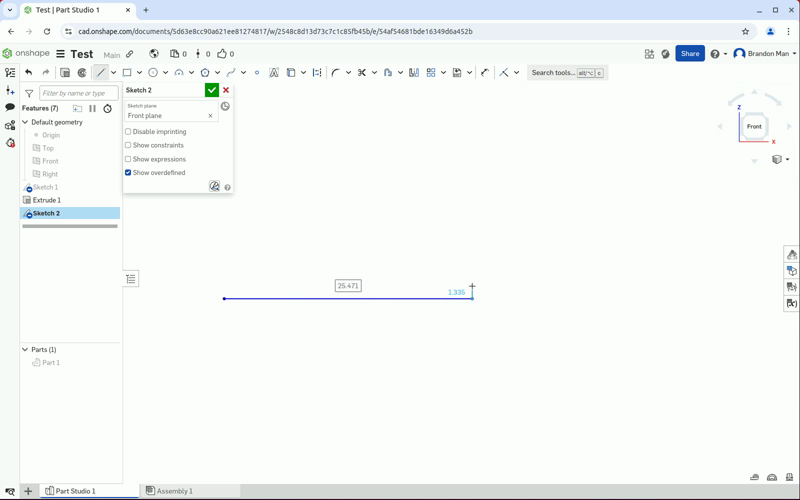
scroll(6)
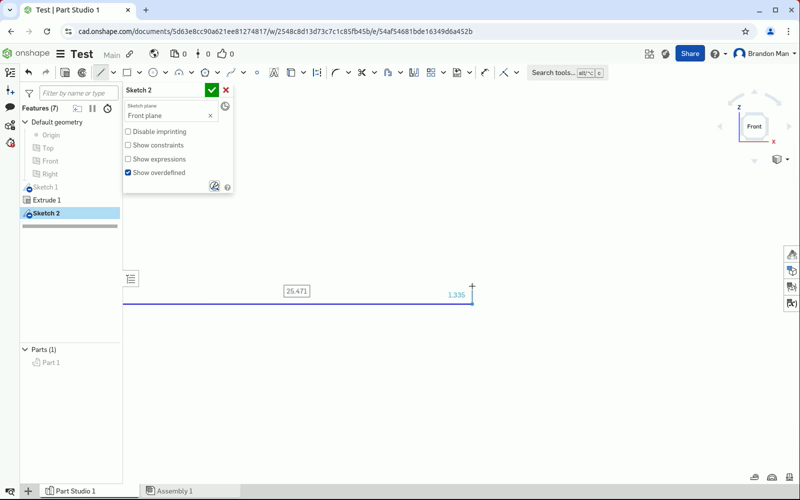
scroll(6)
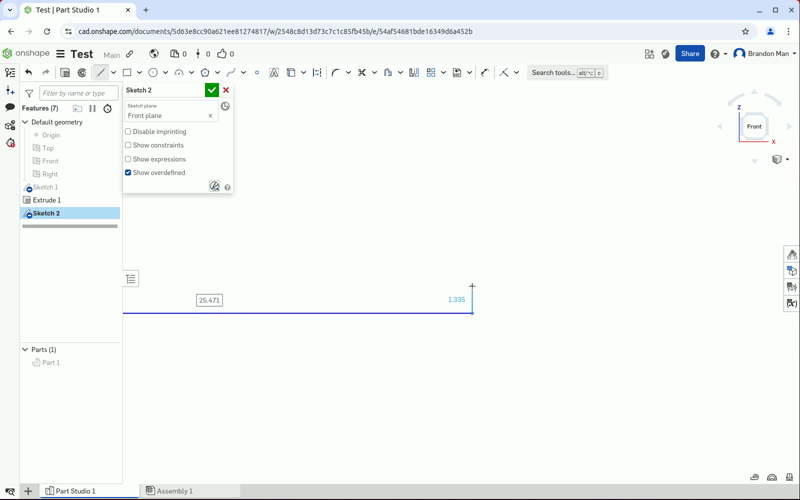
scroll(6)
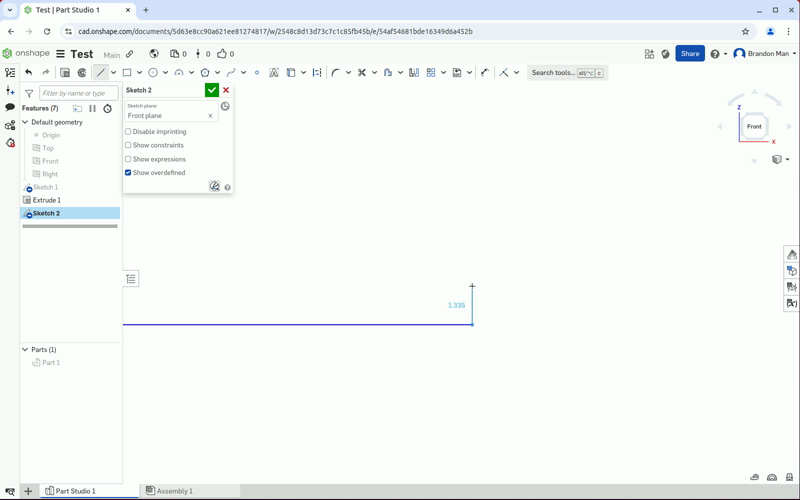
scroll(6)
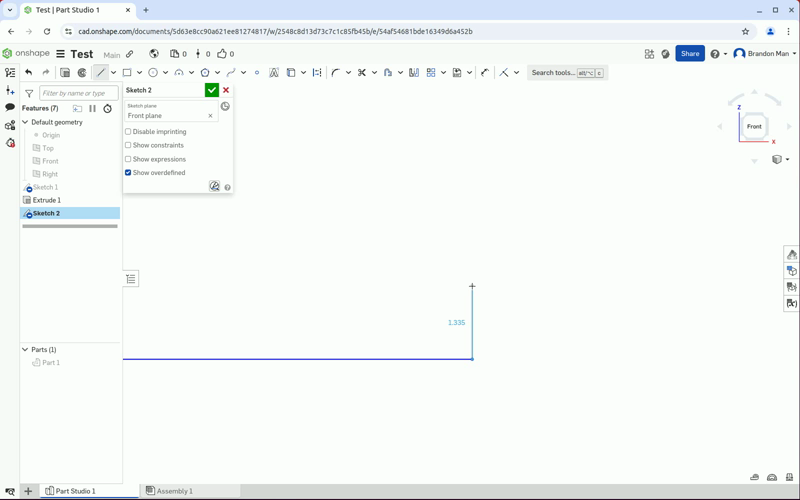
click(472, 285)
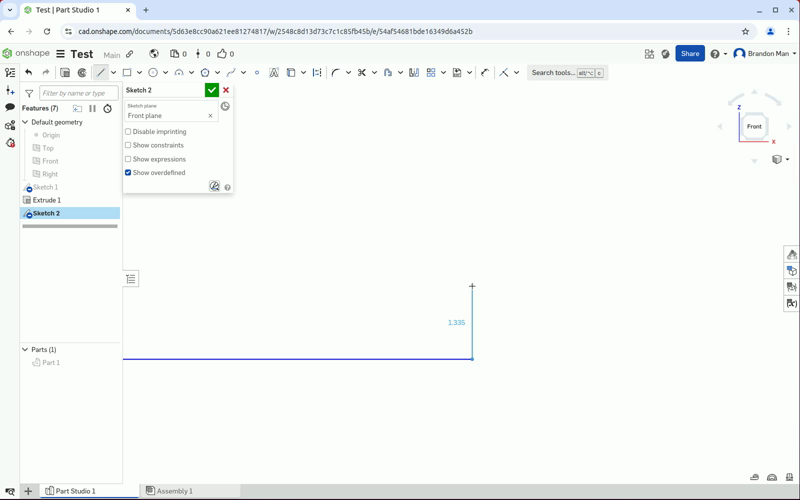
scroll(-6)
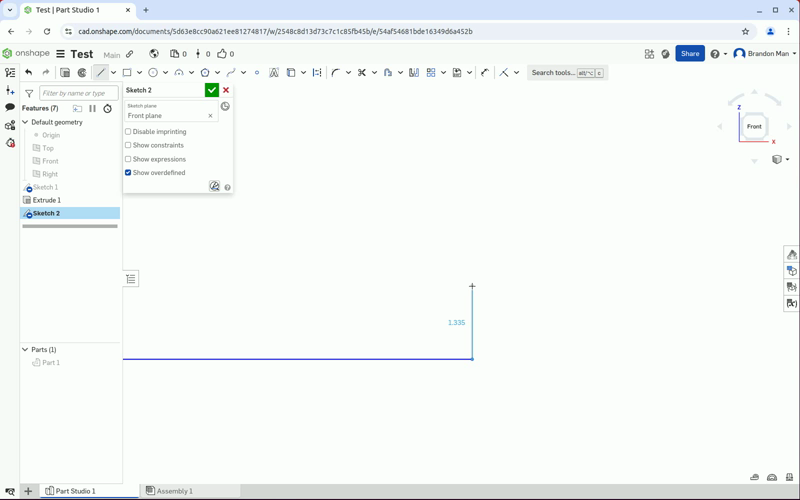
scroll(-6)
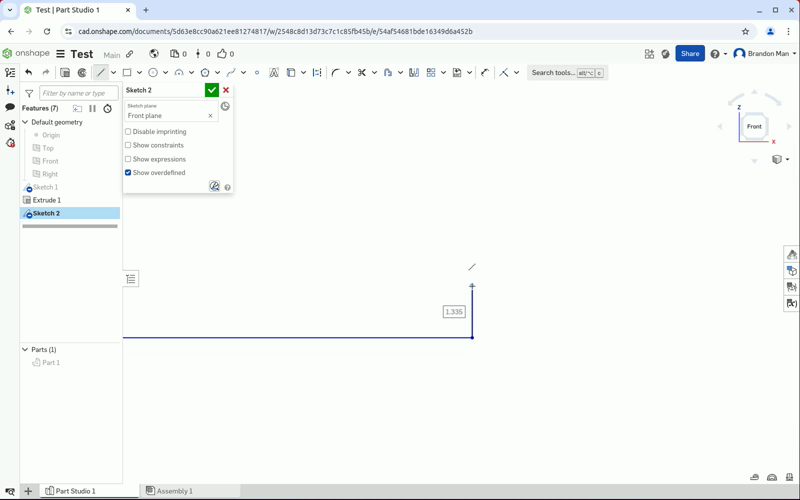
scroll(-6)
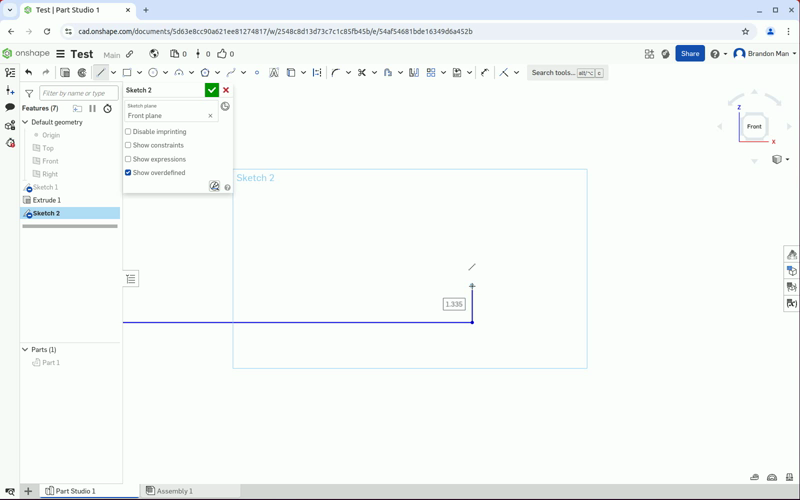
scroll(-6)
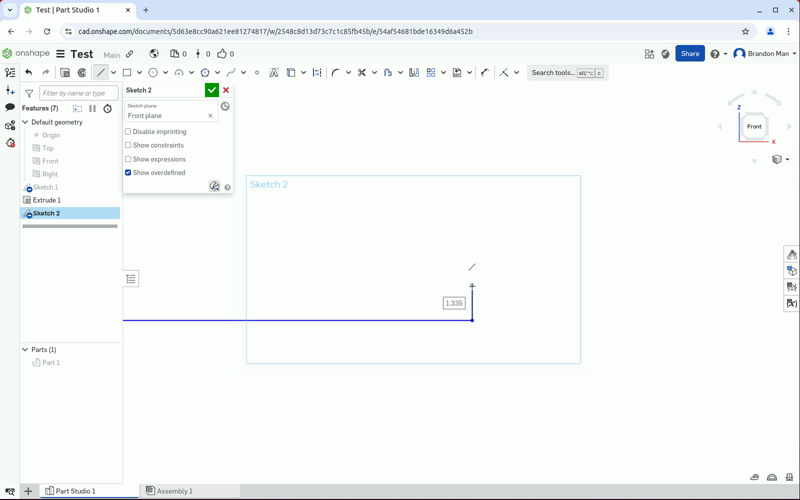
scroll(-6)
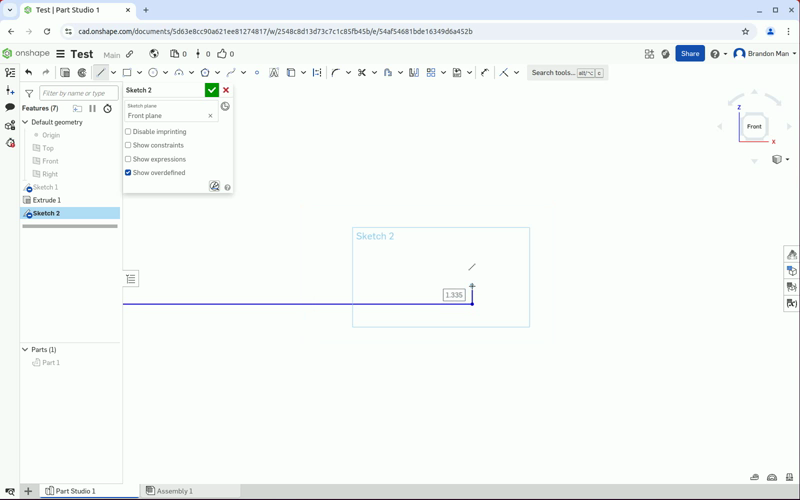
scroll(-6)
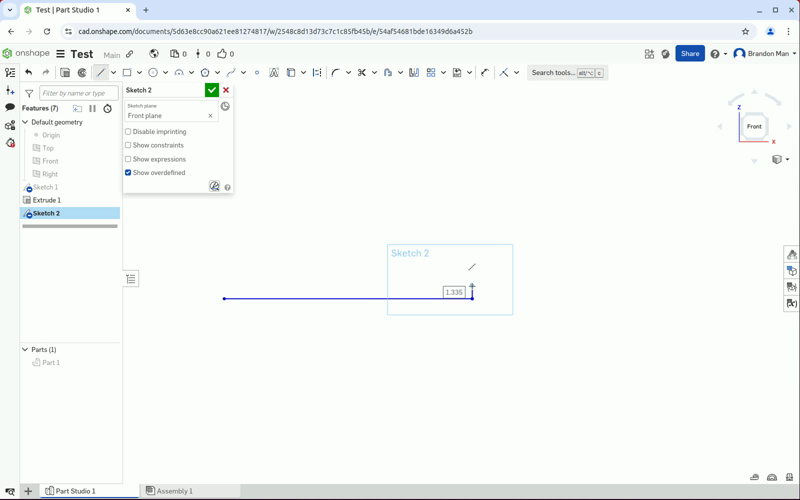
scroll(-6)
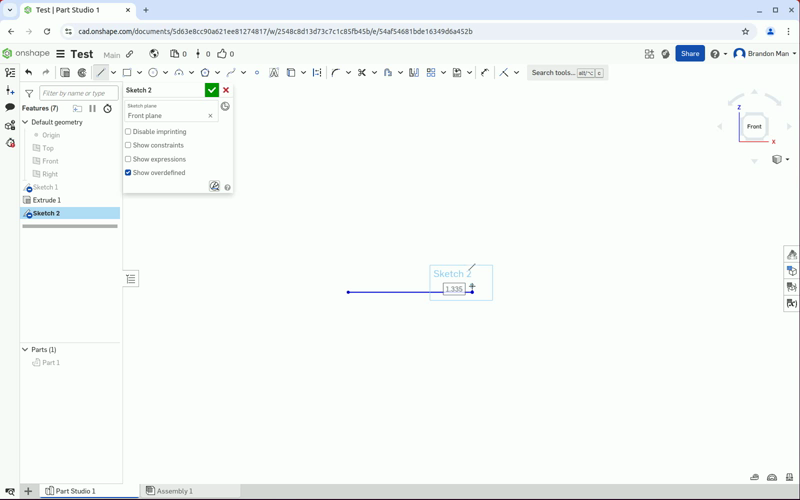
key_up(shift)
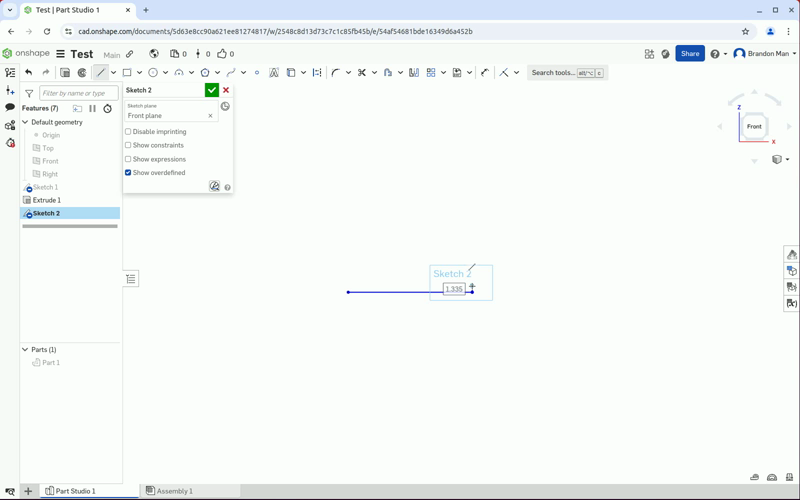
key_down(shift)
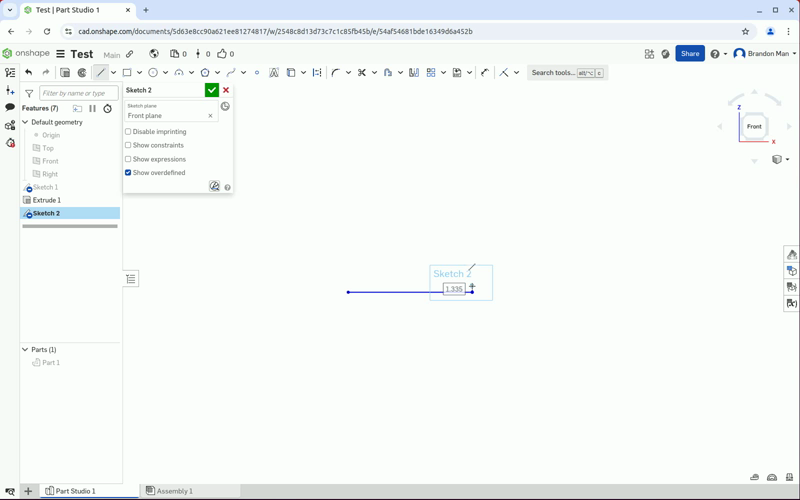
mouse_move(348, 285)
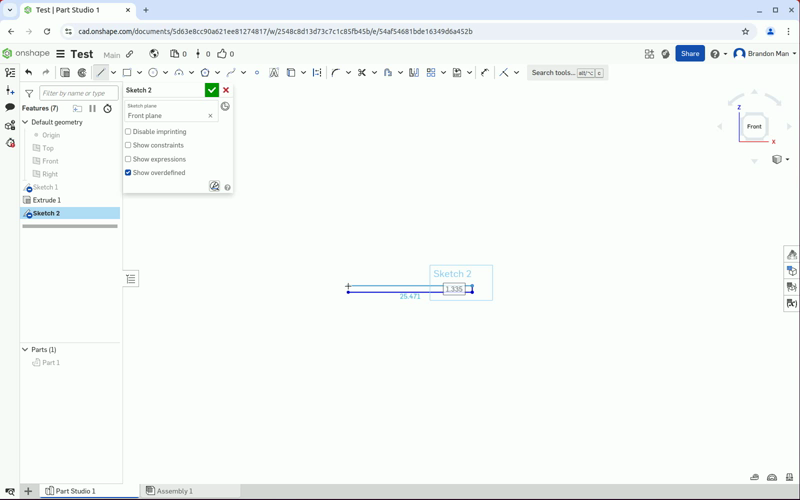
click(348, 285)
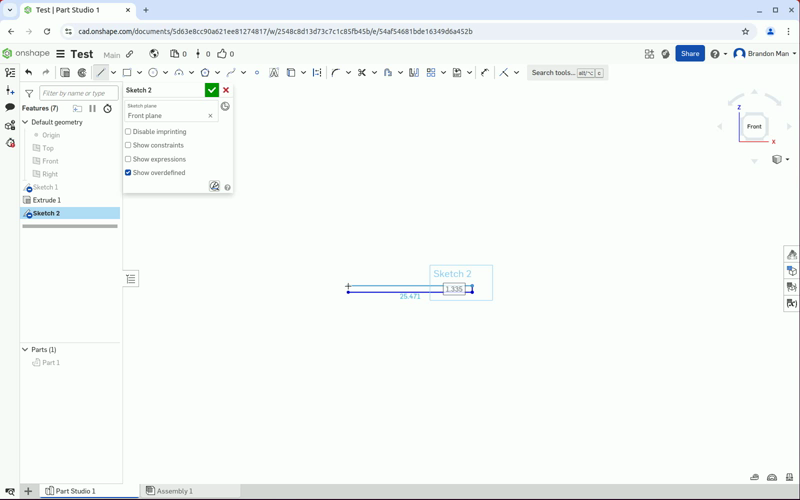
key_up(shift)
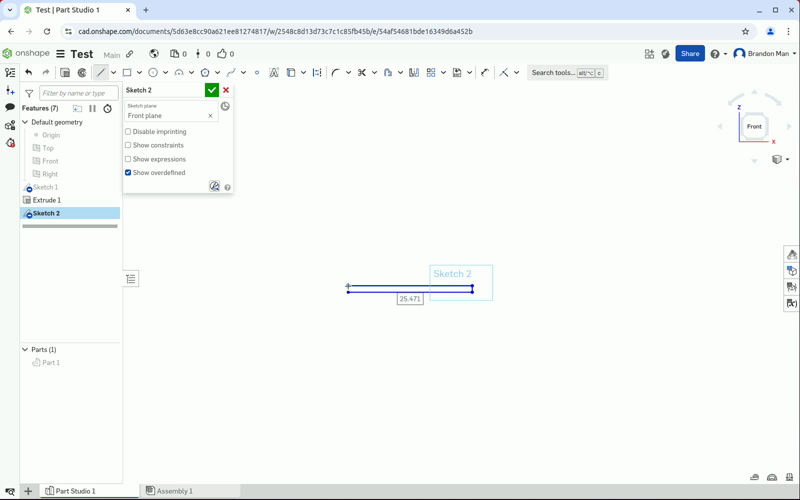
mouse_move(378, 285)
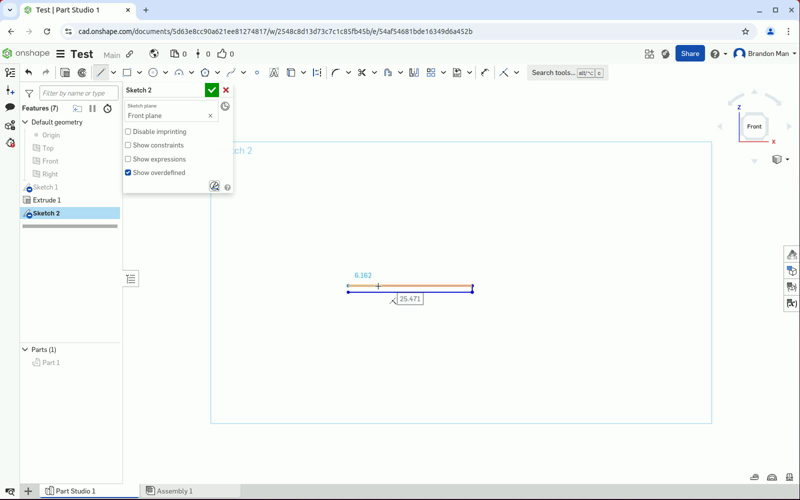
key_down(shift)
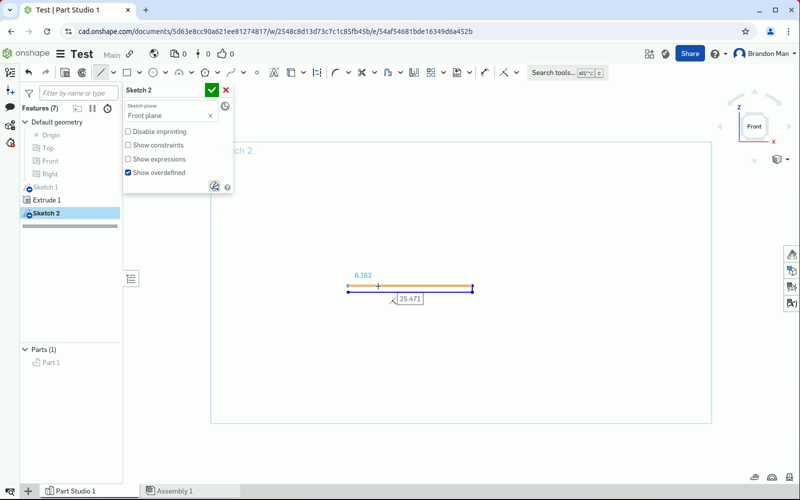
mouse_move(348, 292)
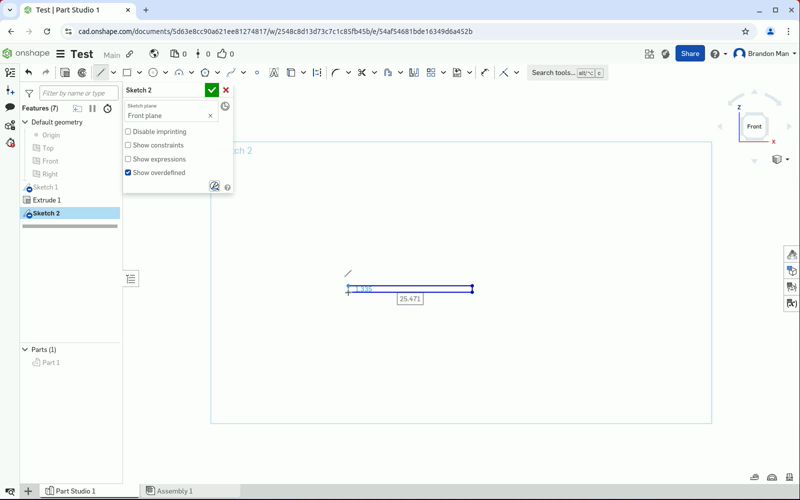
scroll(6)
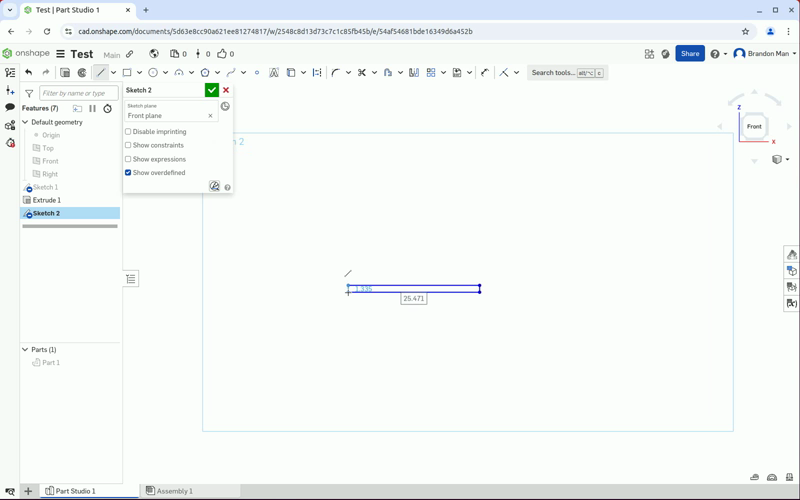
scroll(6)
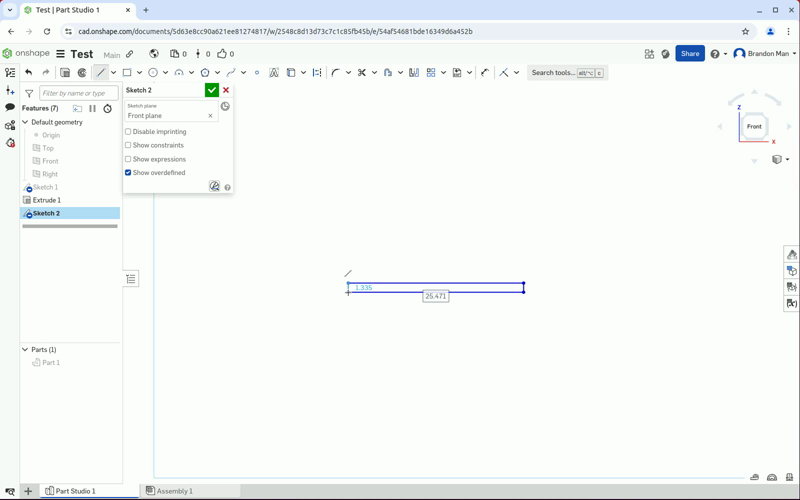
scroll(6)
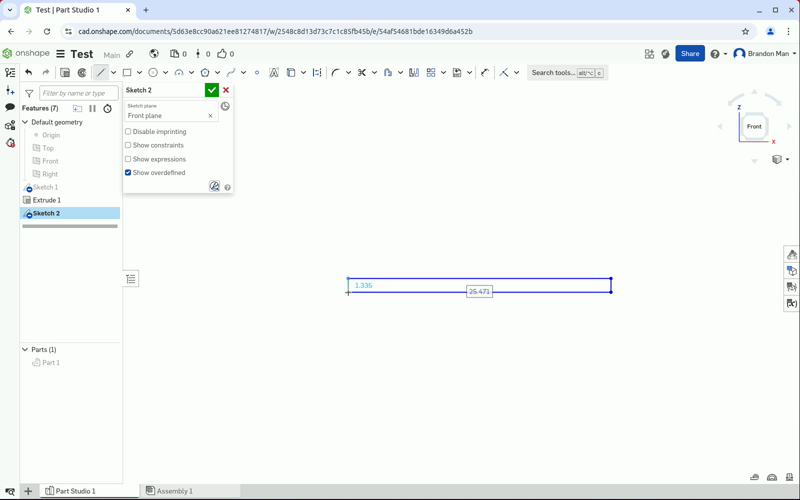
scroll(6)
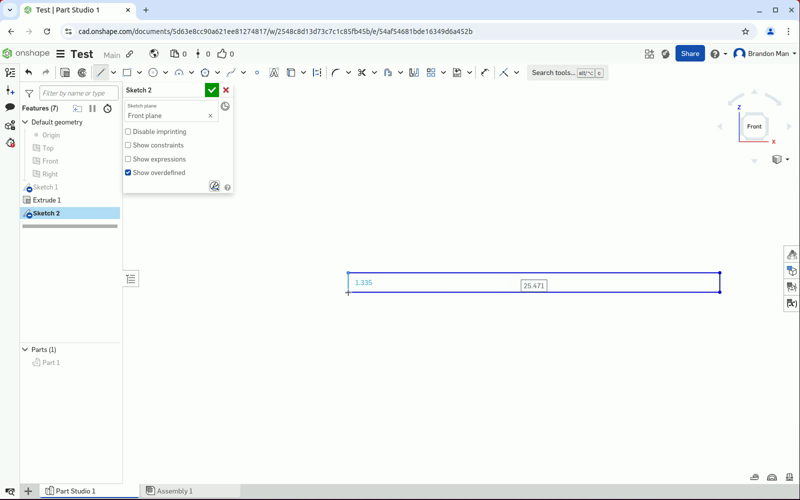
scroll(6)
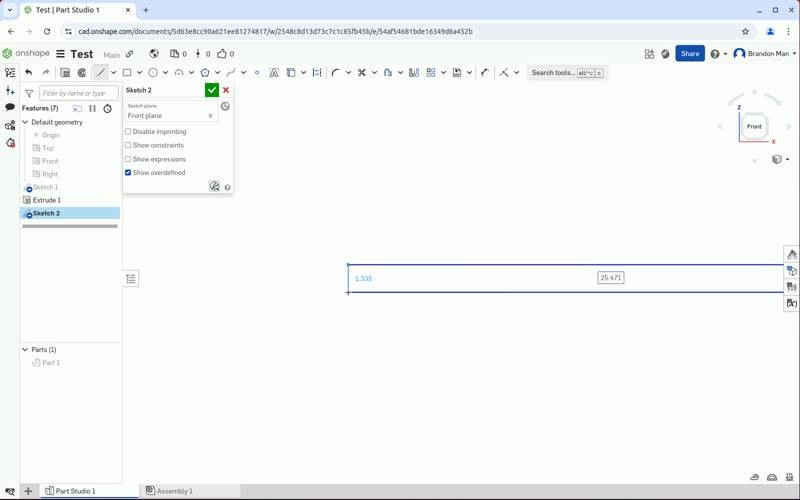
scroll(6)
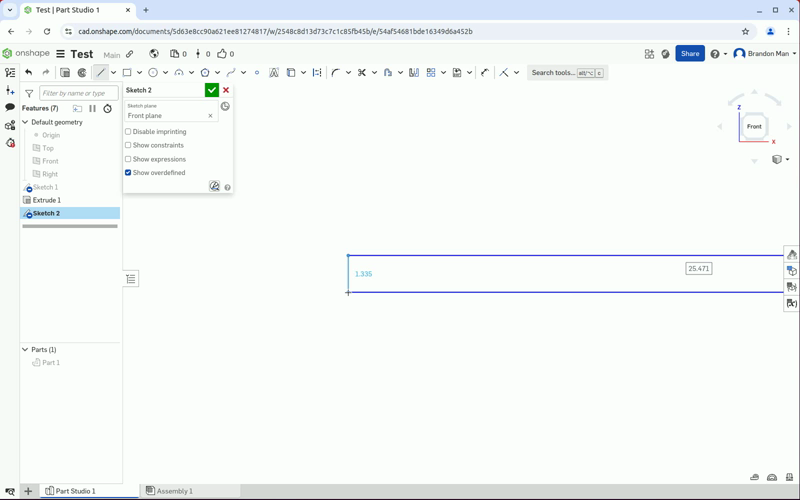
scroll(6)
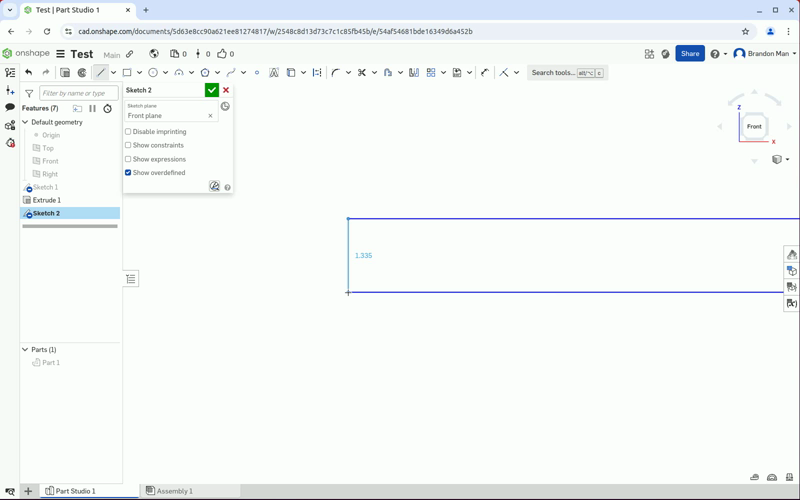
key_up(shift)
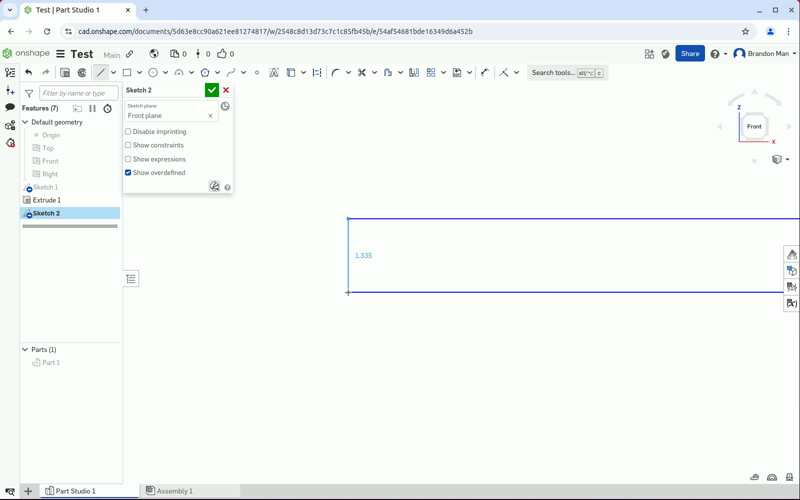
click(348, 292)
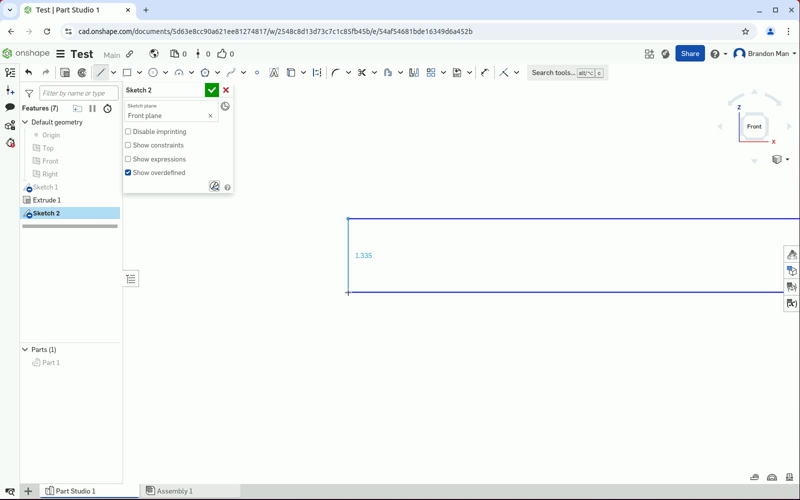
scroll(-6)
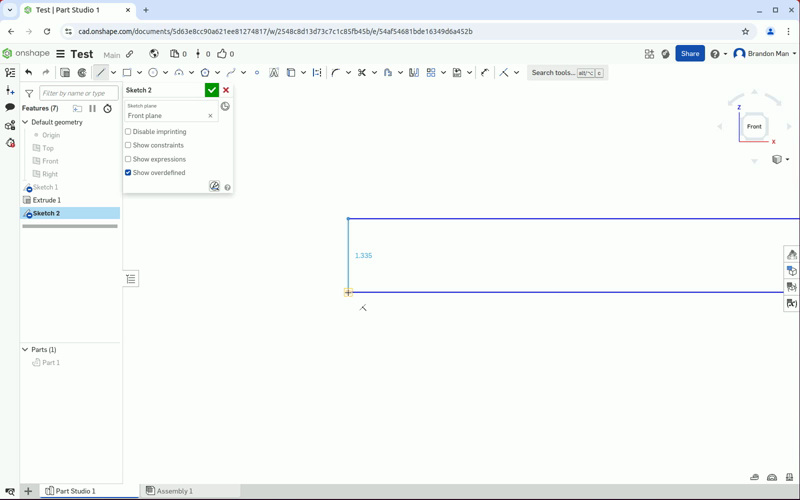
scroll(-6)
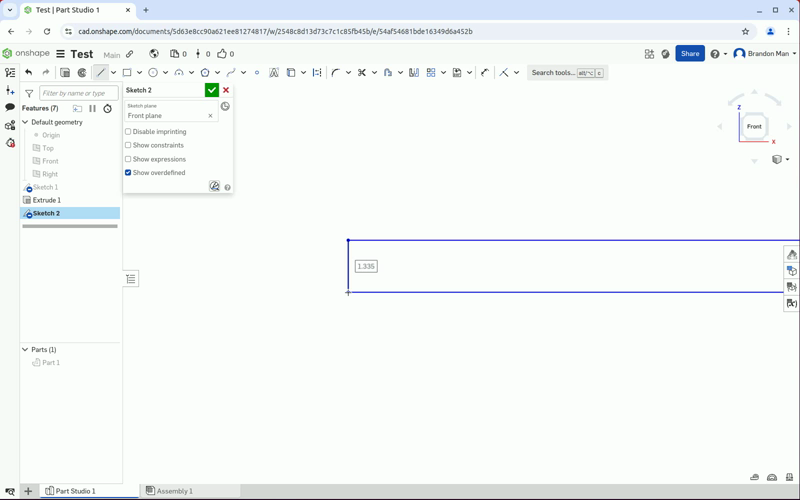
scroll(-6)
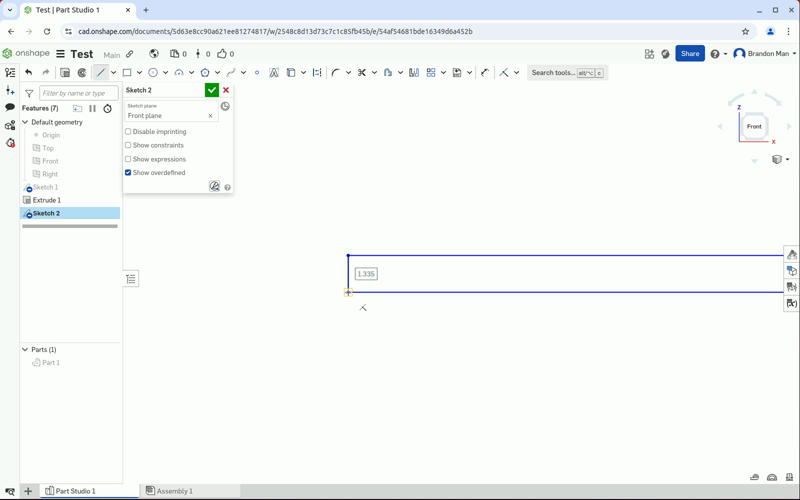
scroll(-6)
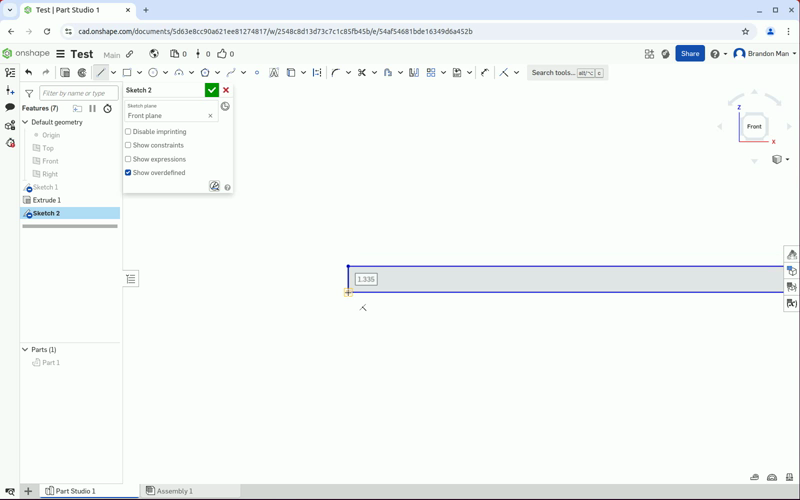
scroll(-6)
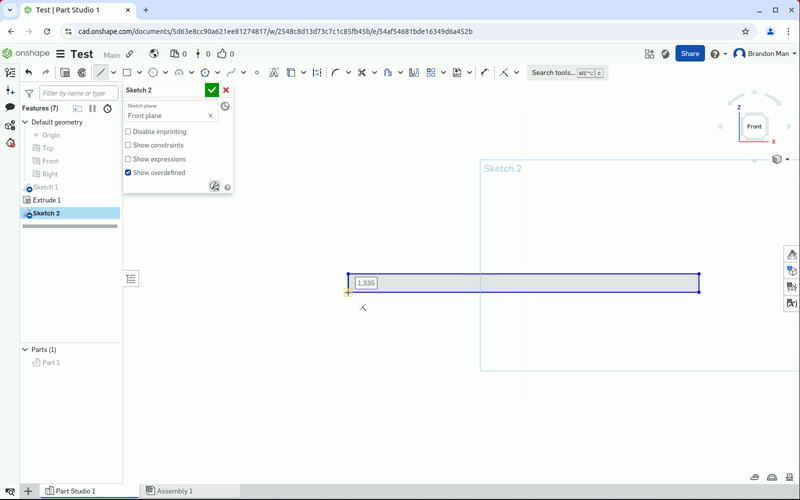
scroll(-6)
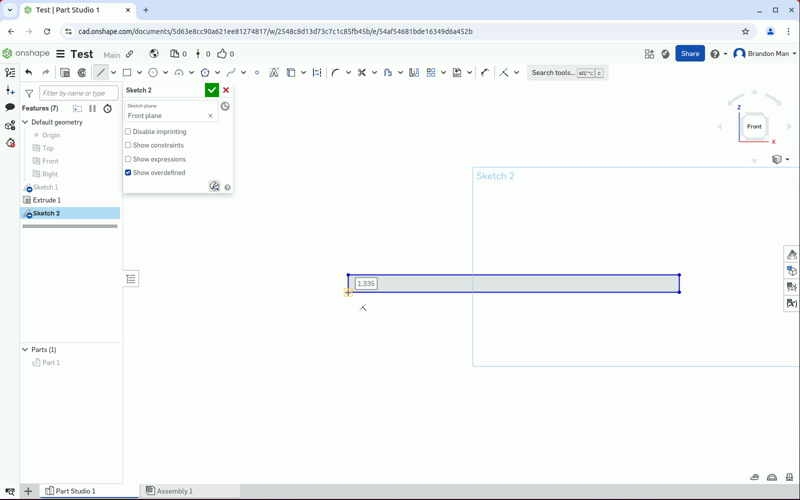
scroll(-6)
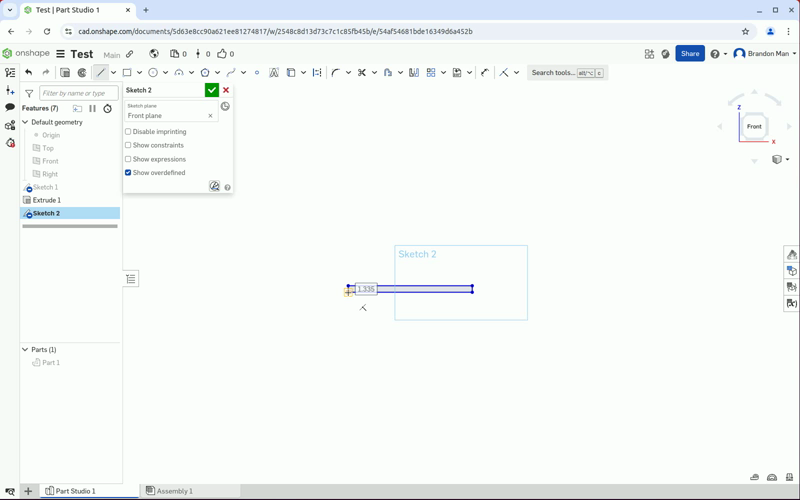
key(esc)
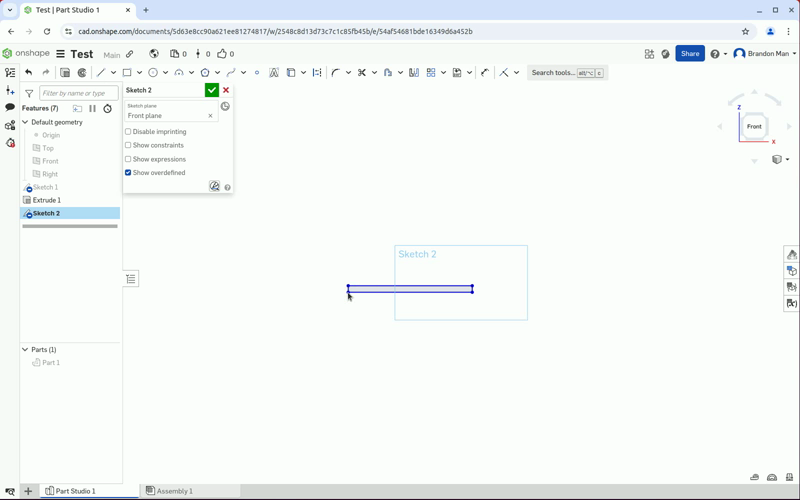
mouse_move(397, 286)
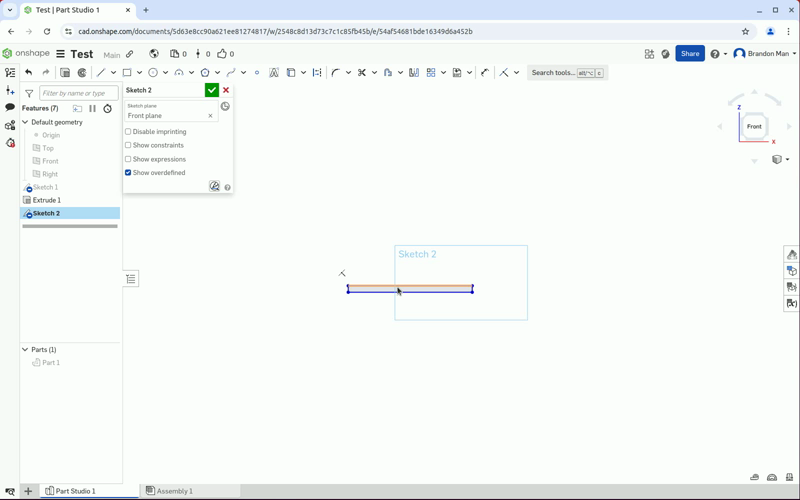
scroll(6)
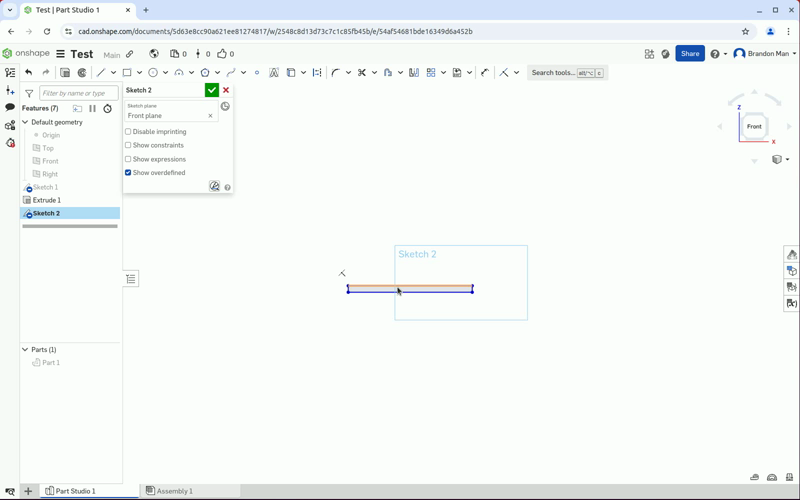
scroll(6)
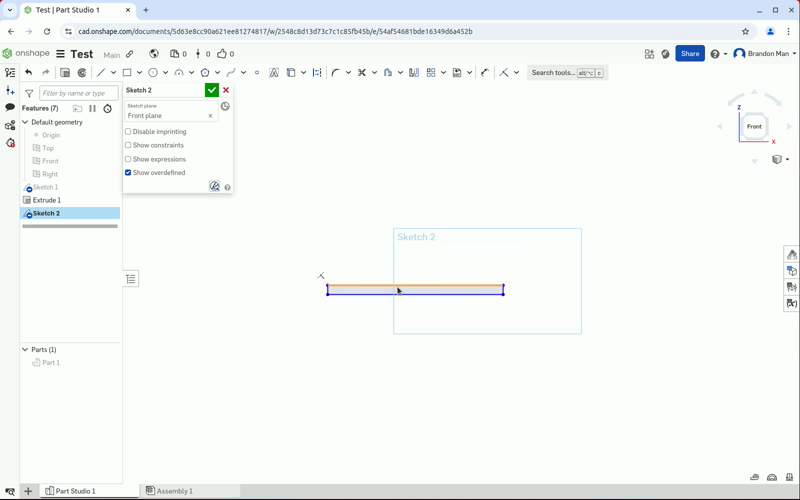
scroll(6)
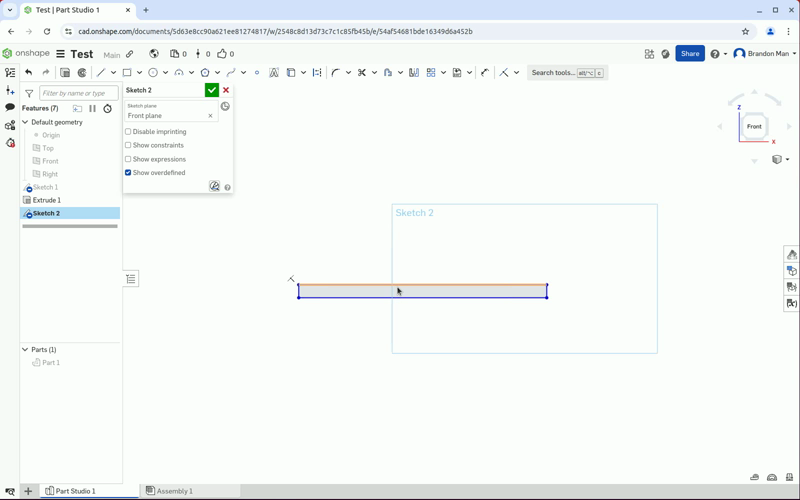
scroll(6)
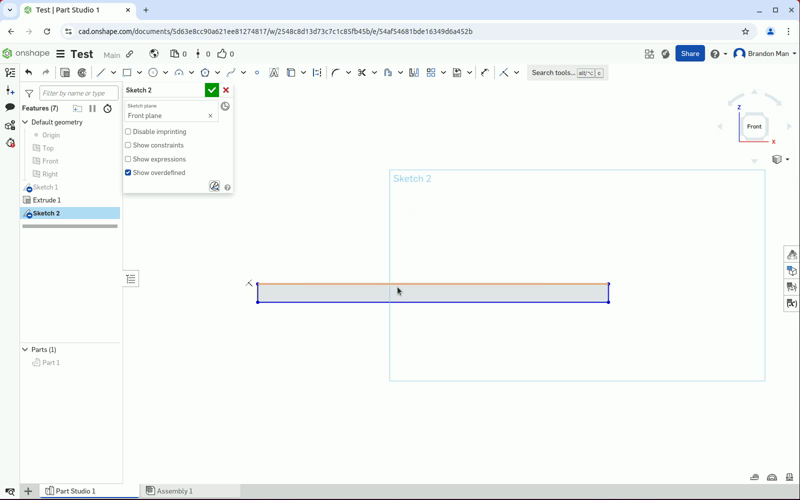
scroll(6)
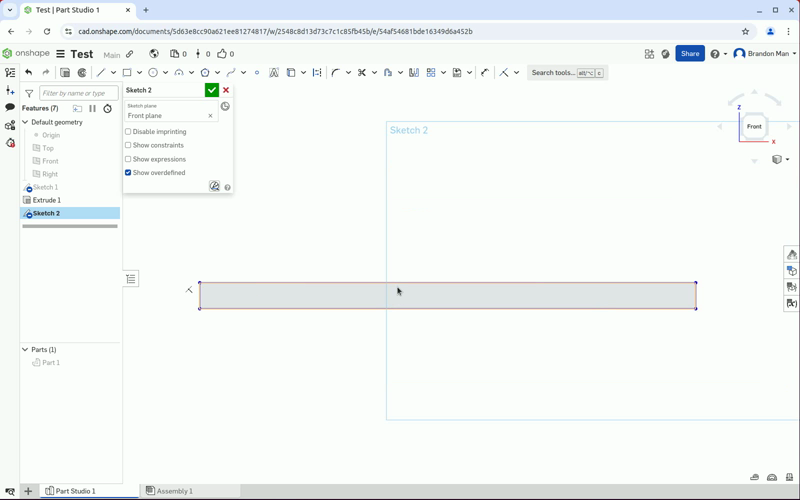
scroll(6)
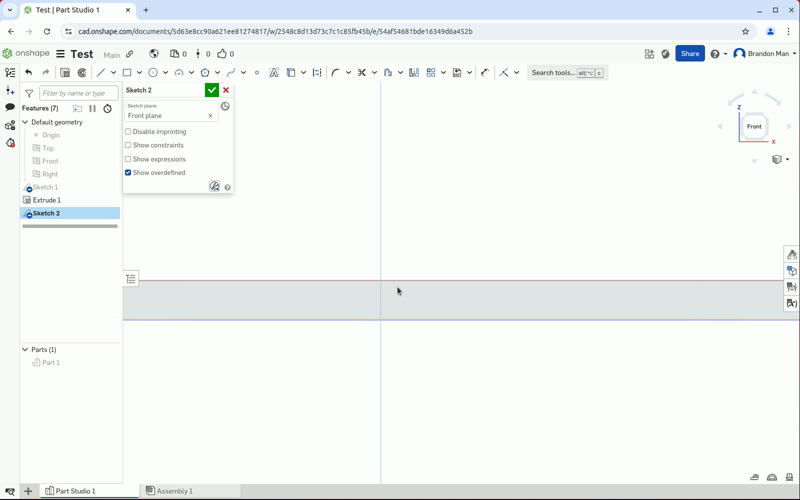
scroll(6)
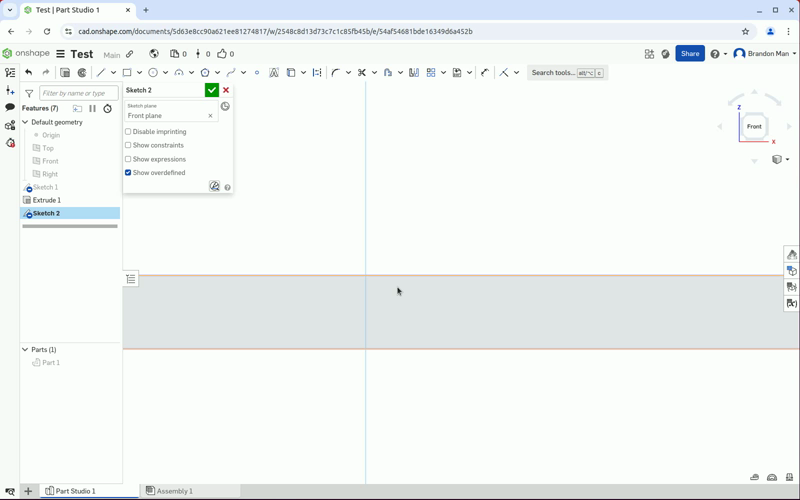
click(397, 286)
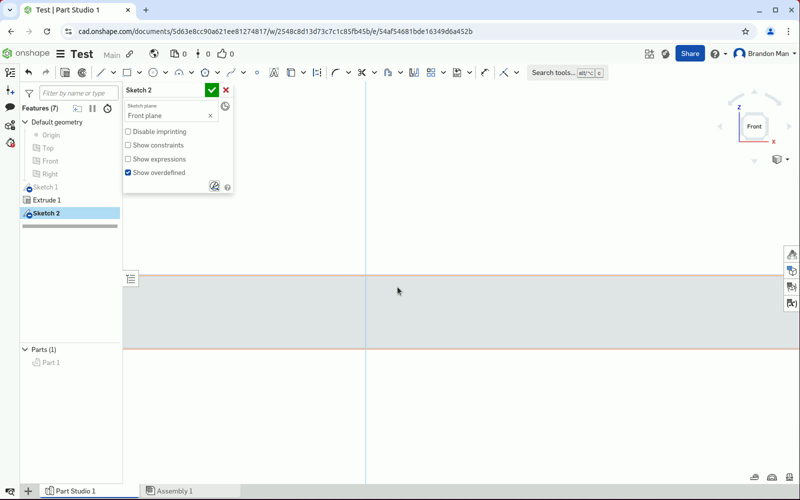
scroll(-6)
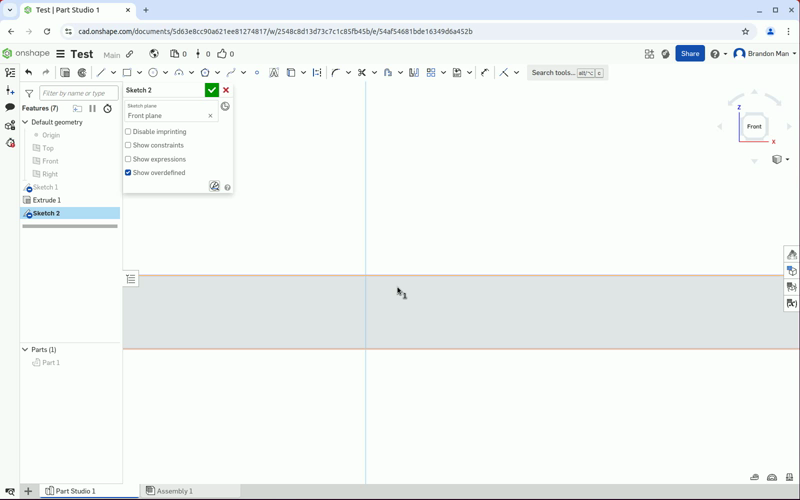
scroll(-6)
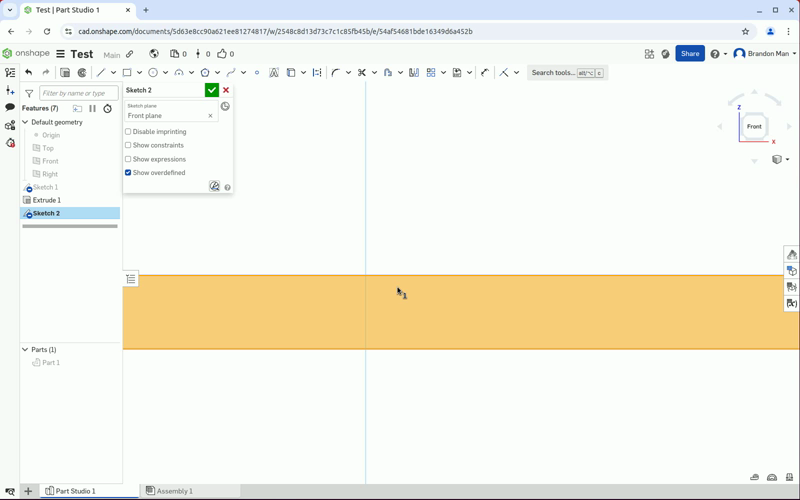
scroll(-6)
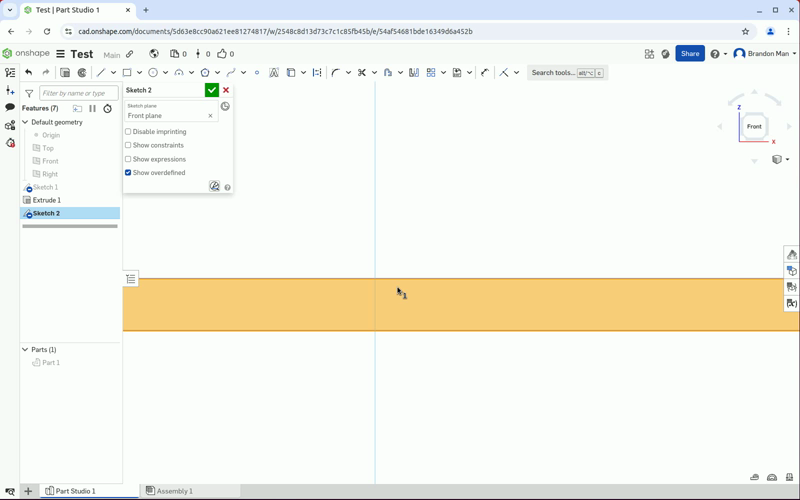
scroll(-6)
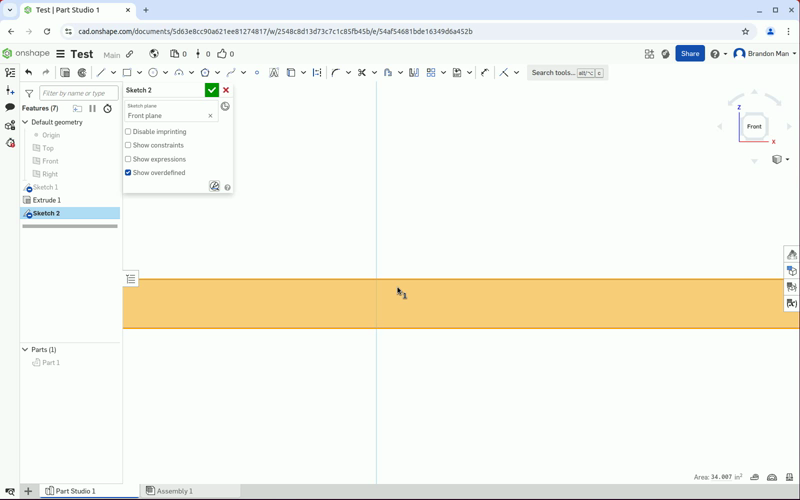
scroll(-6)
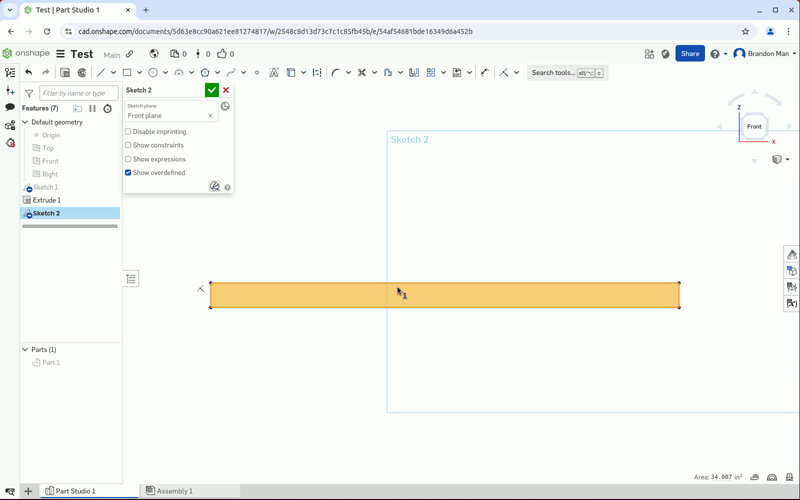
scroll(-6)
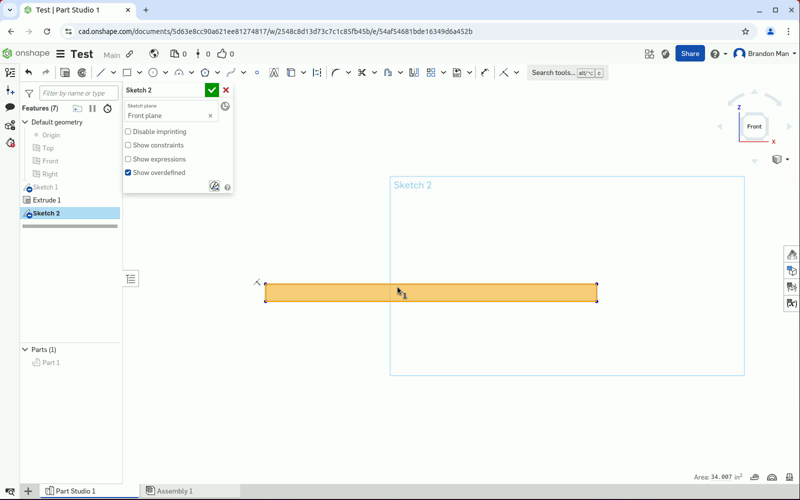
scroll(-6)
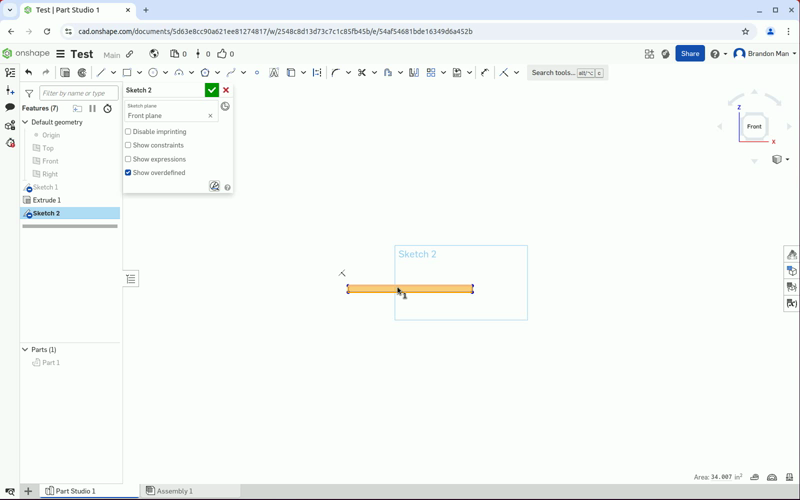
mouse_move(73, 352)
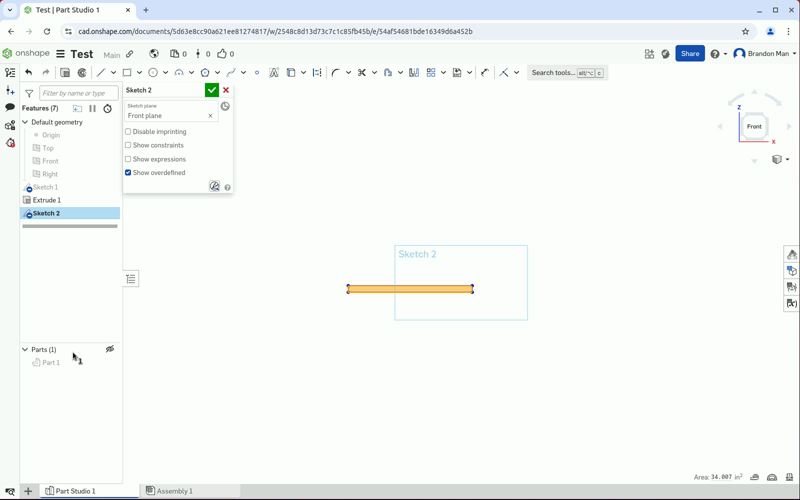
key(shift+y)
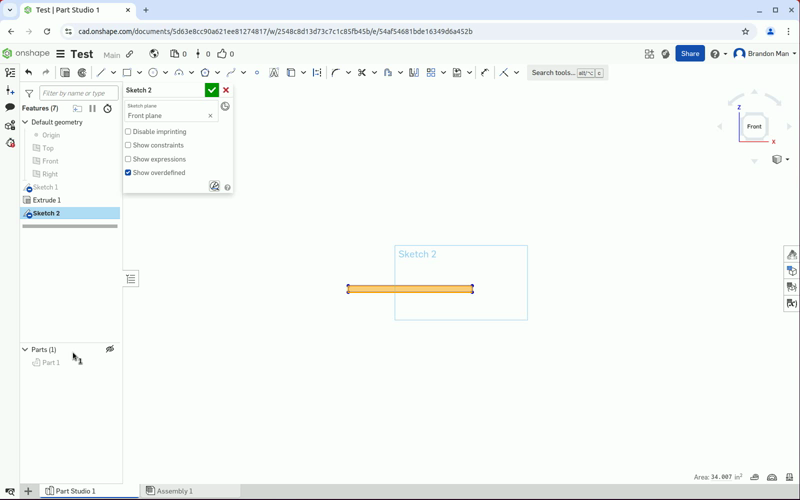
key(shift+e)
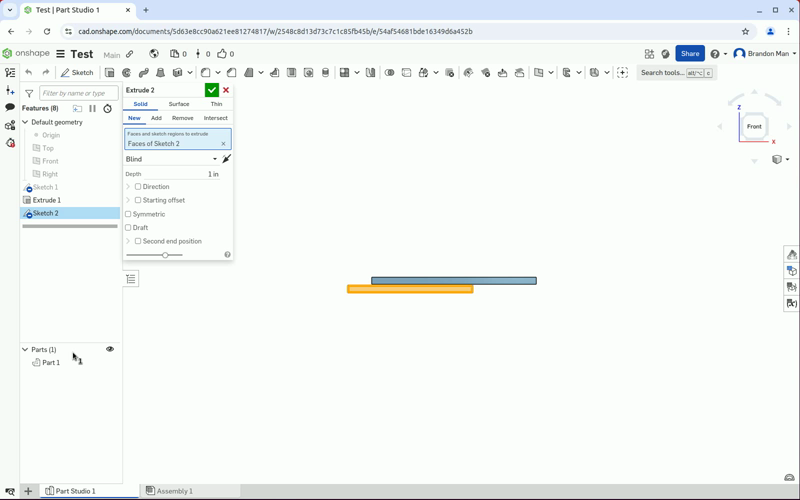
mouse_move(143, 106)
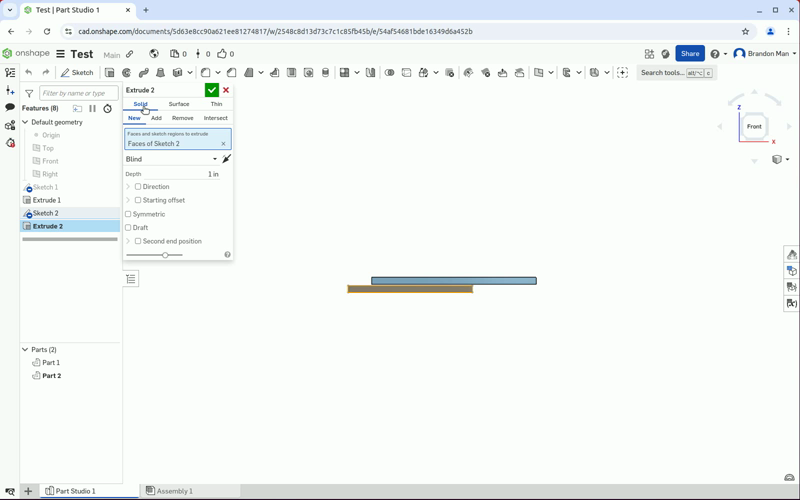
click(143, 106)
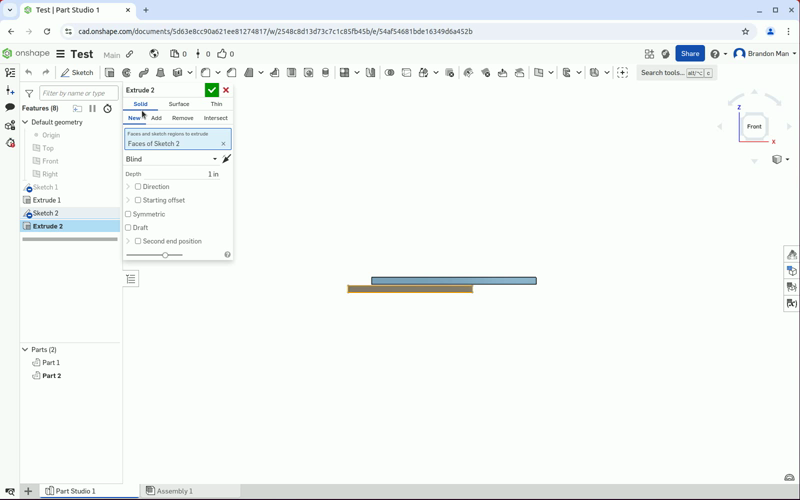
mouse_move(137, 120)
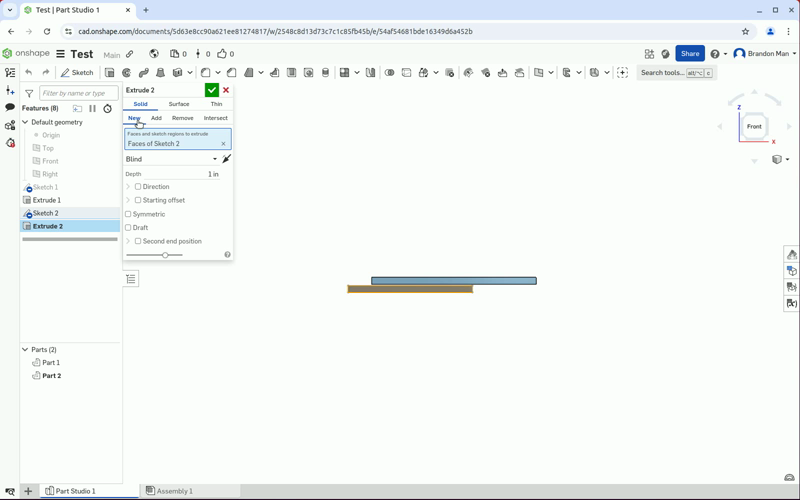
click(137, 120)
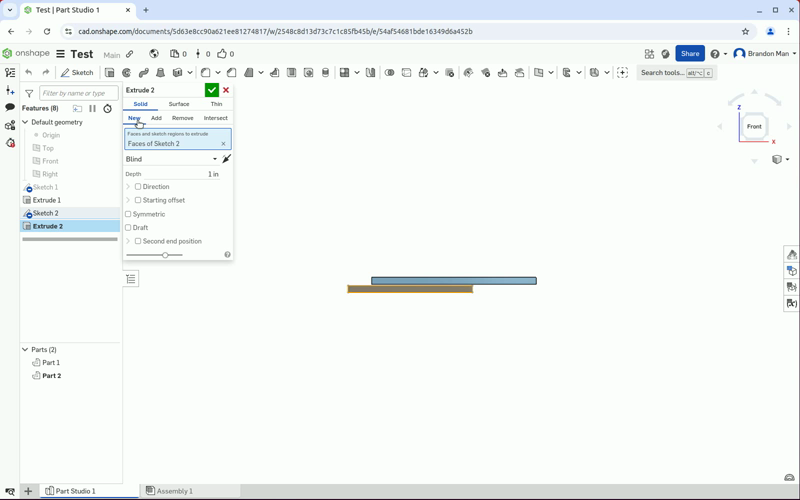
key(tab, 4)
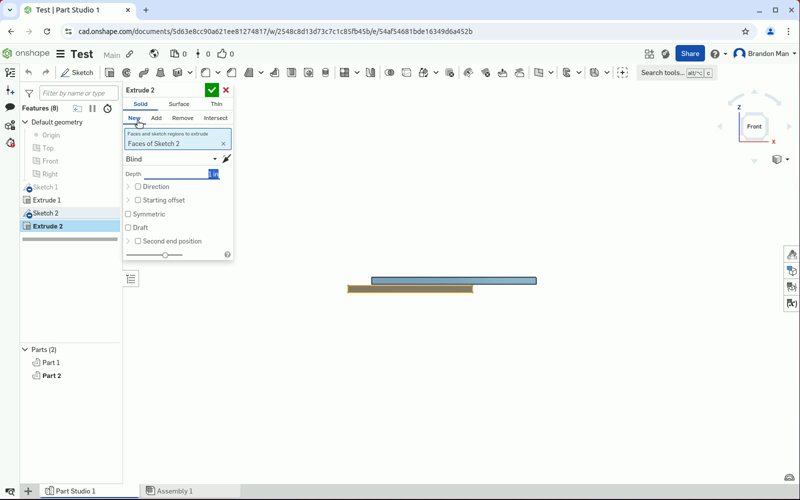
text(0.241)
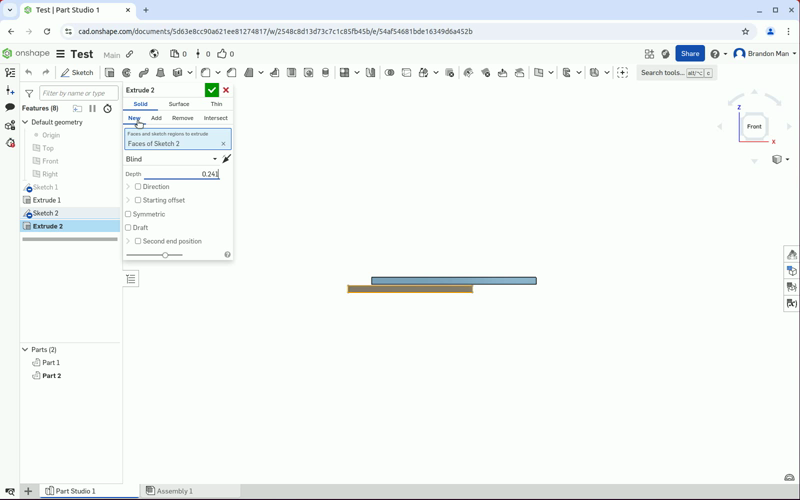
key(enter)
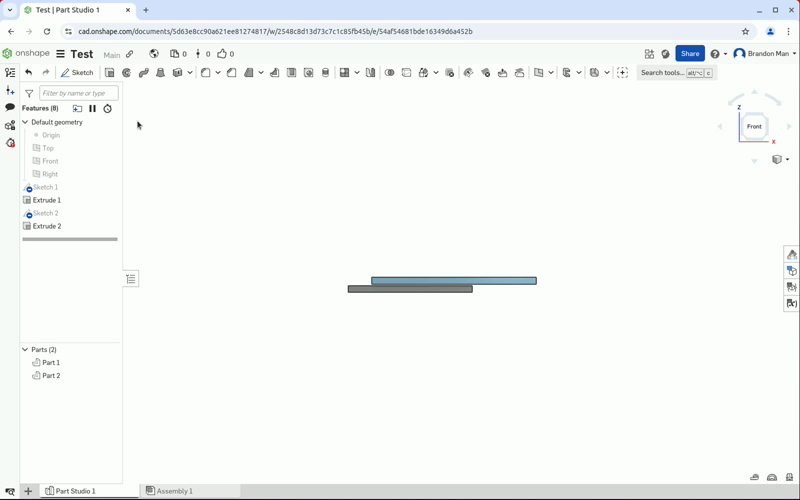
key(shift+h)
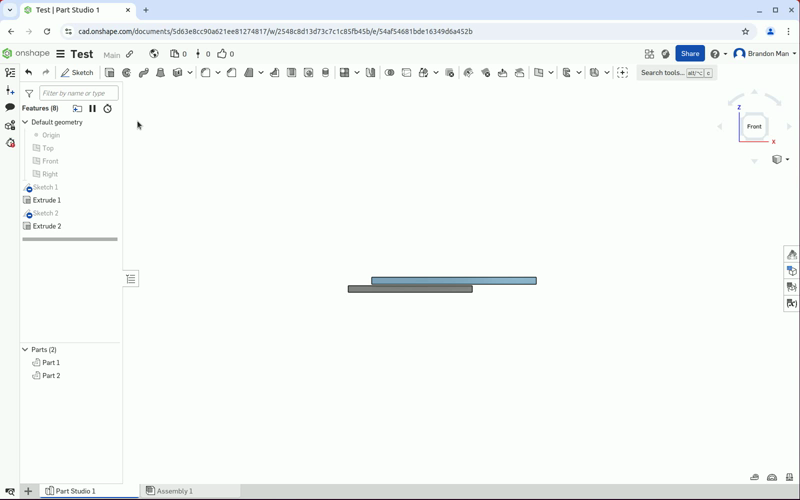
key(shift+h)
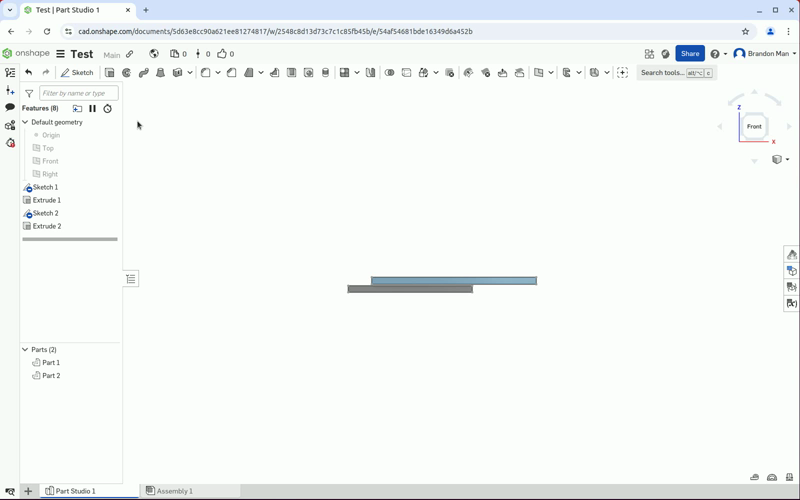
key(shift+7)
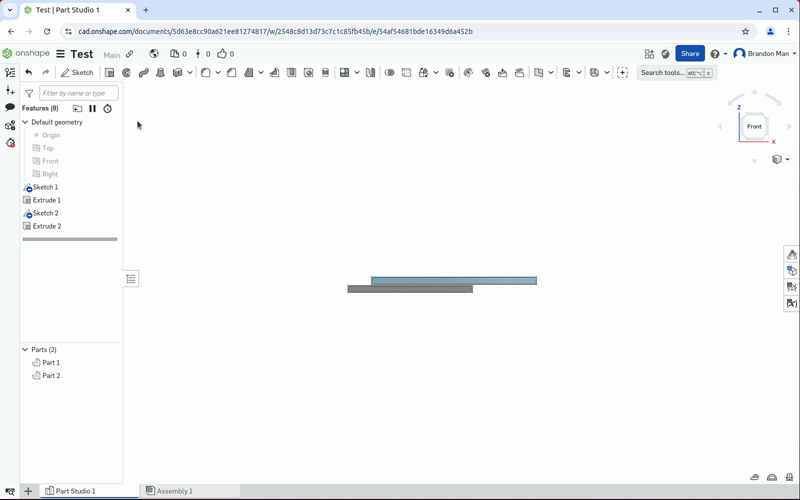
key(left, 2)
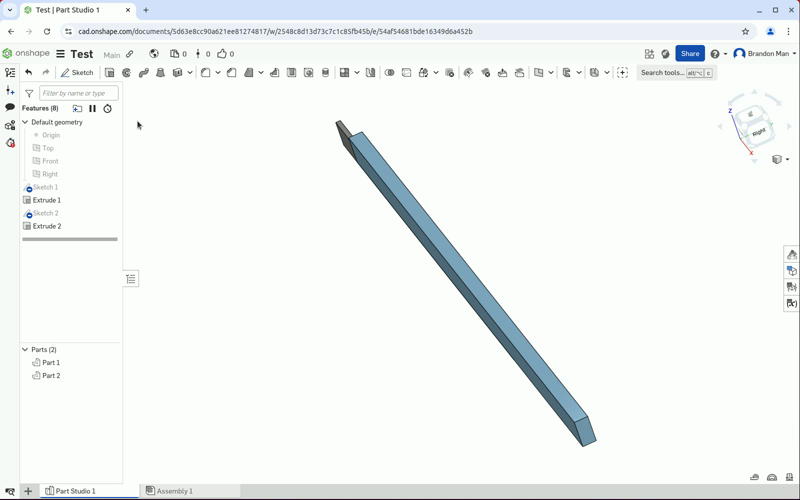
key(down, 2)
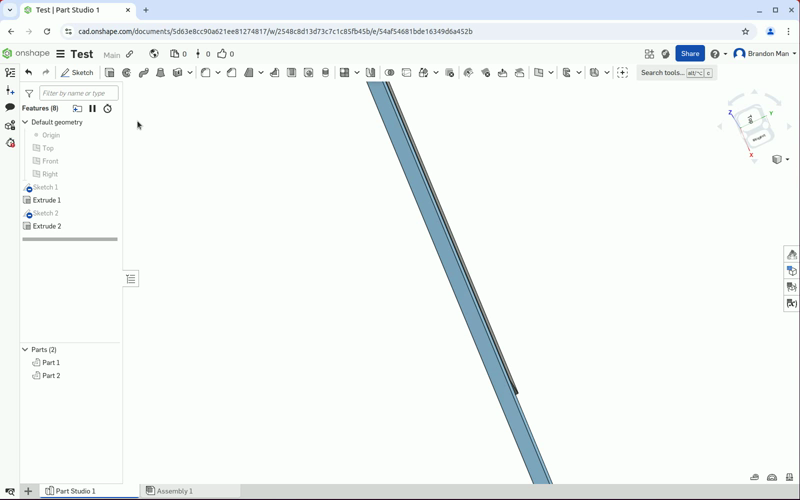
key(up, 2)
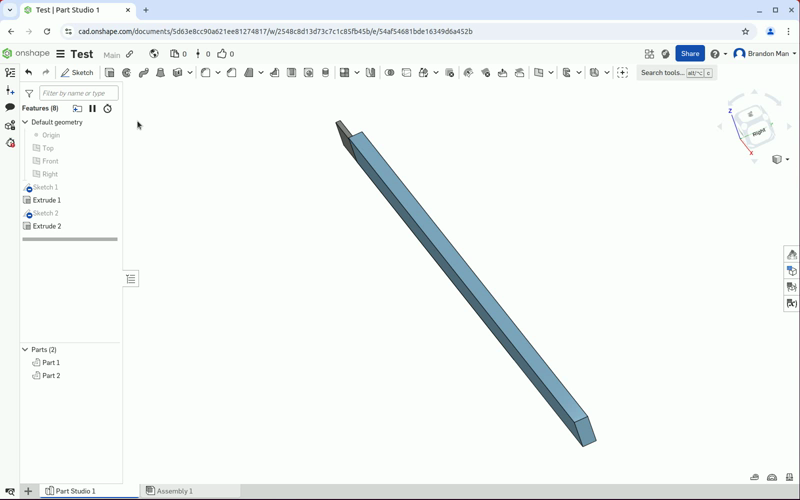
key(right, 2)
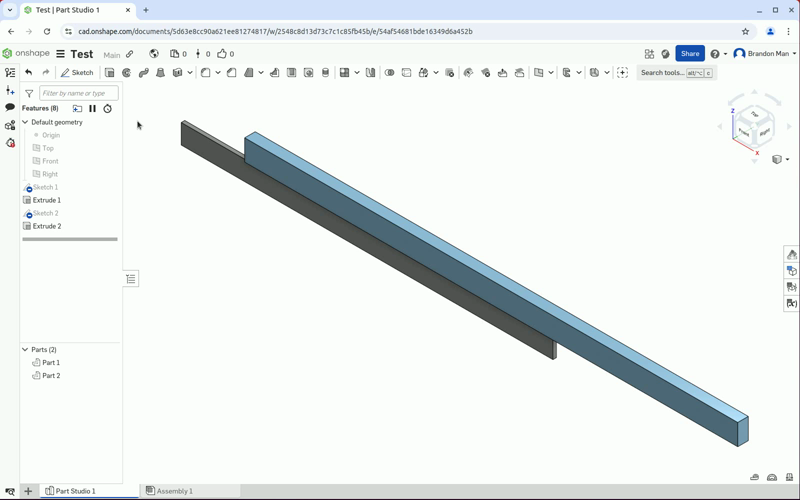
mouse_move(73, 189)
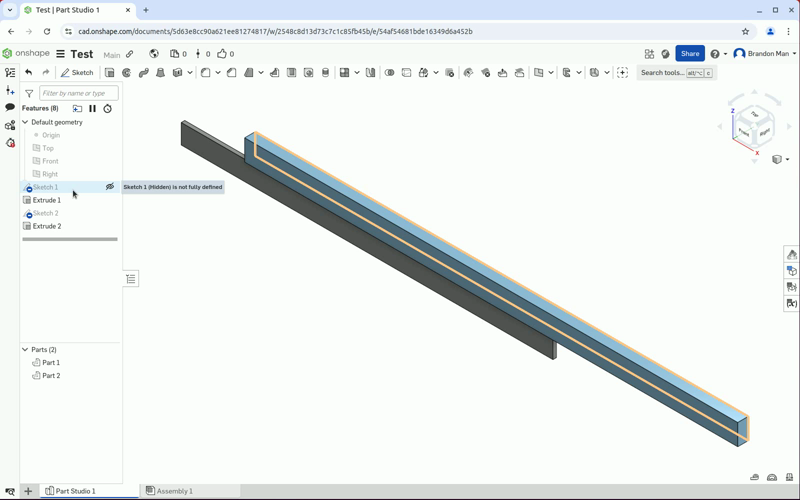
click(73, 189)